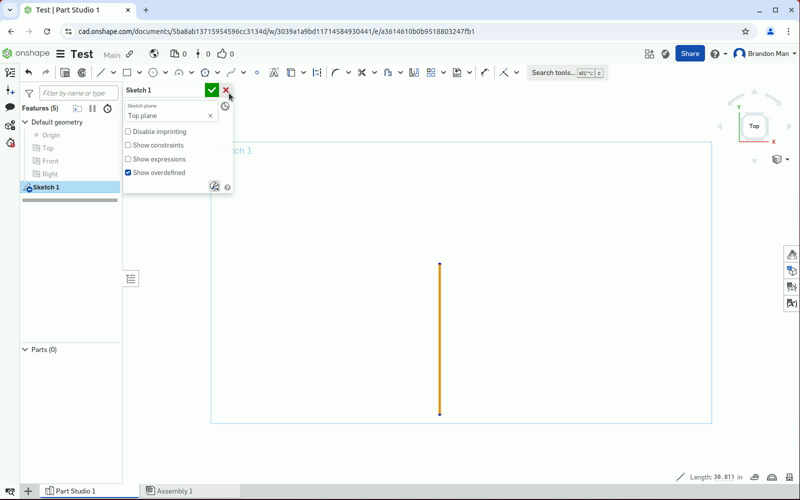
key(shift+h)
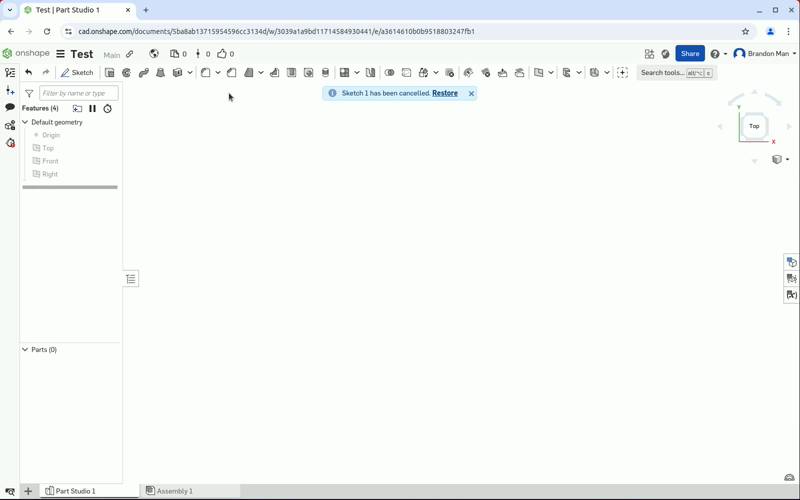
mouse_move(73, 352)
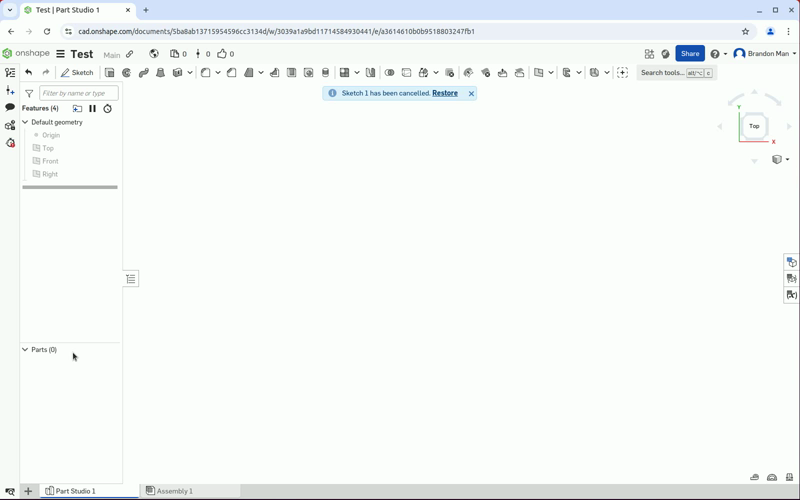
key(y)
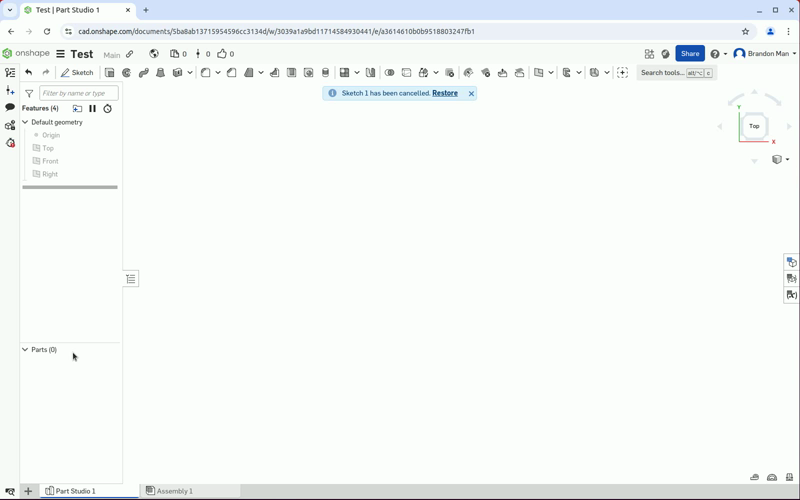
key(shift+p)
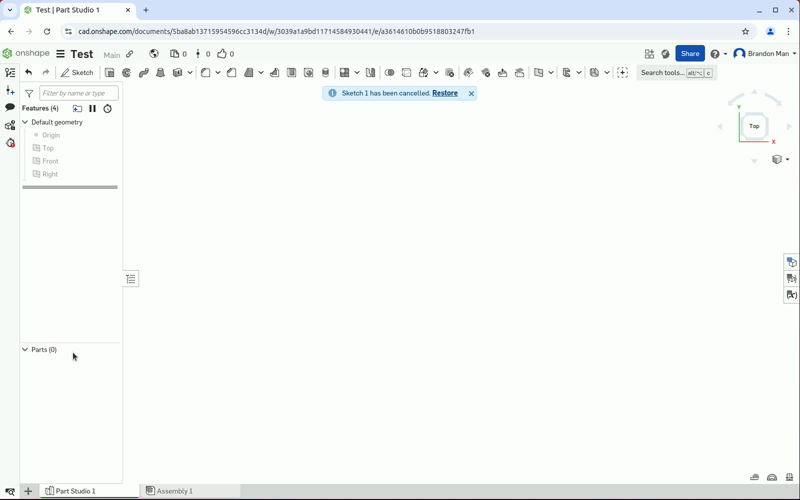
key(space)
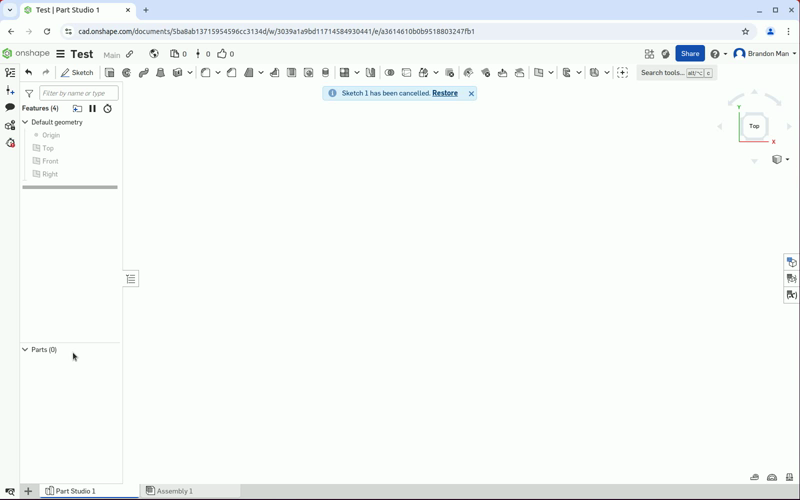
key_down(shift)
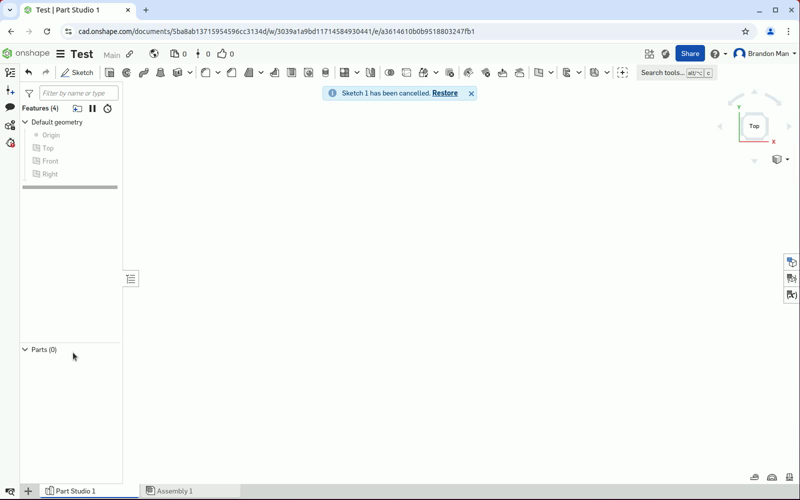
key(up)
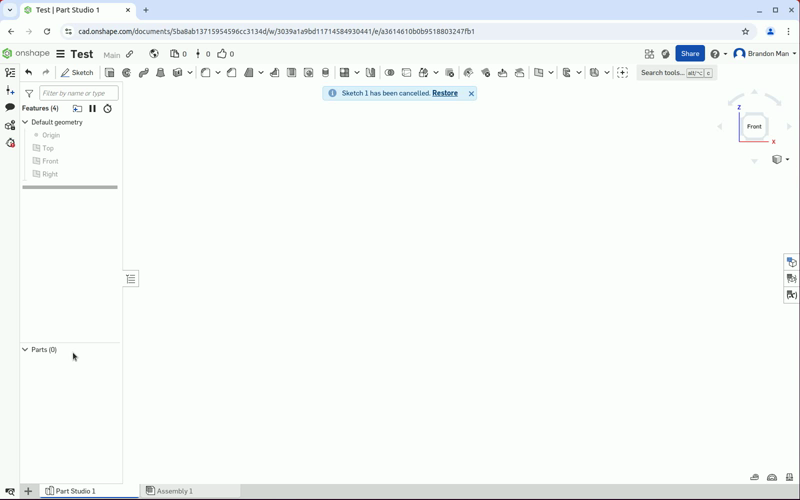
key_up(shift)
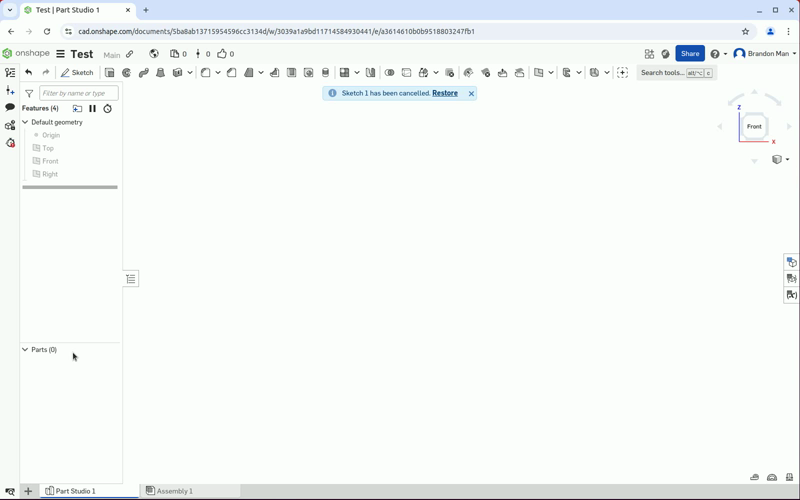
mouse_move(73, 352)
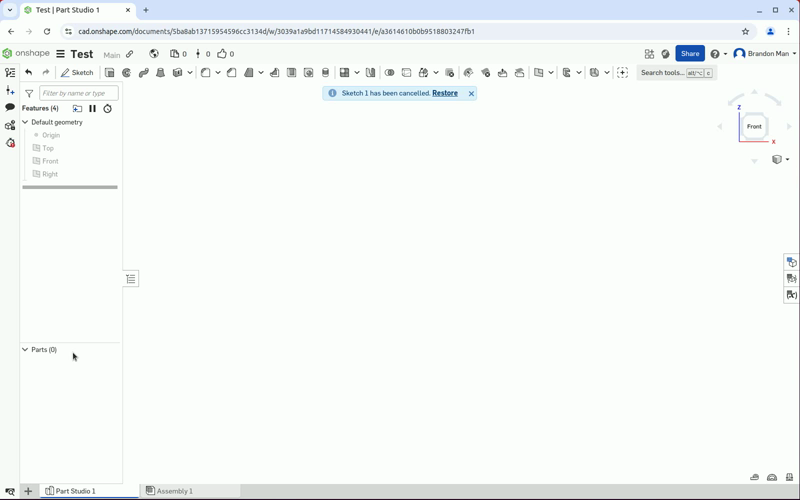
key(shift+y)
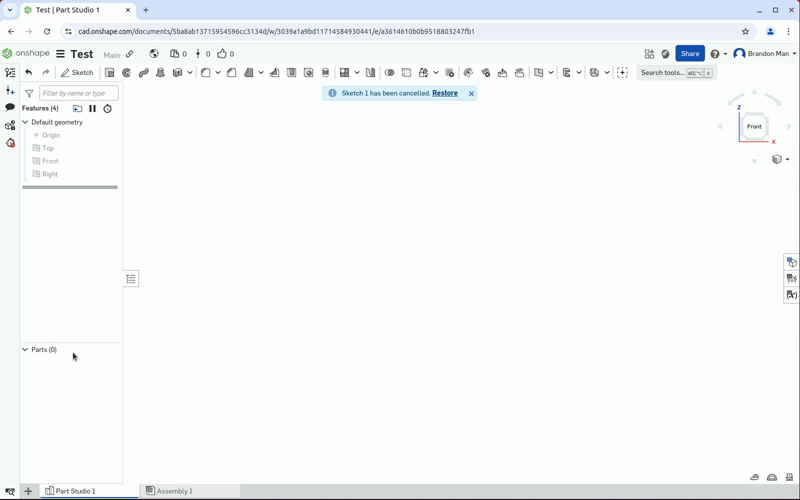
key(shift+s)
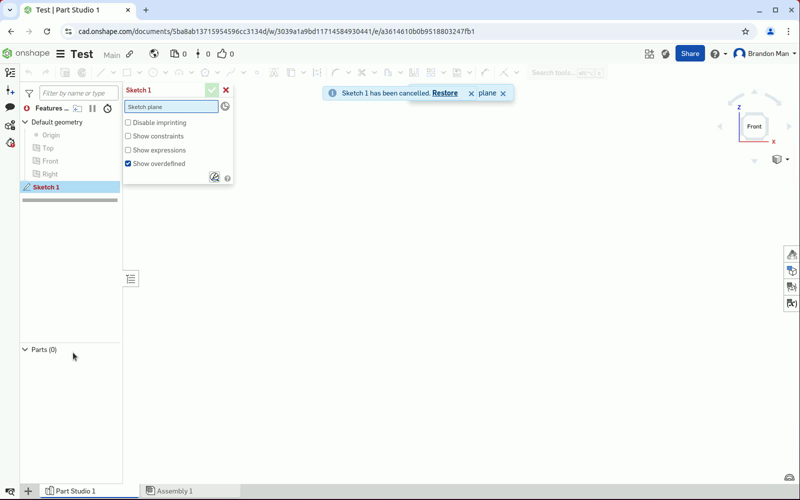
mouse_move(73, 163)
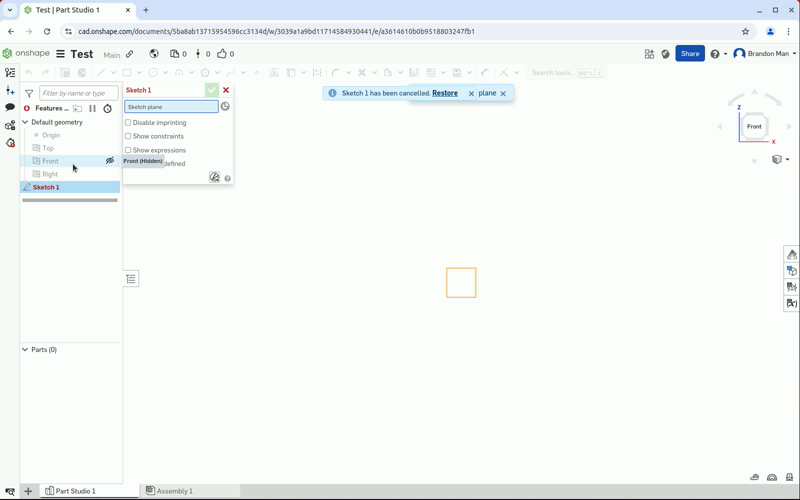
click(73, 163)
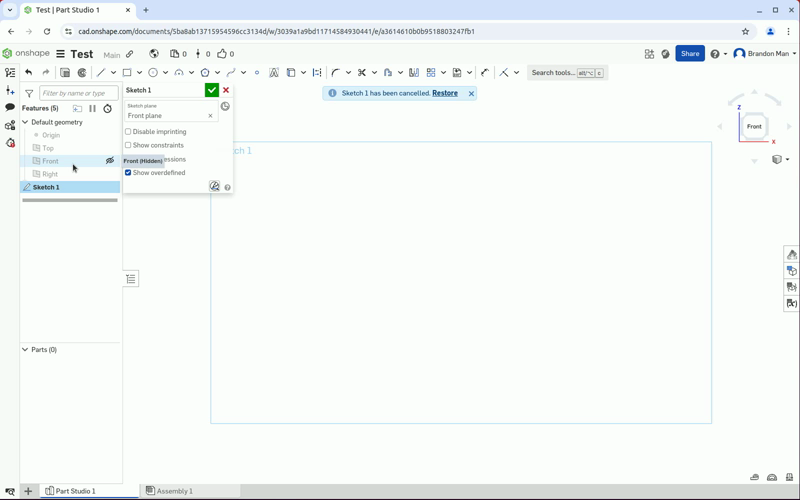
mouse_move(73, 352)
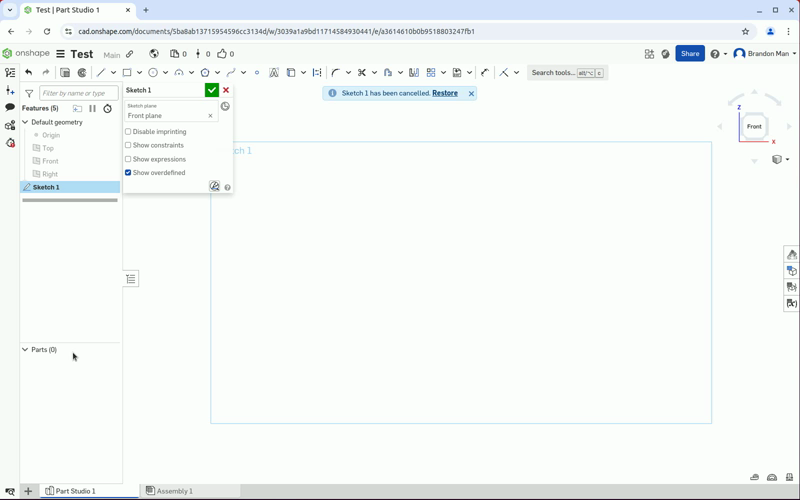
key(y)
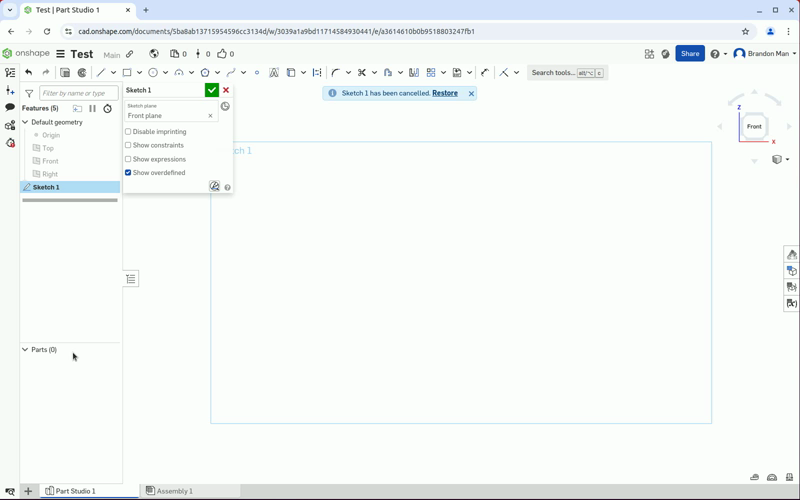
key(l)
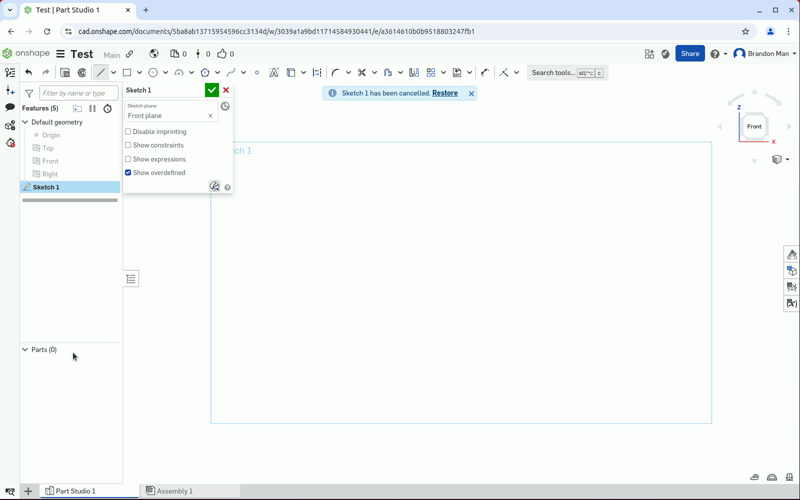
key_down(shift)
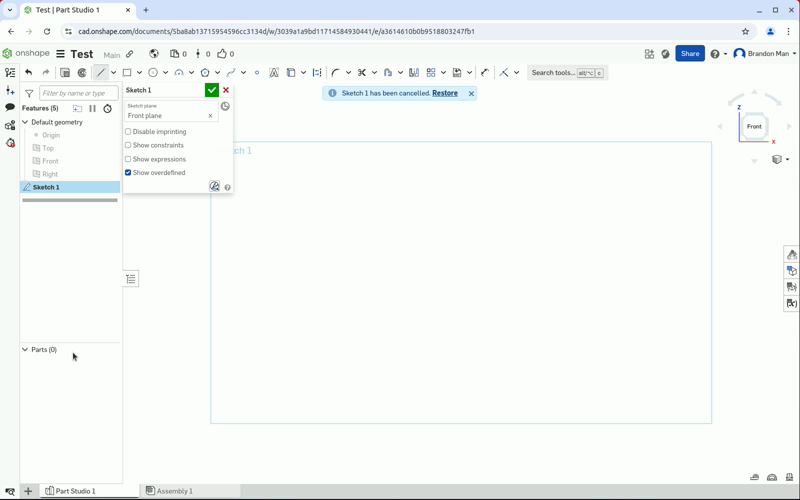
mouse_move(348, 333)
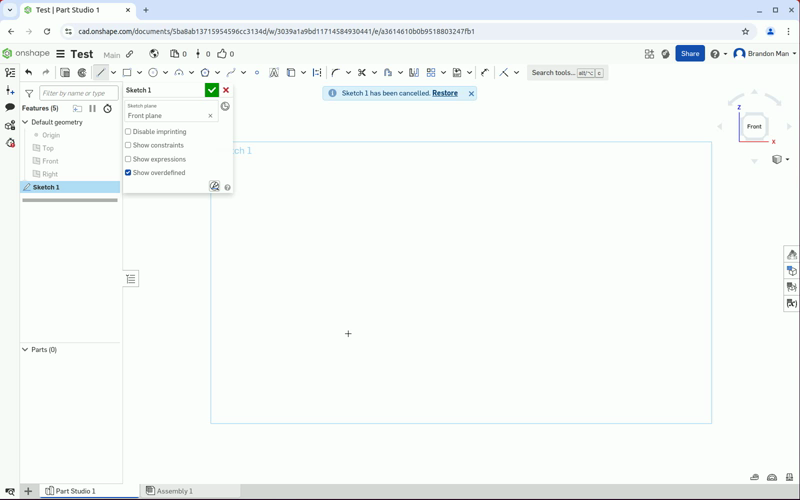
click(348, 333)
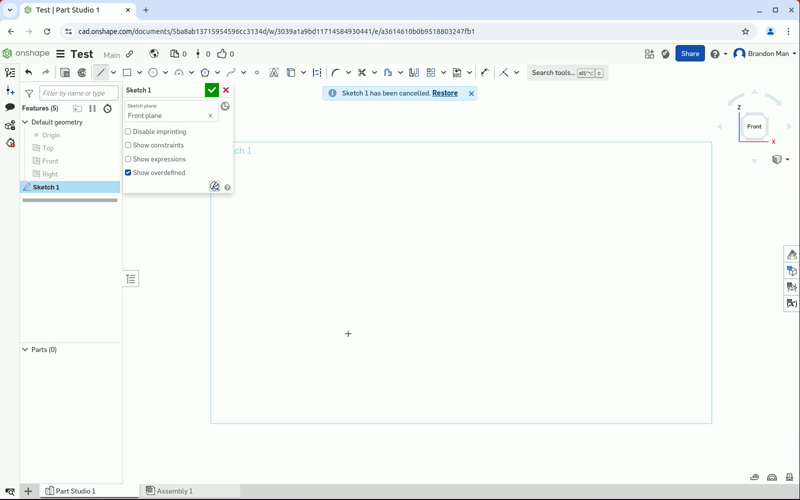
key_up(shift)
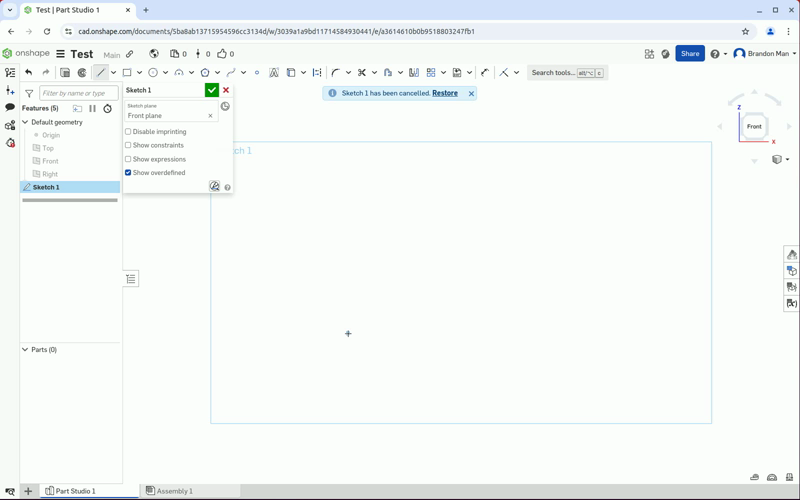
key_down(shift)
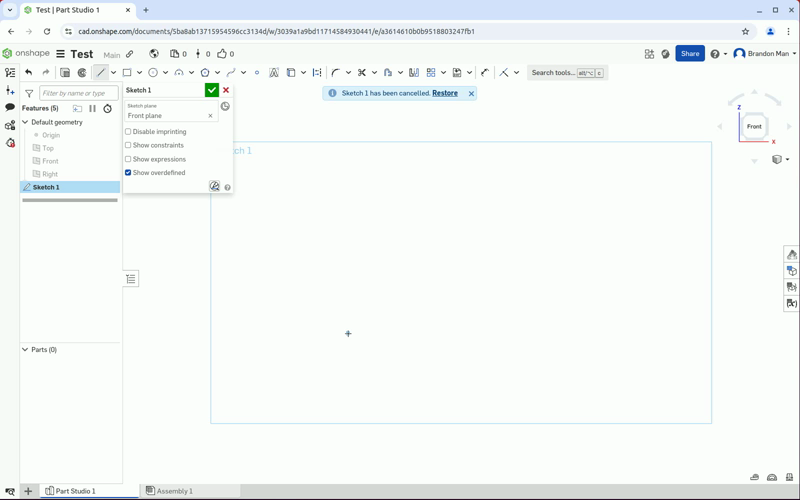
mouse_move(553, 333)
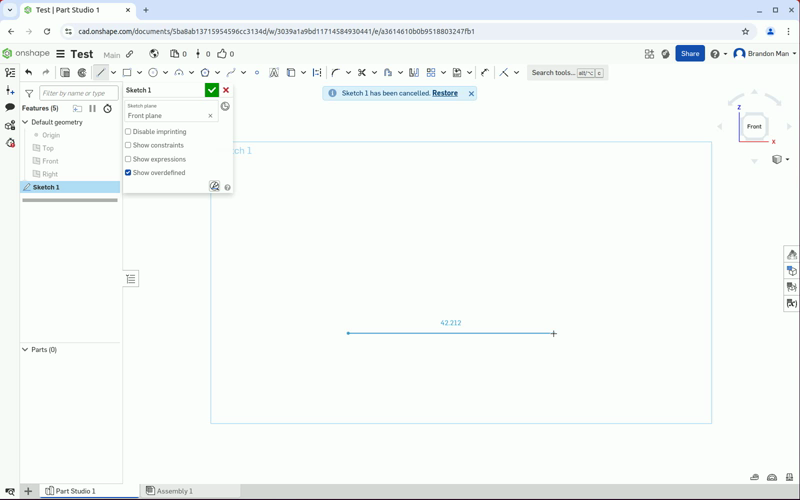
click(553, 333)
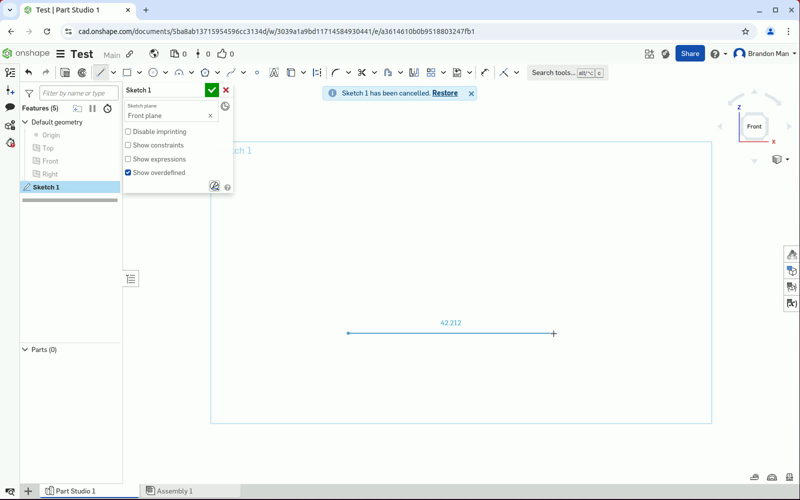
key_up(shift)
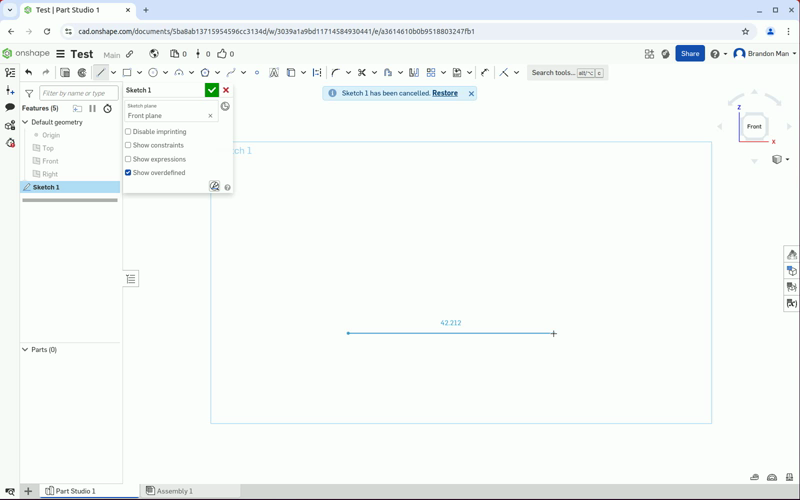
key_down(shift)
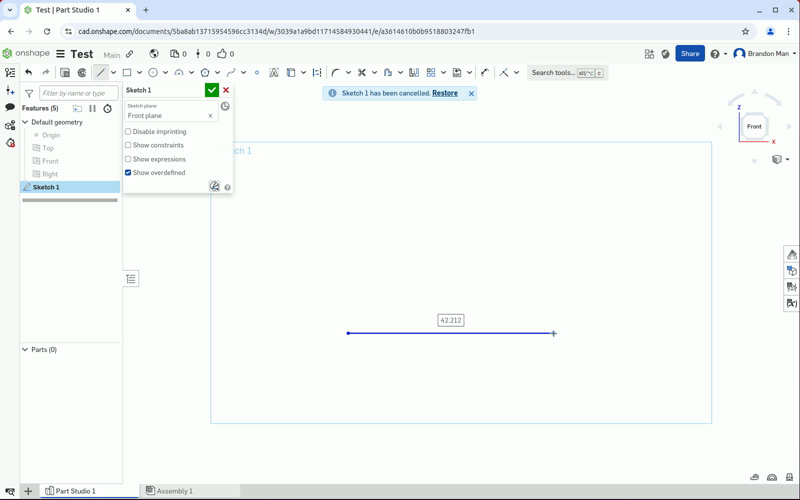
mouse_move(553, 212)
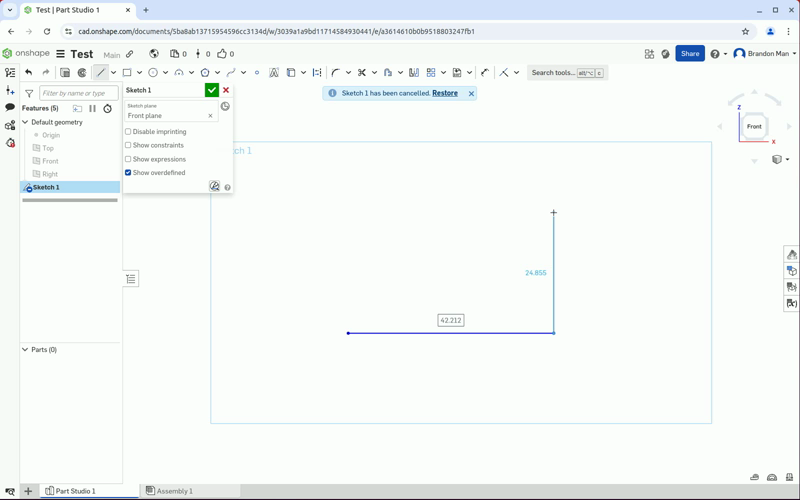
click(553, 212)
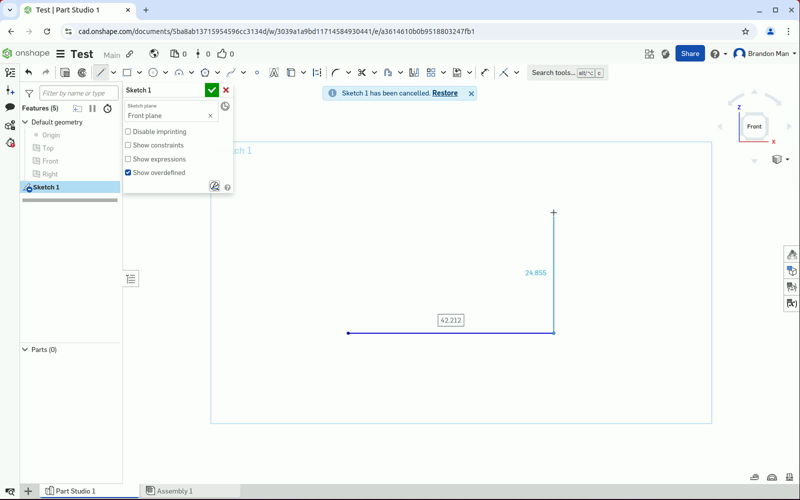
key_up(shift)
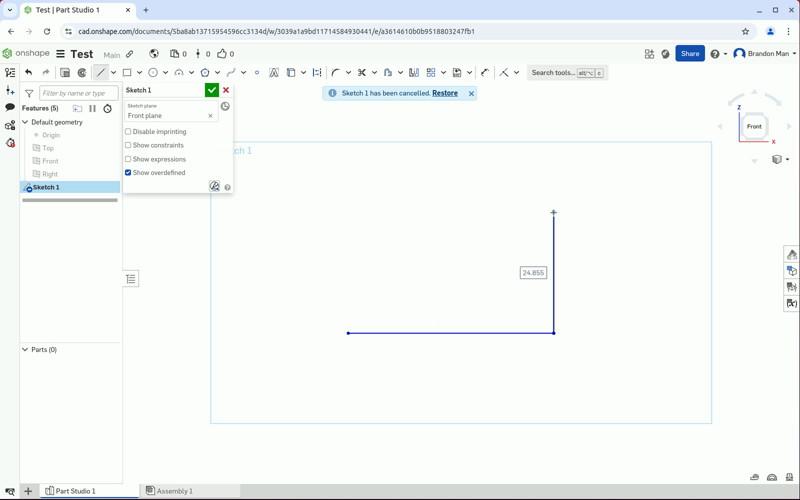
key_down(shift)
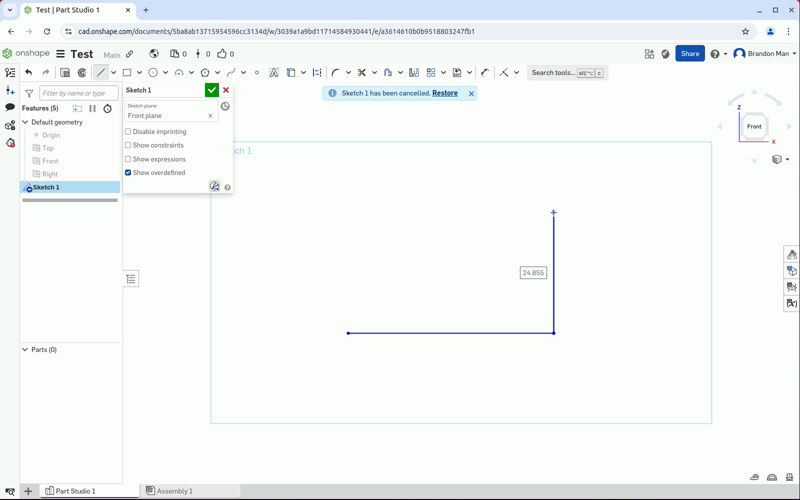
mouse_move(348, 212)
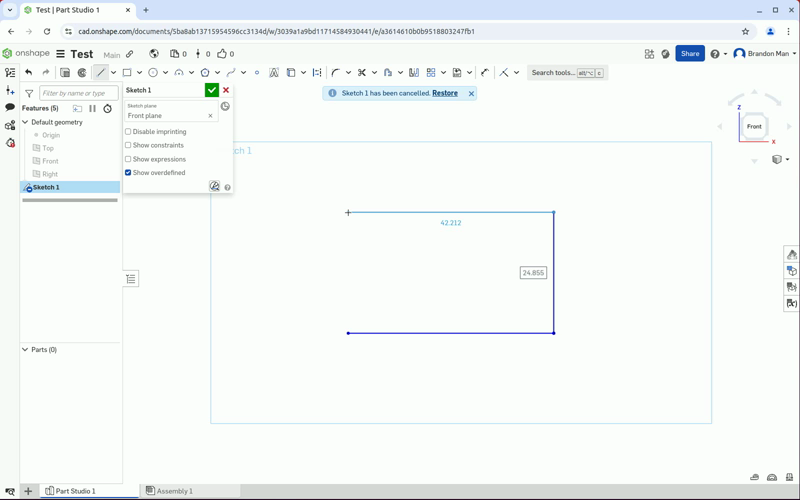
click(348, 212)
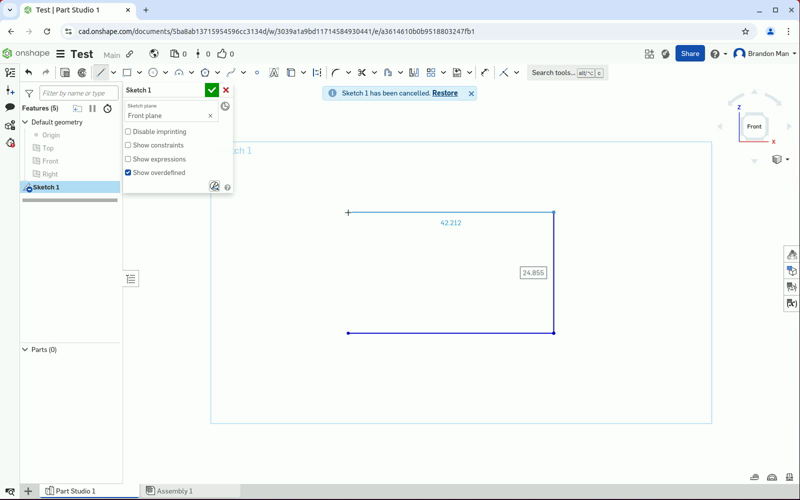
key_up(shift)
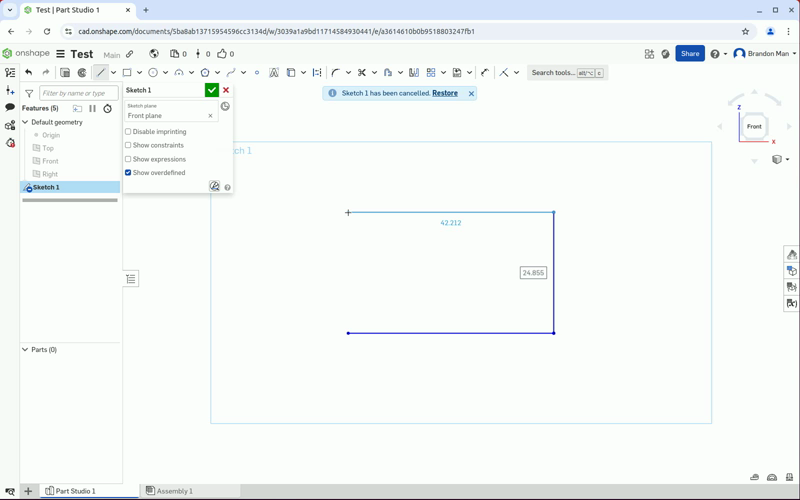
key_down(shift)
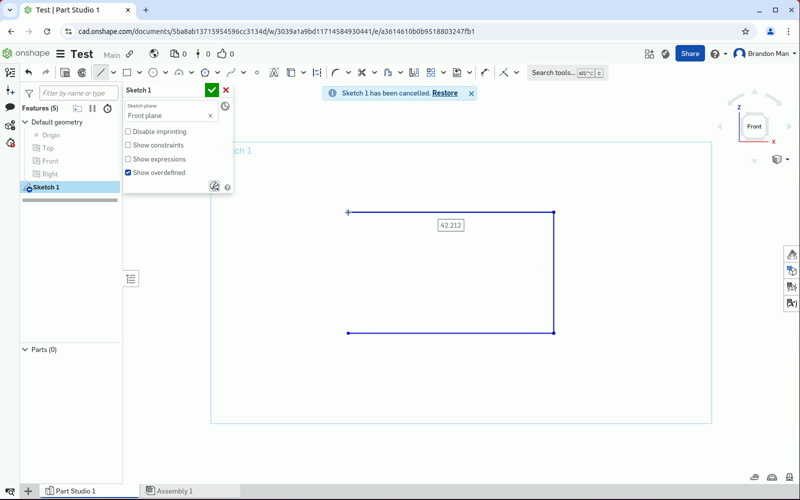
mouse_move(348, 333)
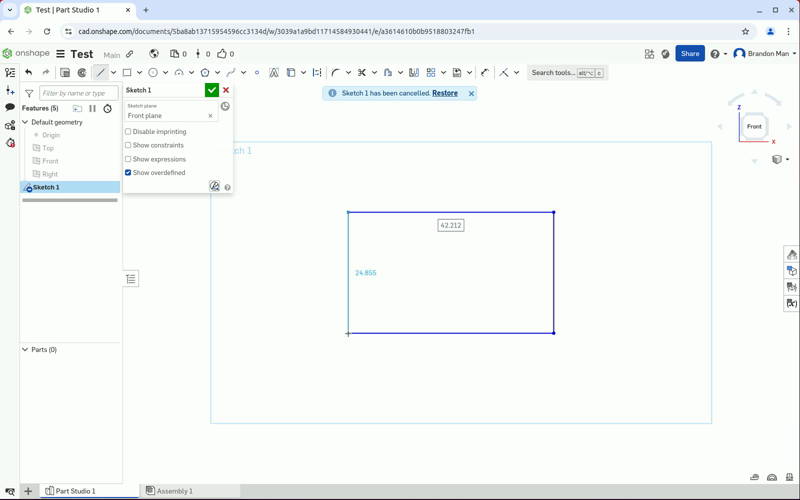
key_up(shift)
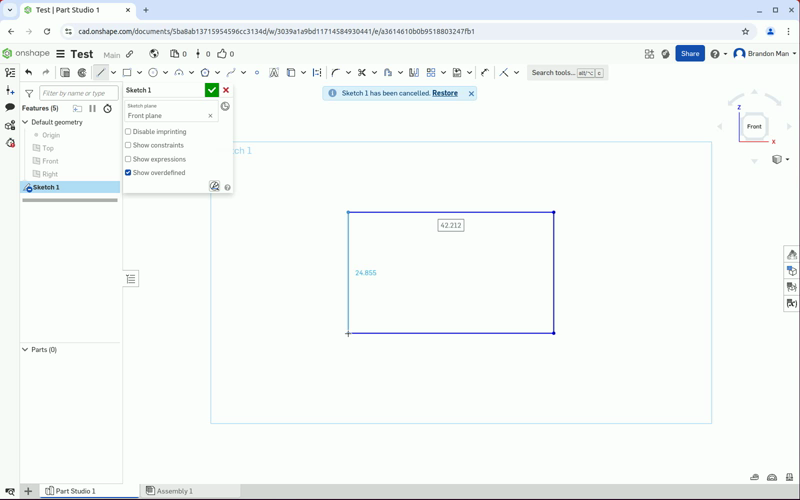
click(348, 333)
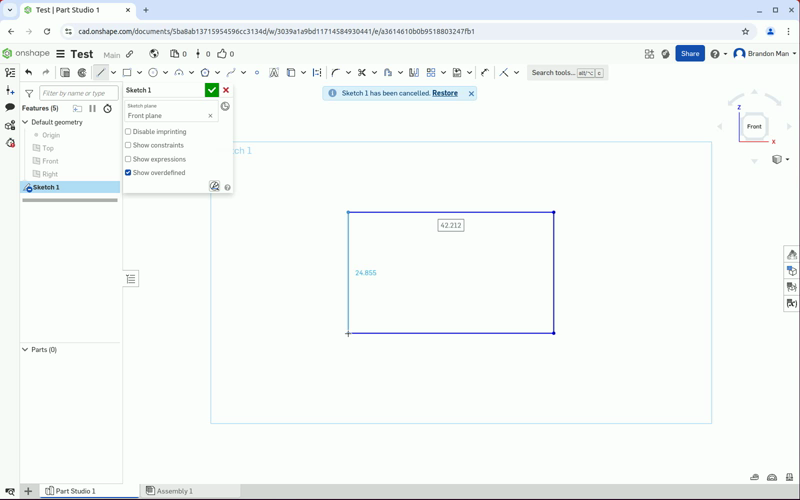
key(esc)
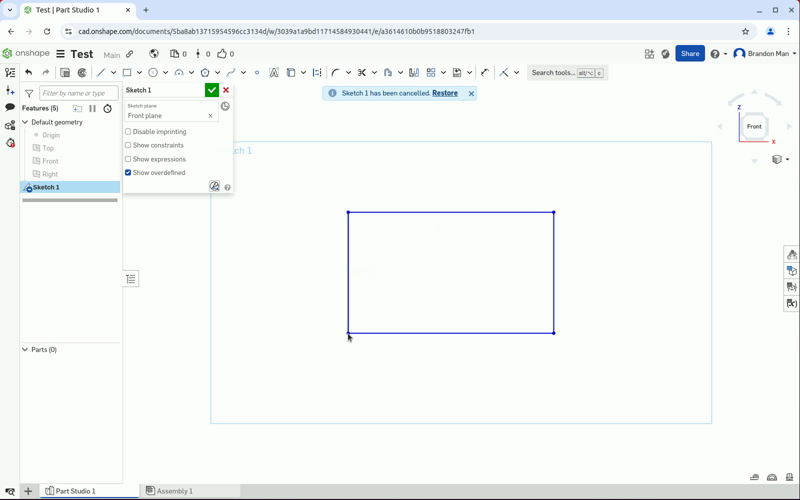
mouse_move(405, 260)
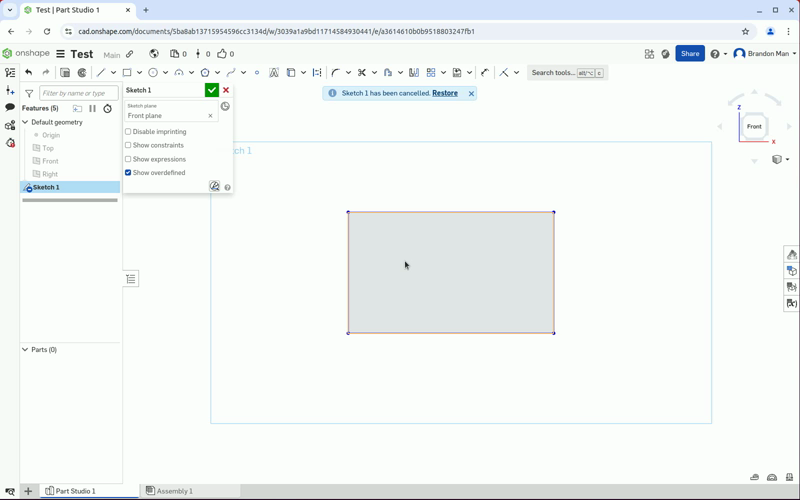
click(405, 260)
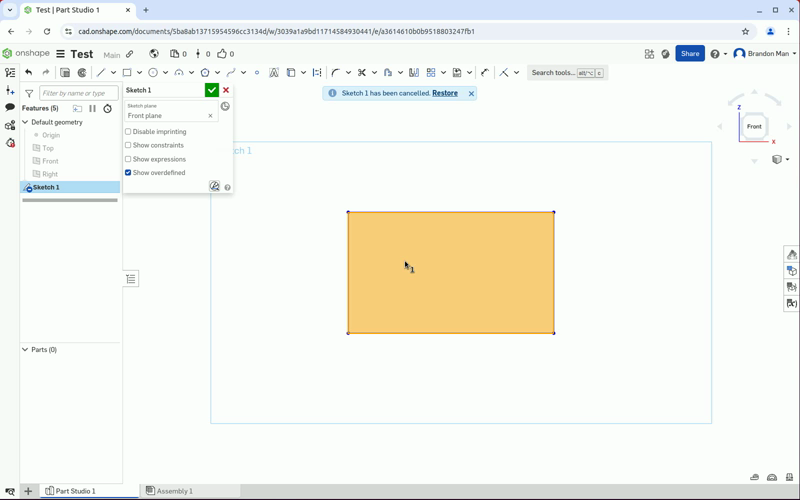
mouse_move(73, 352)
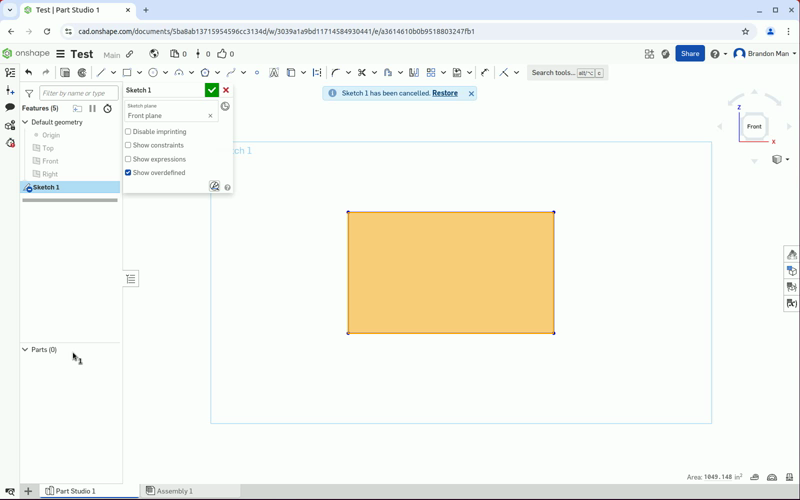
key(shift+y)
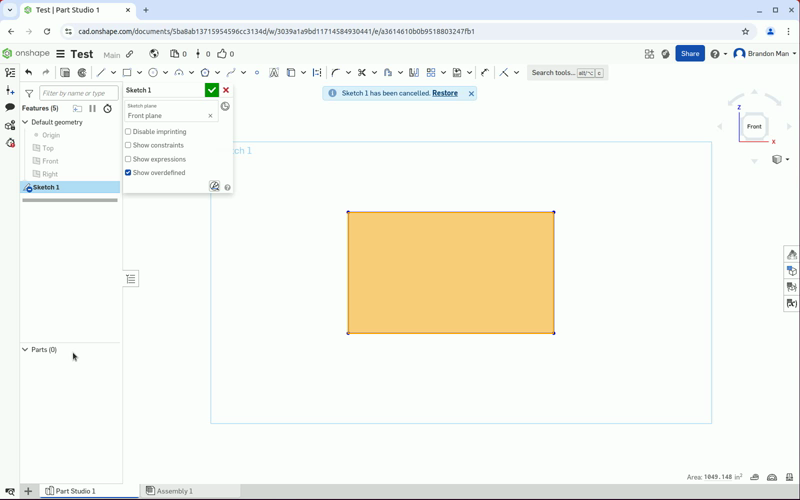
key(shift+e)
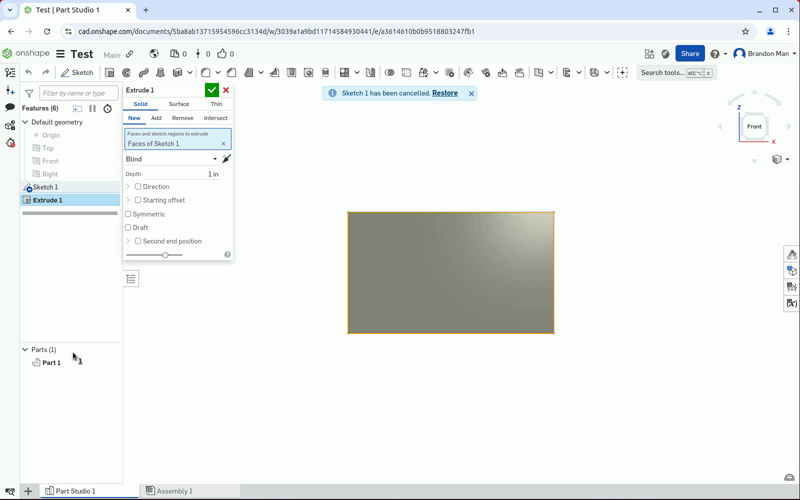
mouse_move(143, 106)
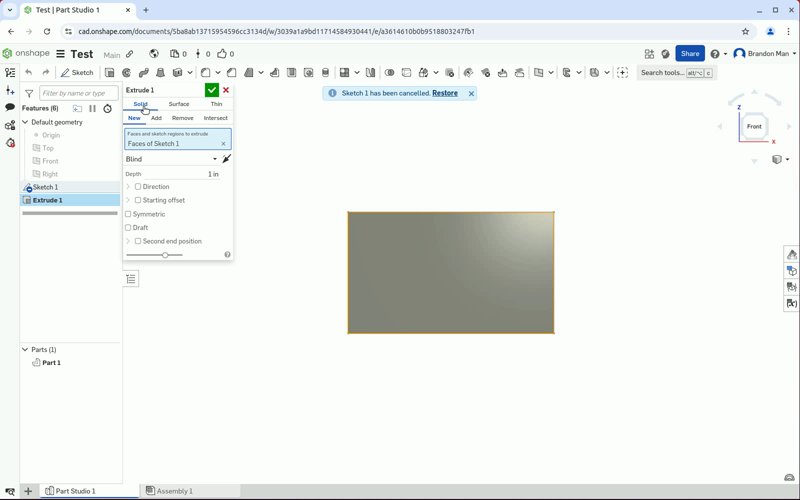
click(143, 106)
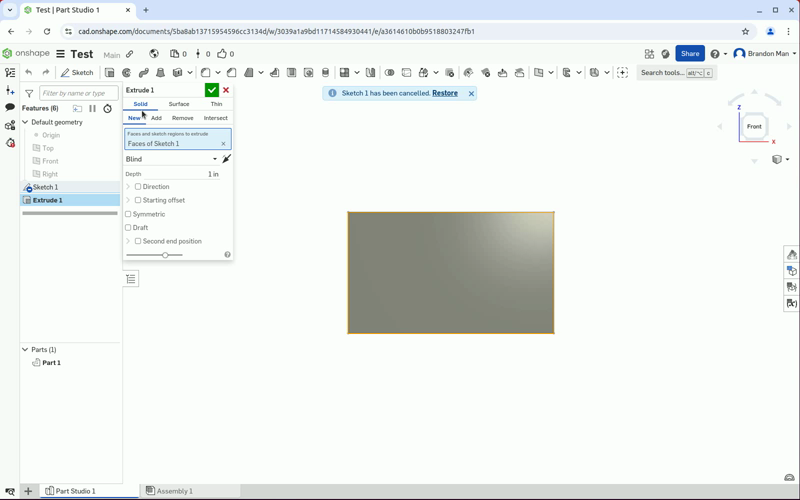
mouse_move(137, 120)
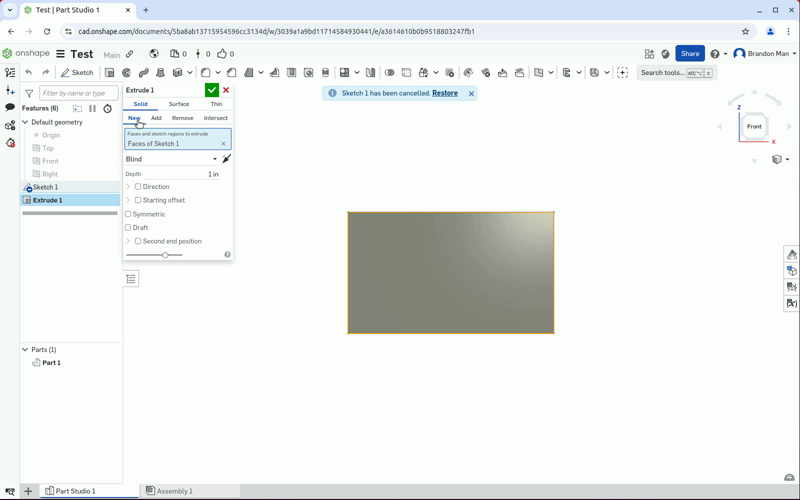
click(137, 120)
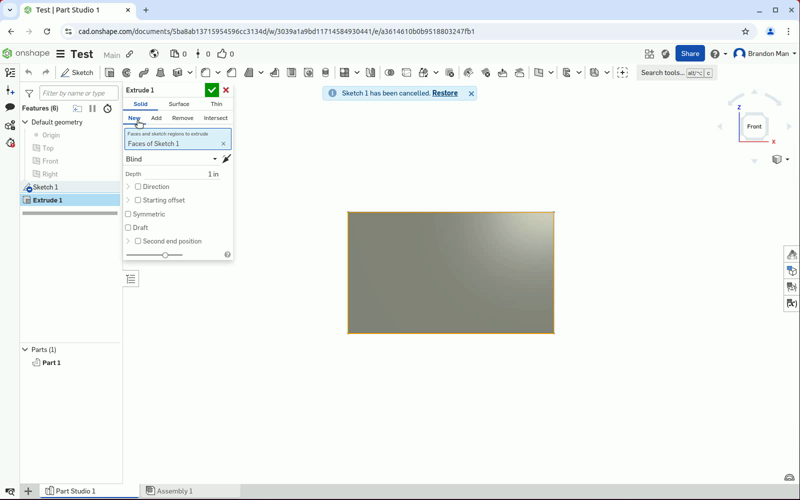
key(tab, 4)
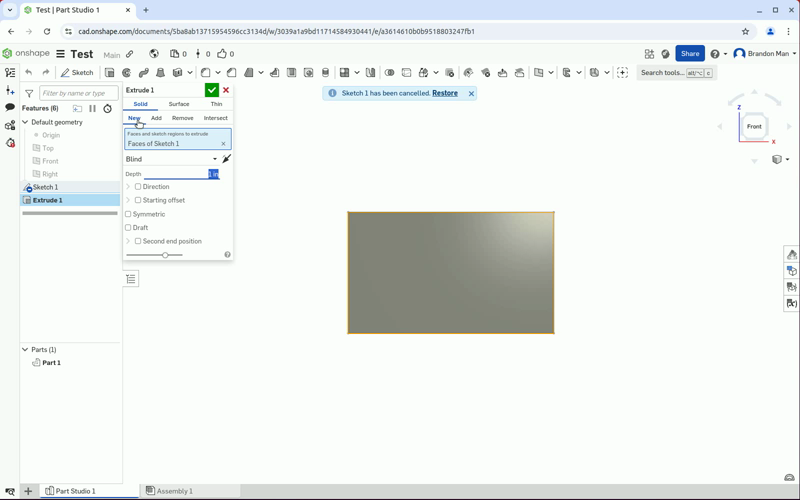
text(1.926)
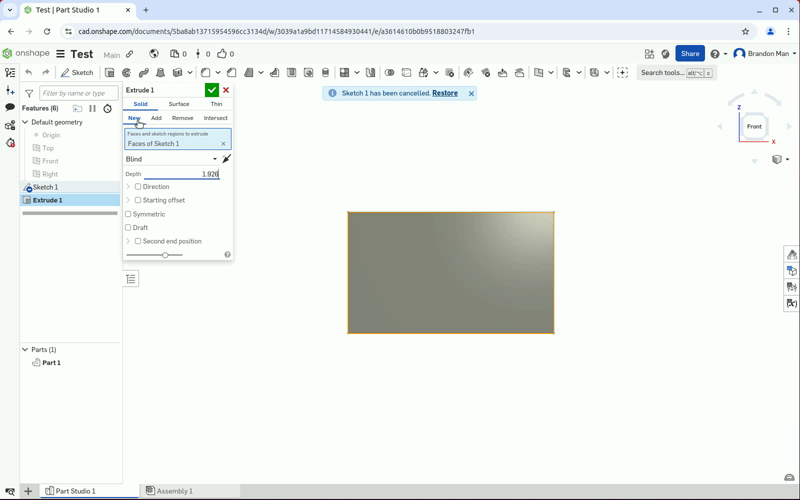
key(enter)
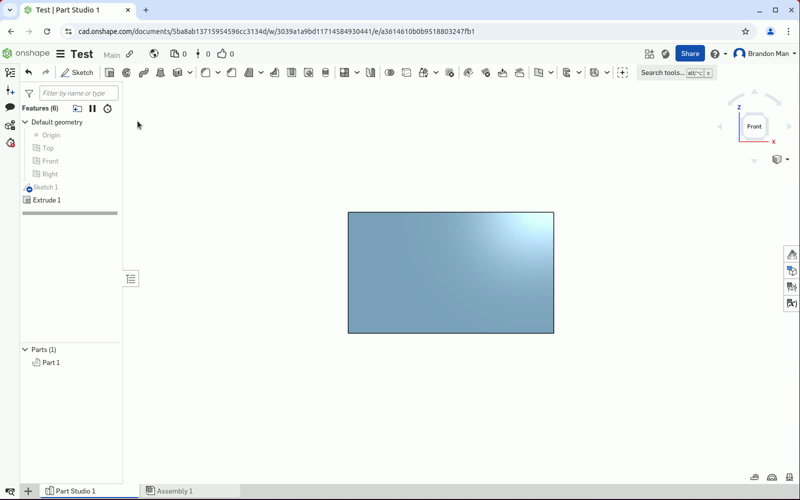
key(shift+h)
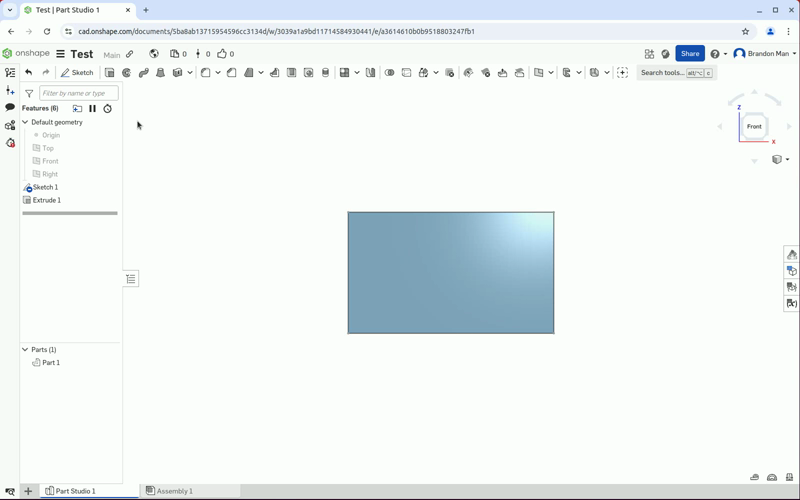
key(shift+h)
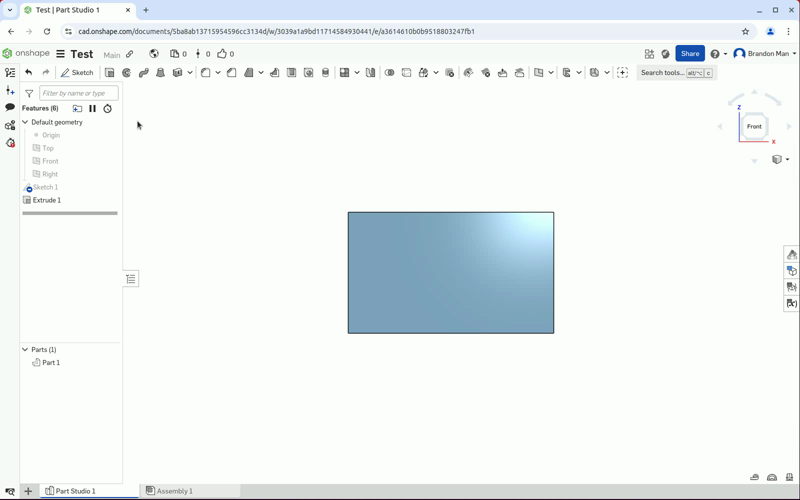
mouse_move(73, 189)
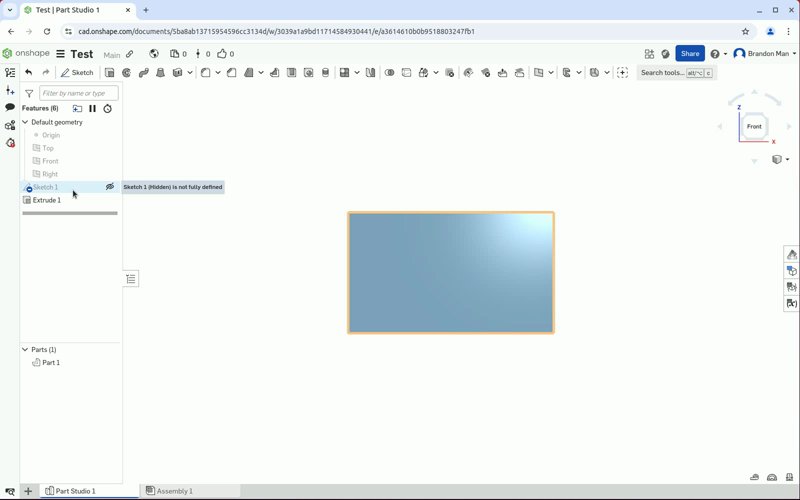
click(73, 189)
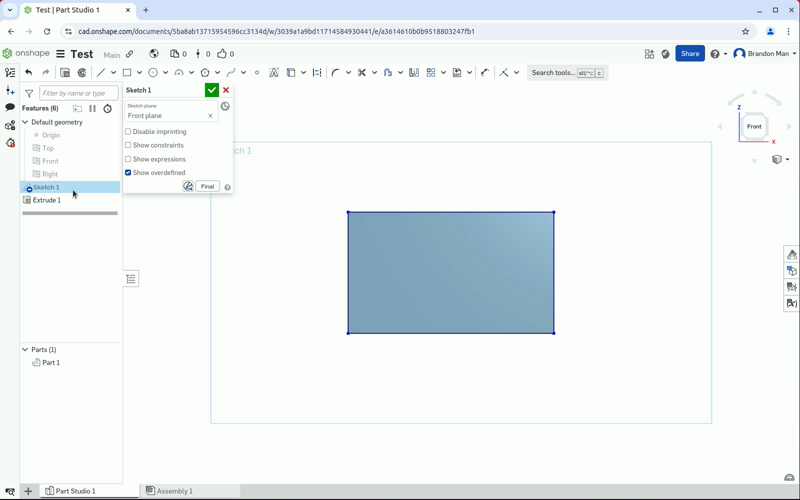
mouse_move(229, 92)
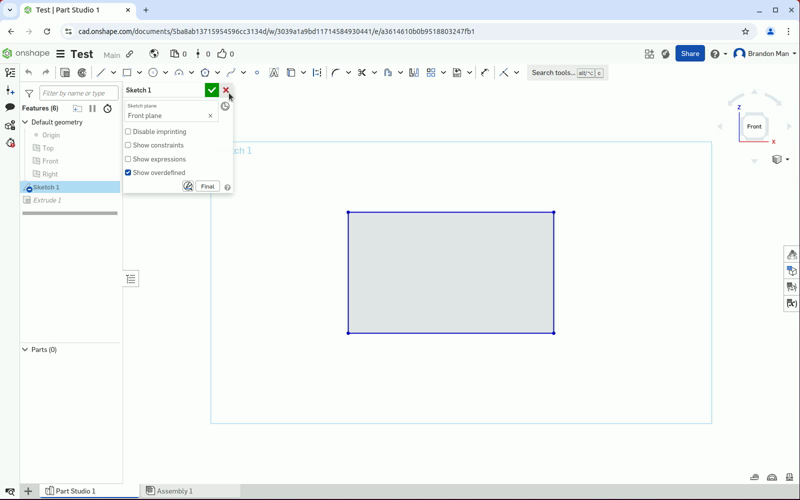
click(229, 92)
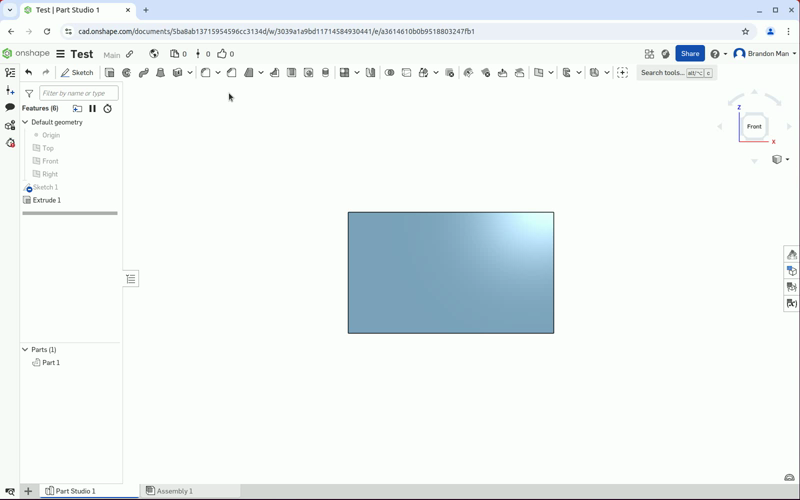
mouse_move(541, 75)
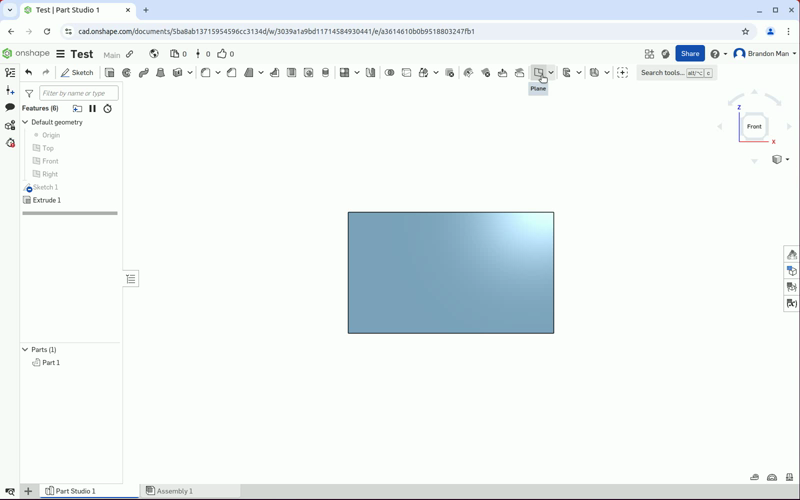
click(541, 75)
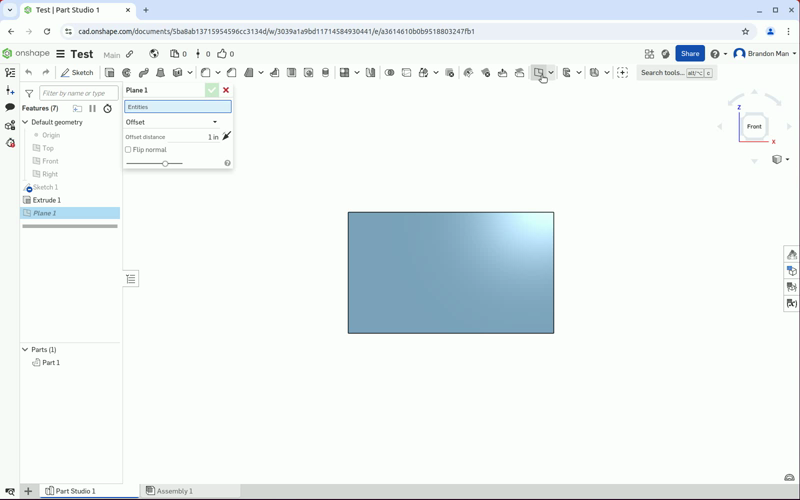
mouse_move(73, 163)
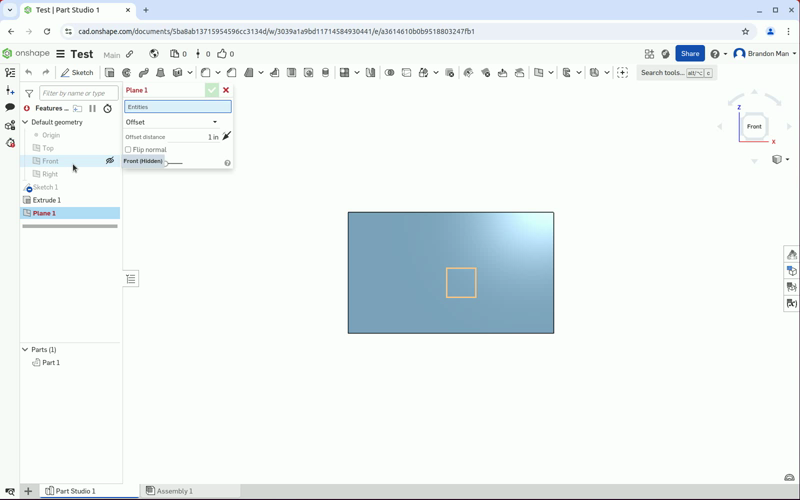
click(73, 163)
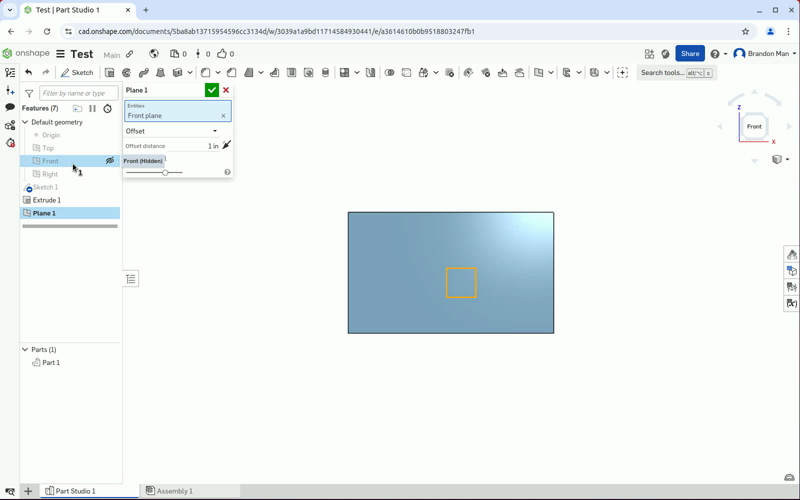
key(tab, 2)
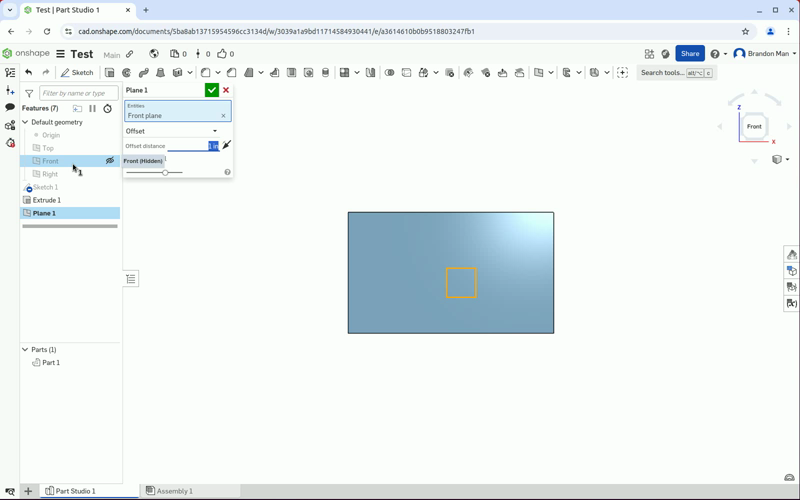
text(1.91)
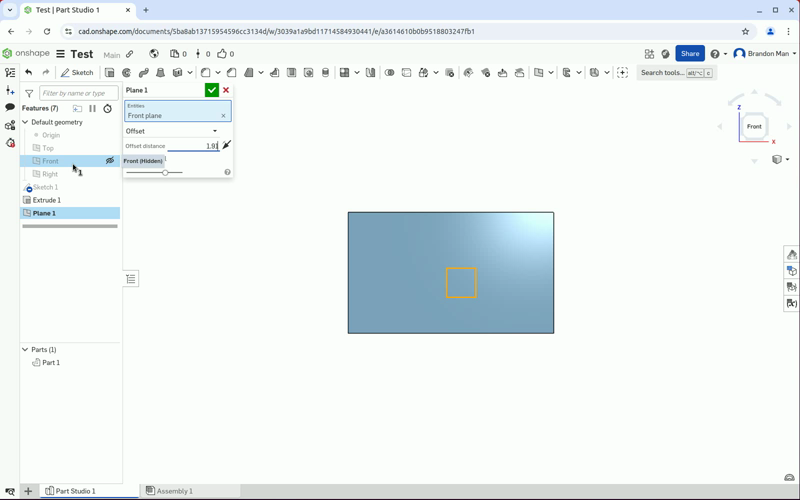
key(enter, 2)
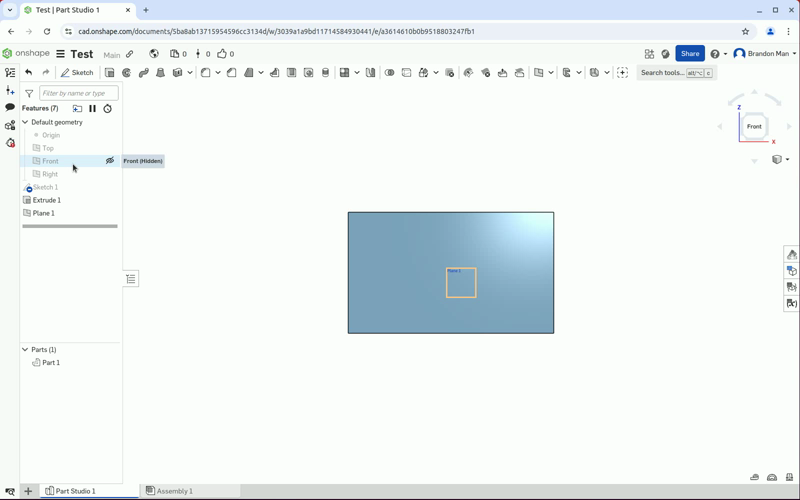
key(shift+s)
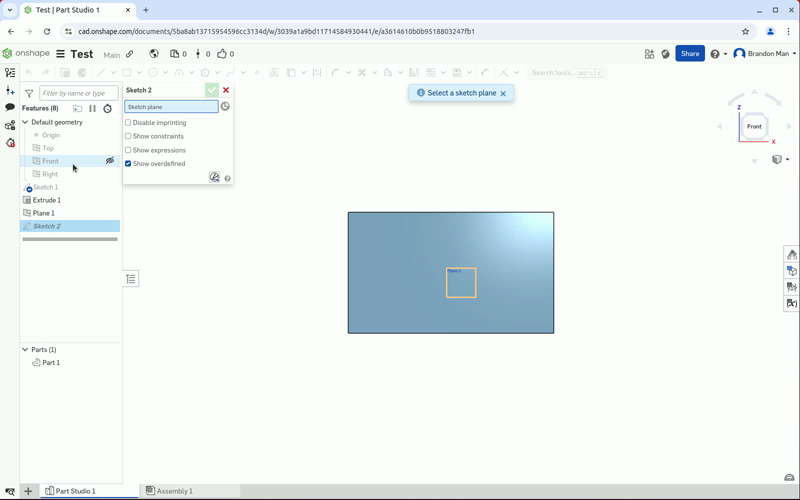
mouse_move(73, 215)
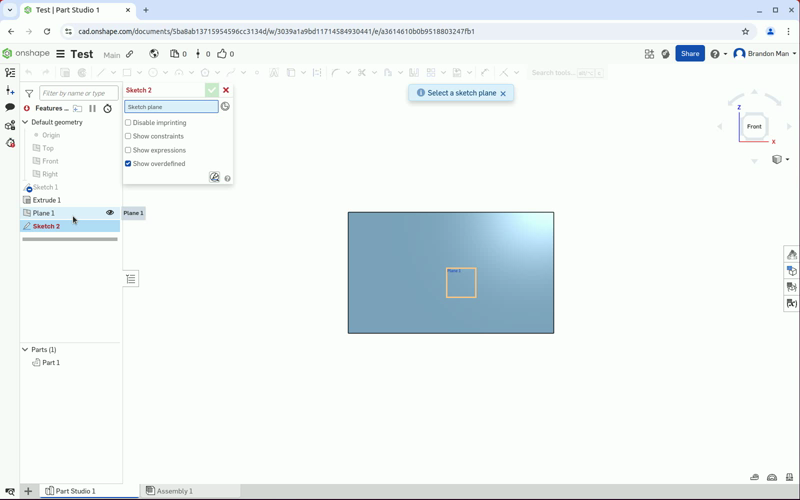
click(73, 215)
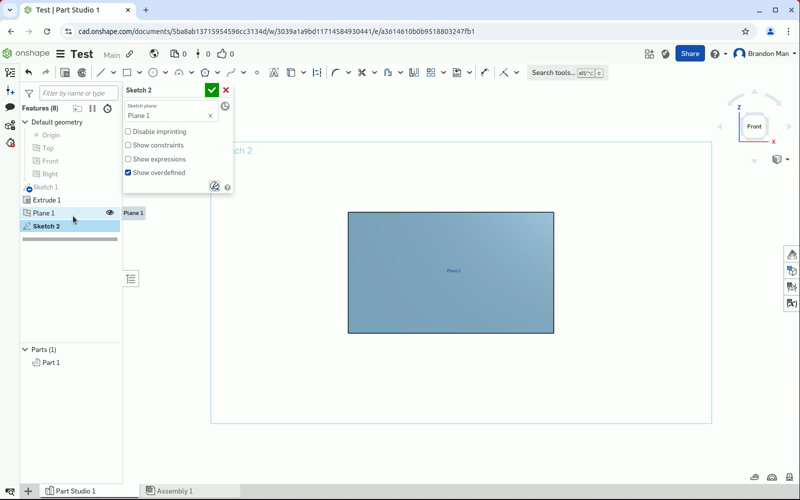
mouse_move(73, 352)
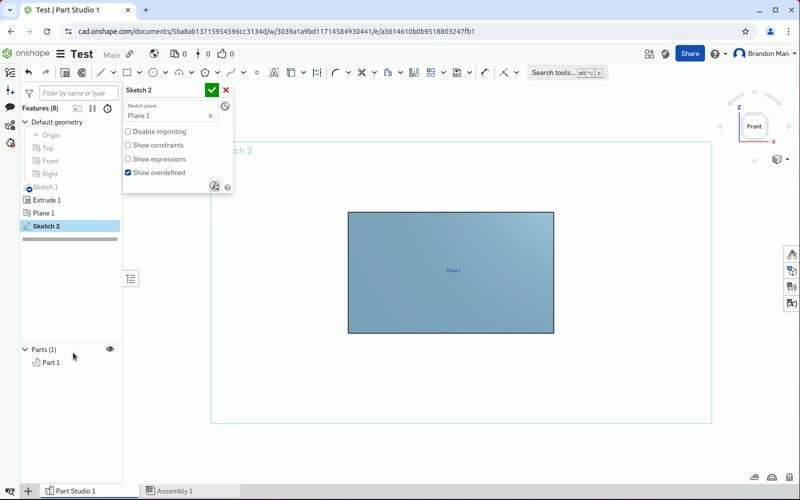
key(y)
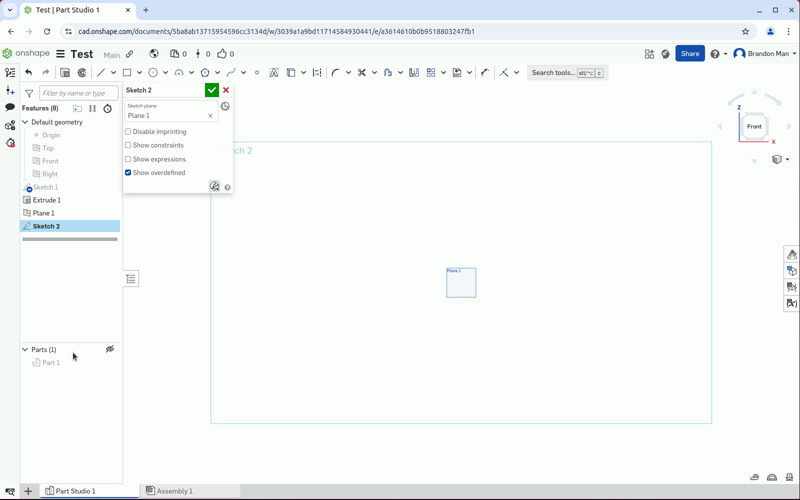
key(l)
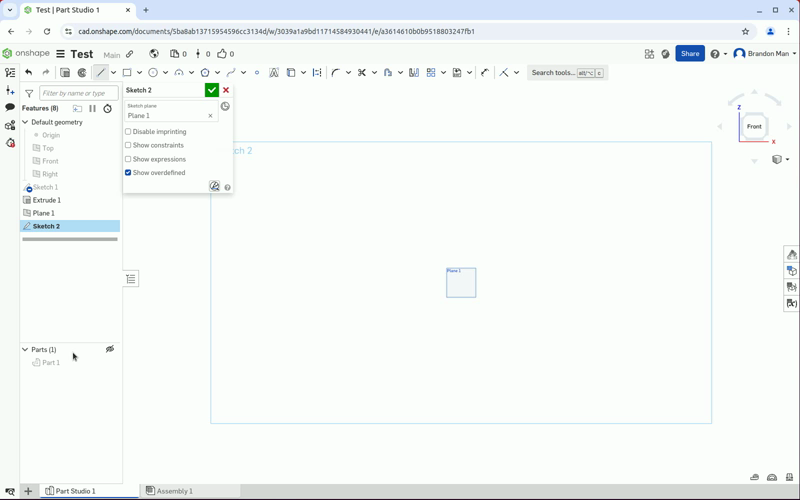
key_down(shift)
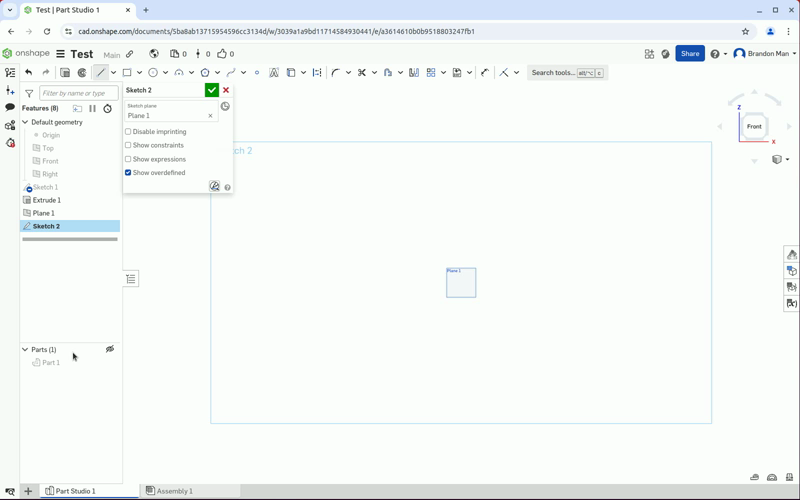
mouse_move(348, 333)
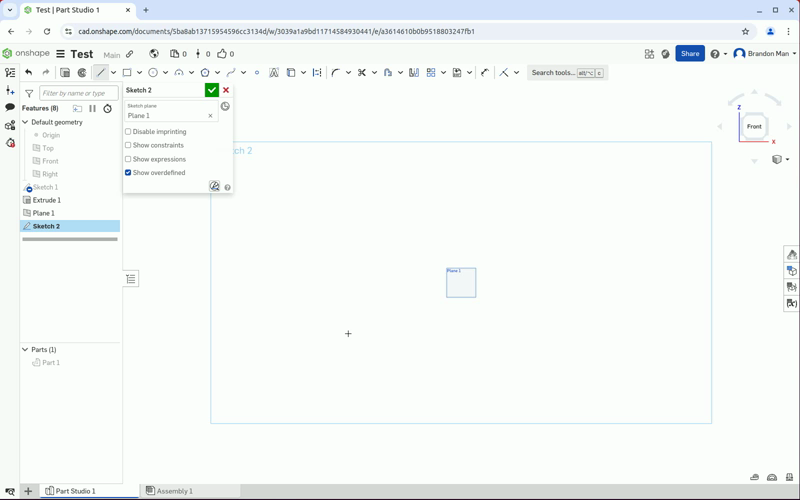
click(348, 333)
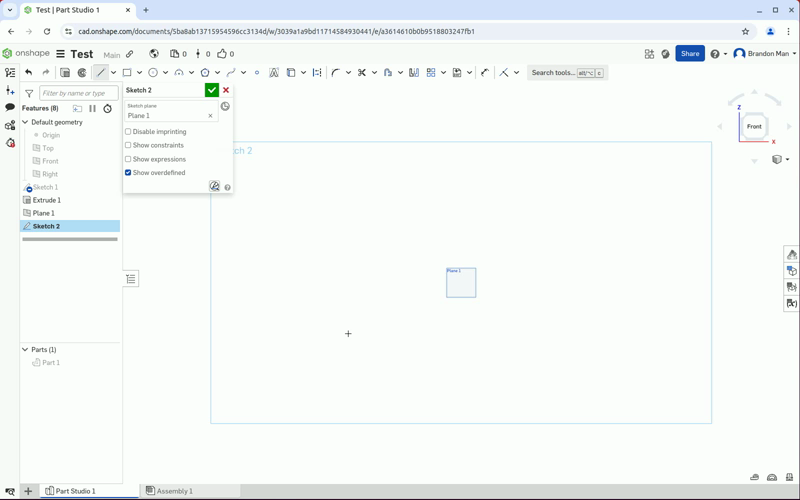
key_up(shift)
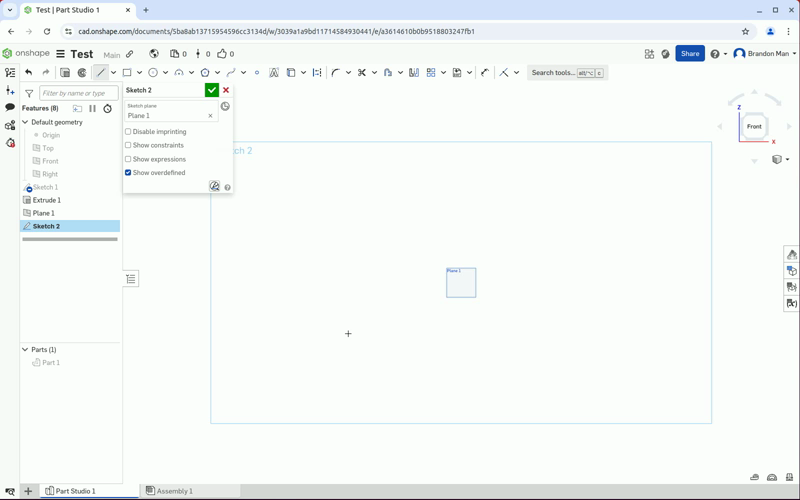
key_down(shift)
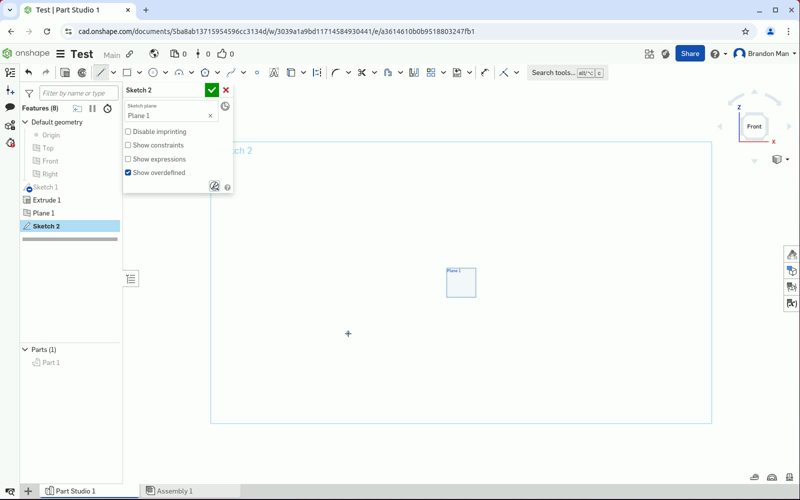
mouse_move(553, 333)
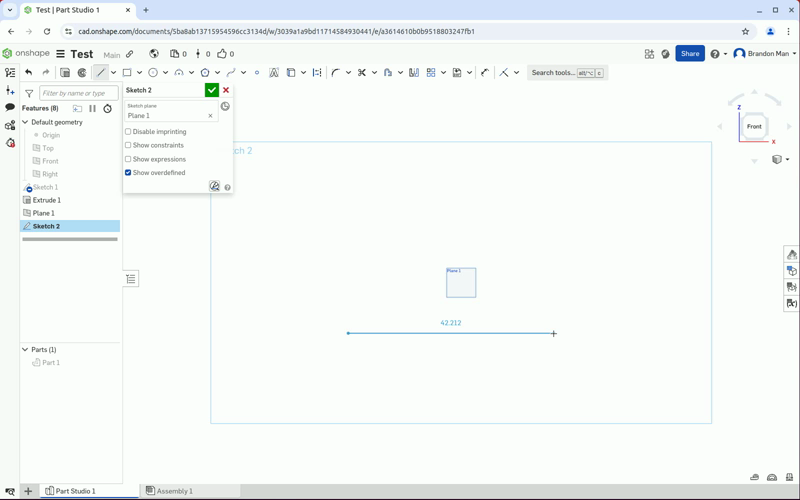
click(553, 333)
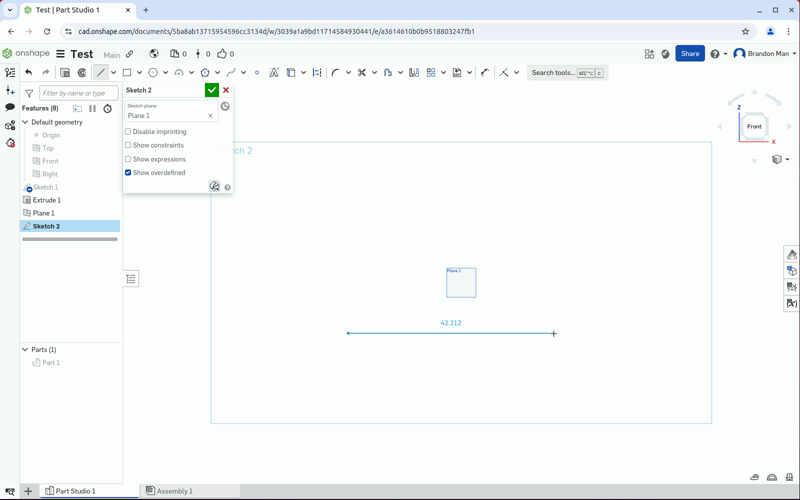
key_up(shift)
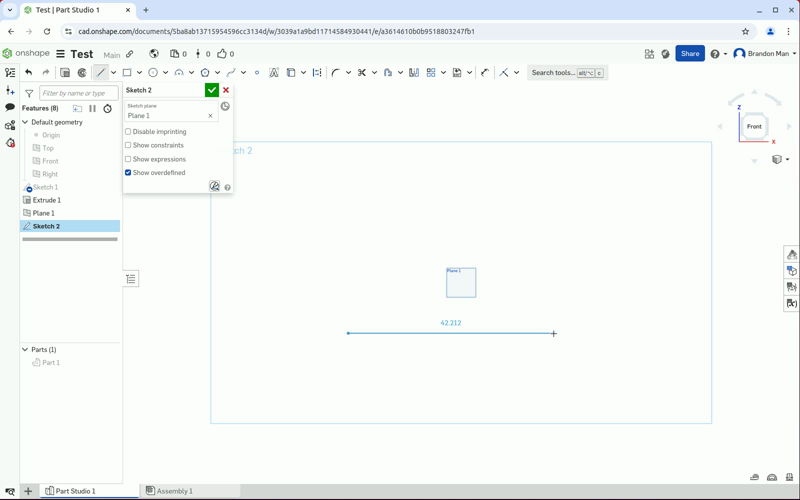
key_down(shift)
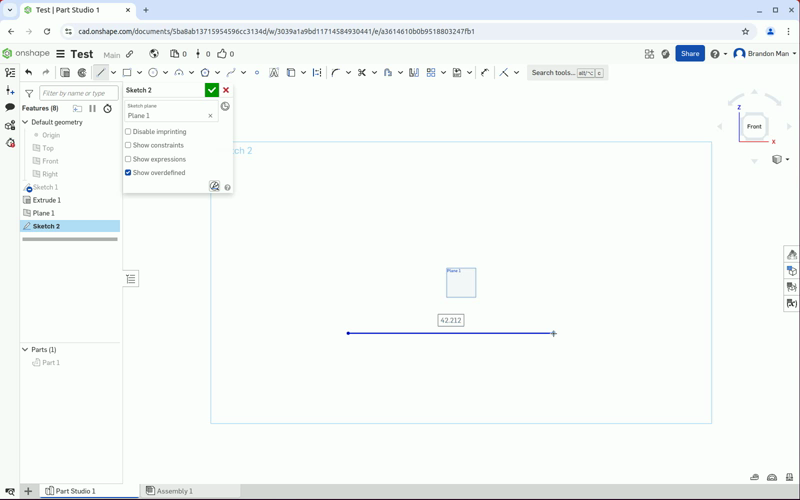
mouse_move(553, 212)
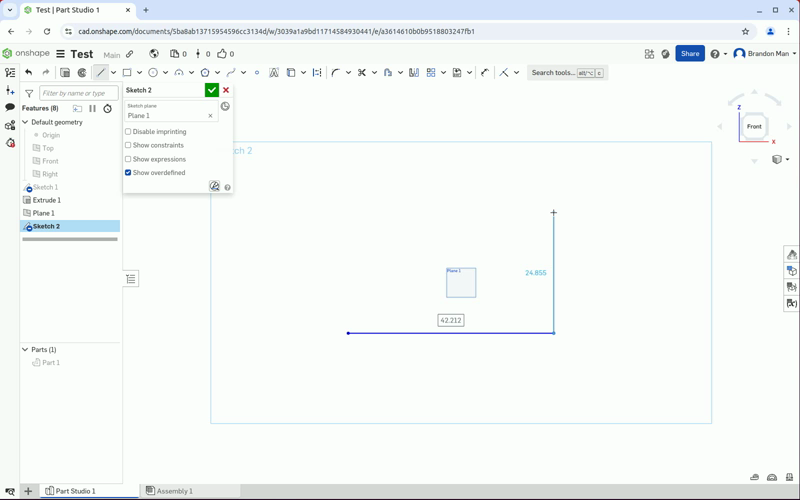
click(553, 212)
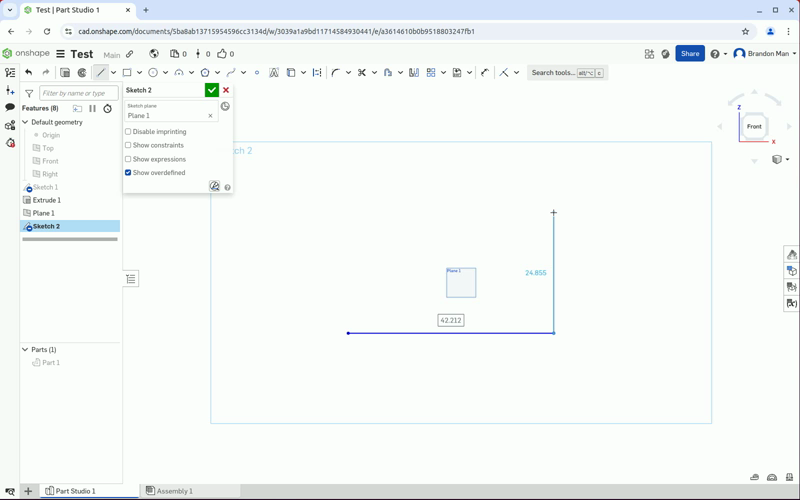
key_up(shift)
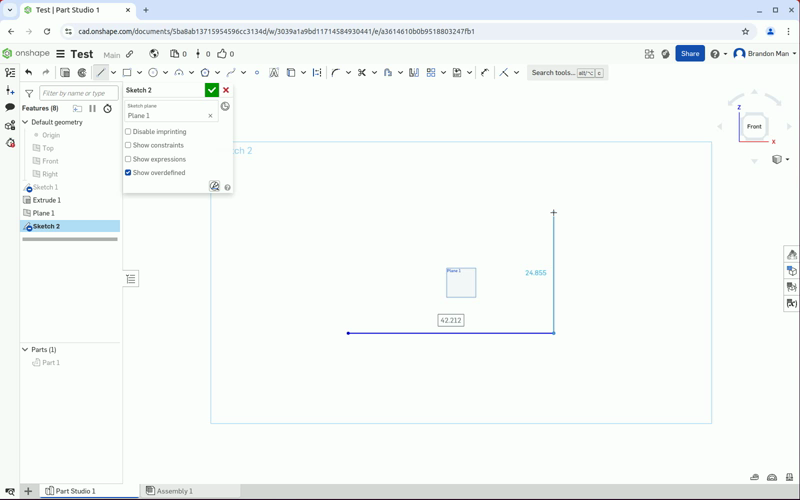
key_down(shift)
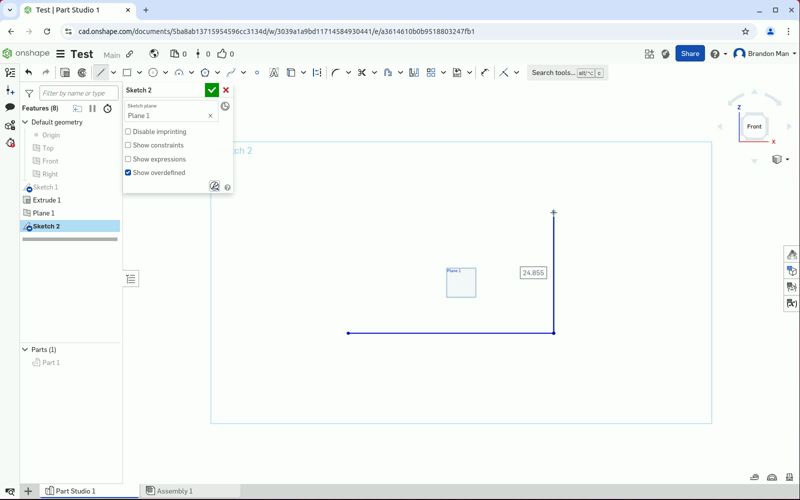
mouse_move(348, 212)
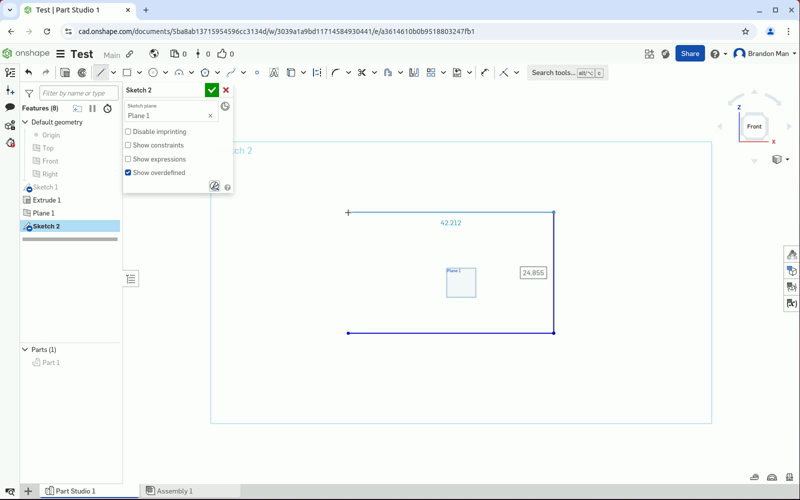
click(348, 212)
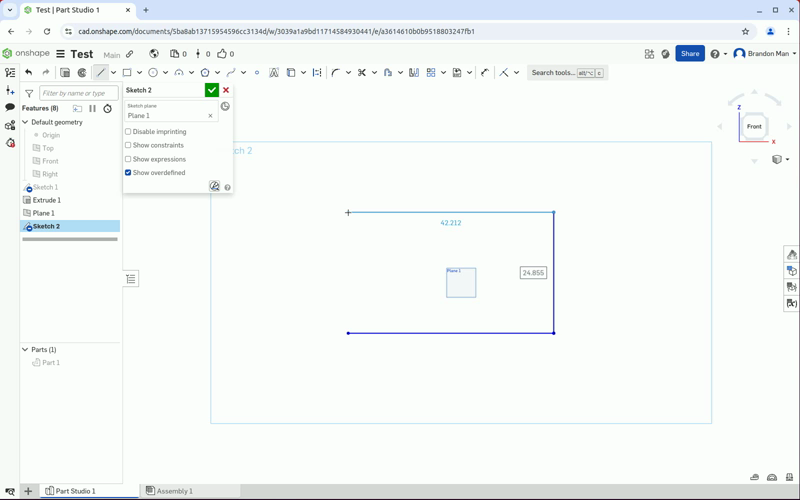
key_up(shift)
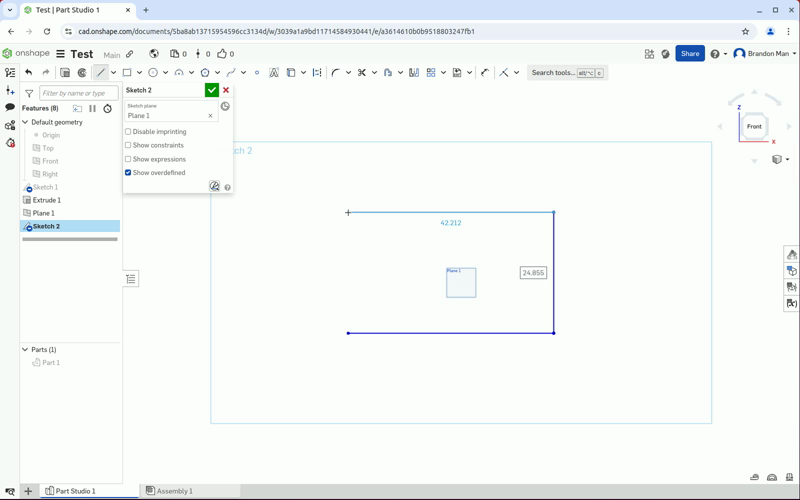
key_down(shift)
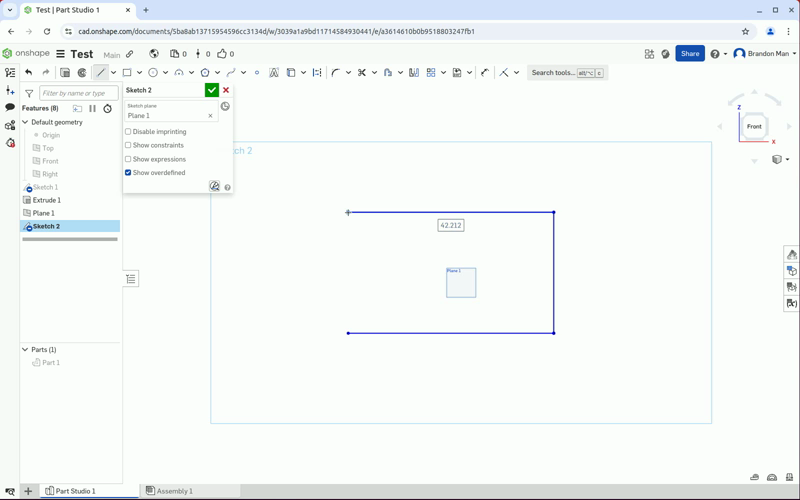
mouse_move(348, 333)
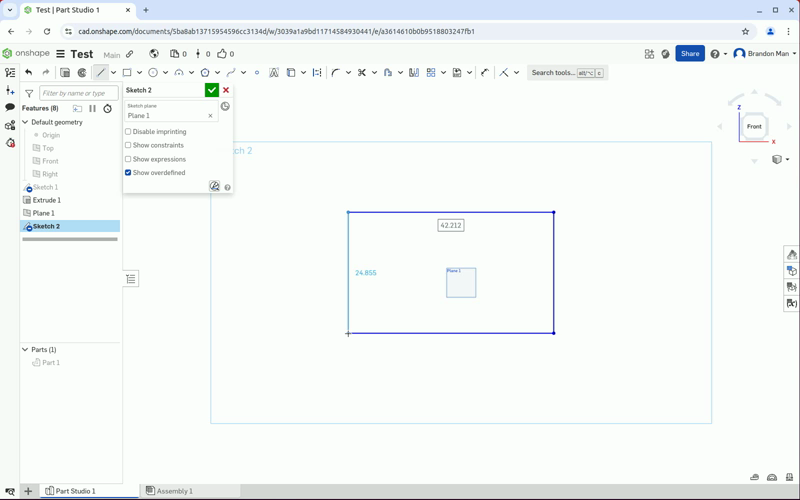
key_up(shift)
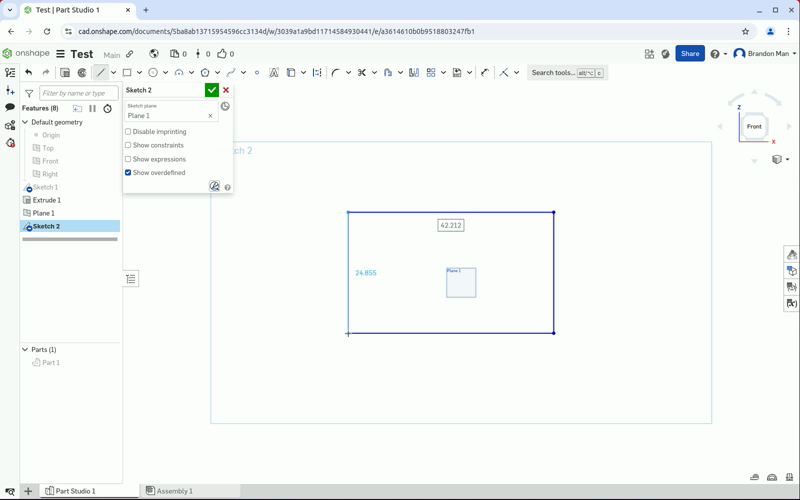
click(348, 333)
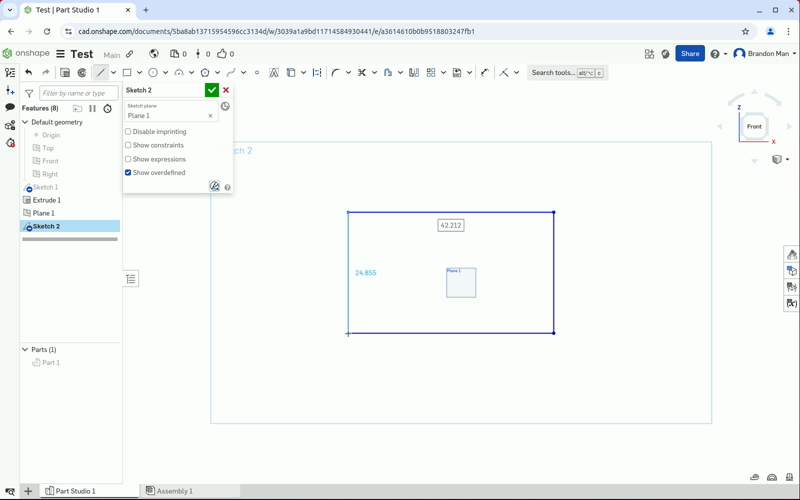
key(esc)
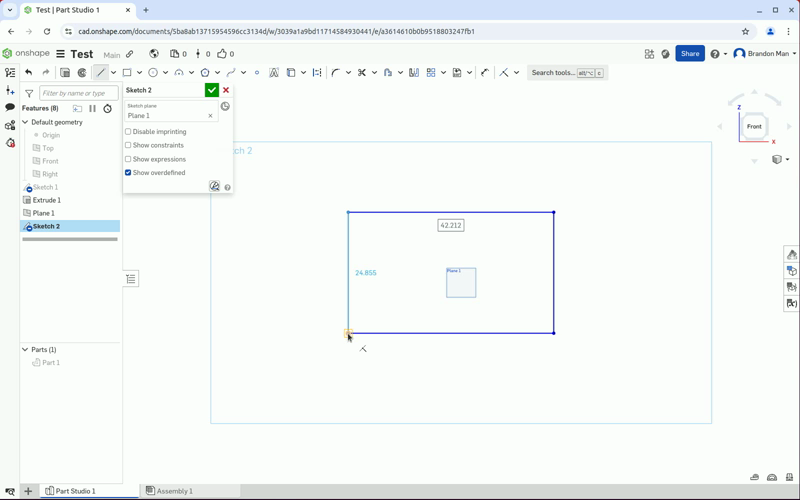
key(l)
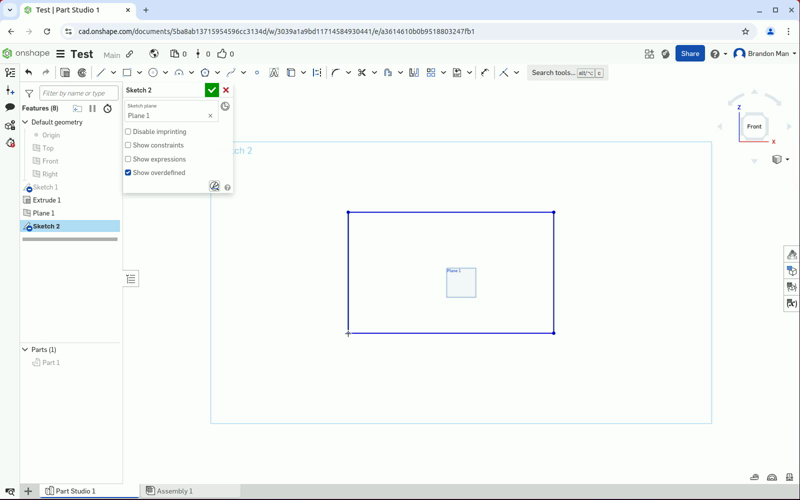
key_down(shift)
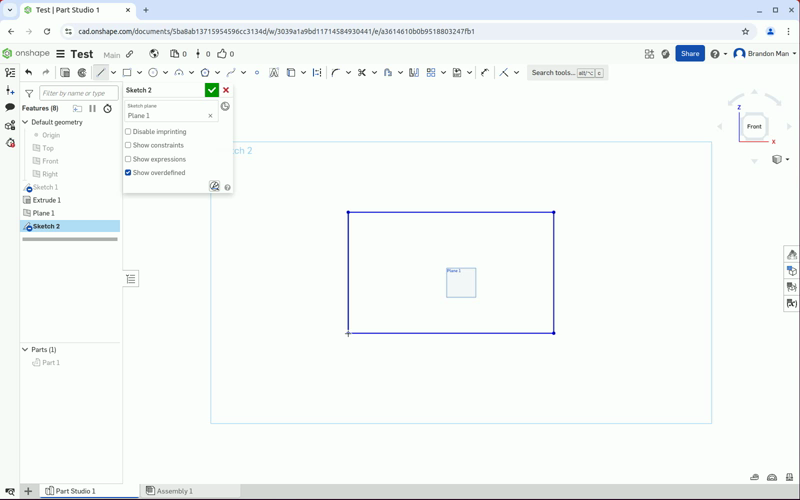
mouse_move(354, 324)
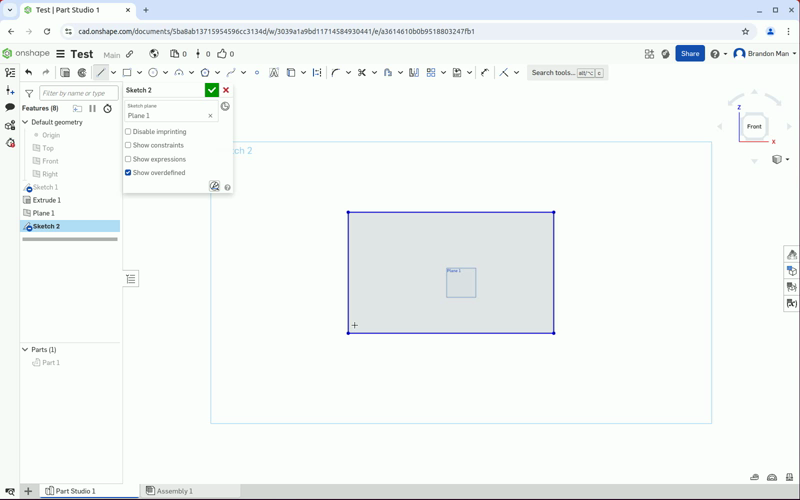
click(354, 324)
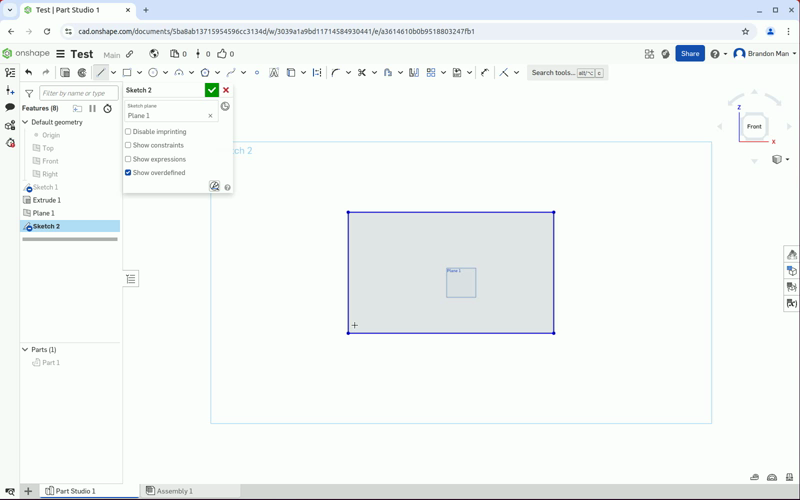
key_up(shift)
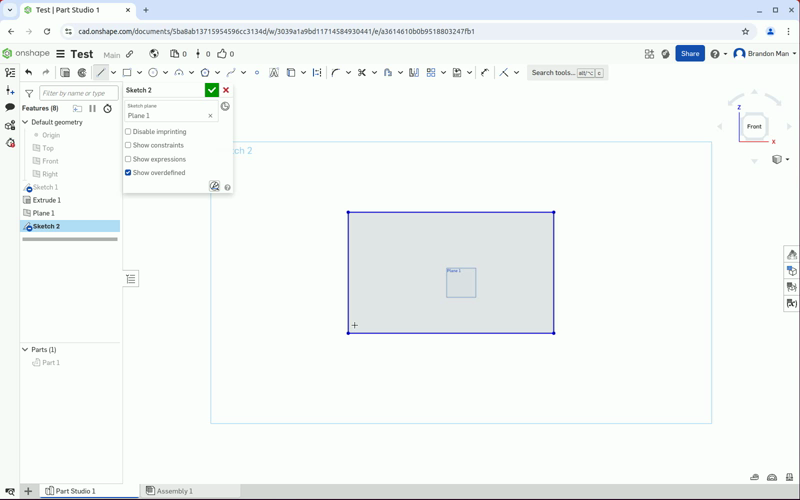
key_down(shift)
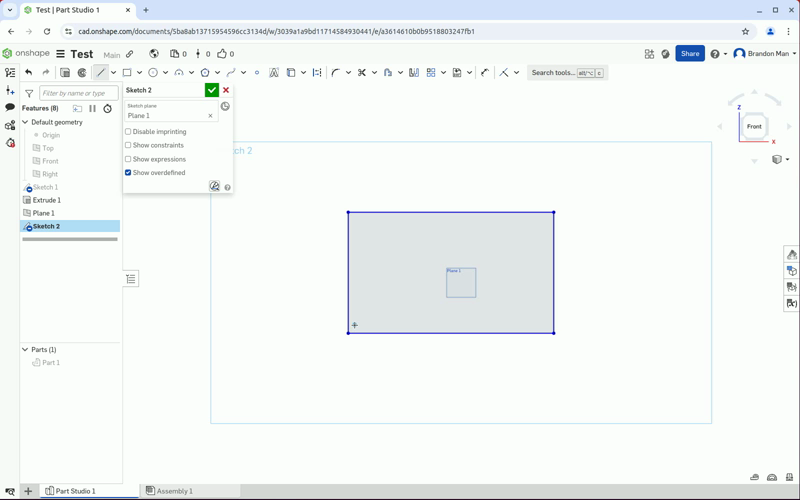
mouse_move(544, 324)
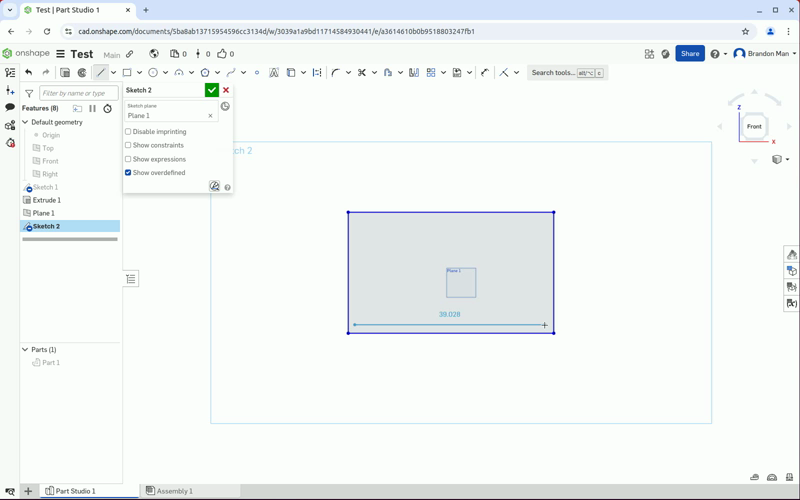
click(544, 324)
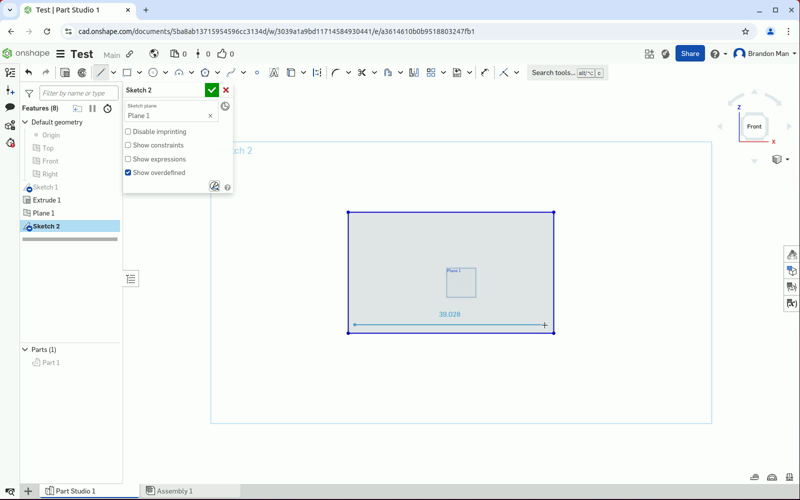
key_up(shift)
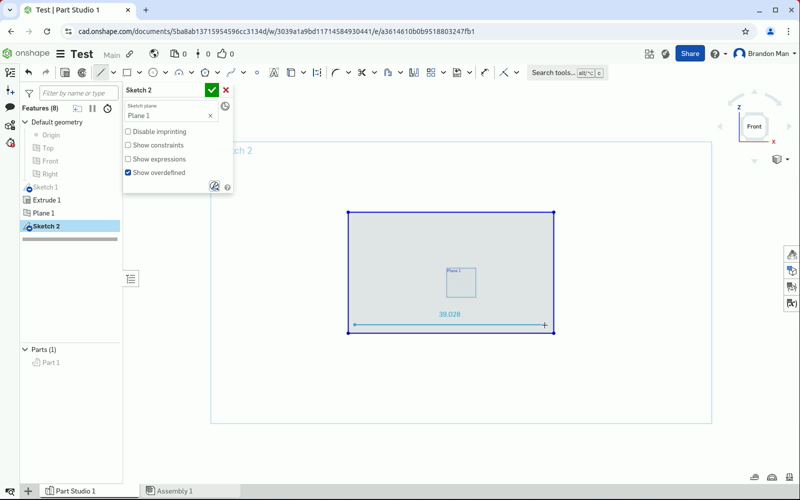
key_down(shift)
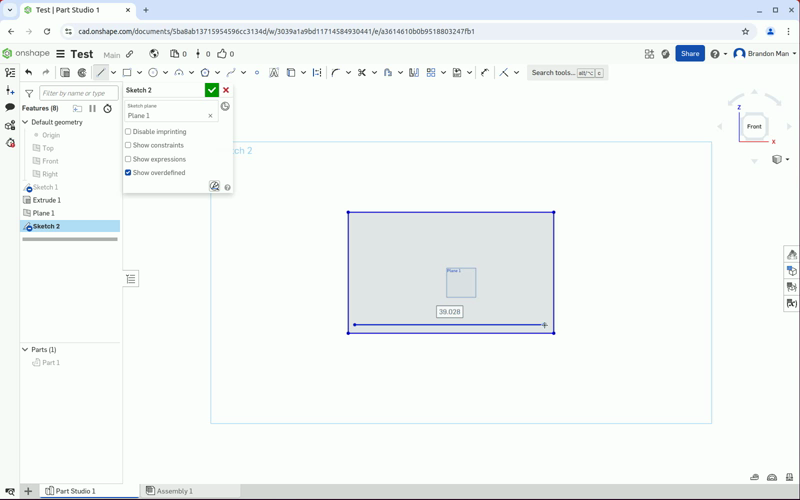
mouse_move(544, 216)
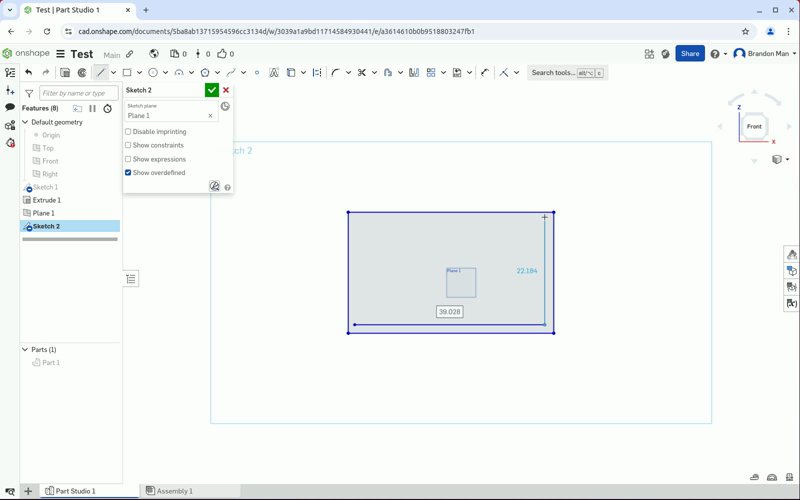
click(544, 216)
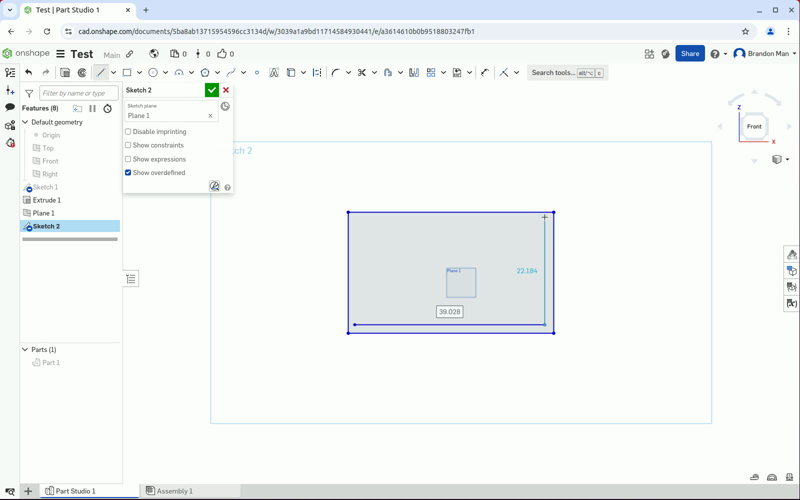
key_up(shift)
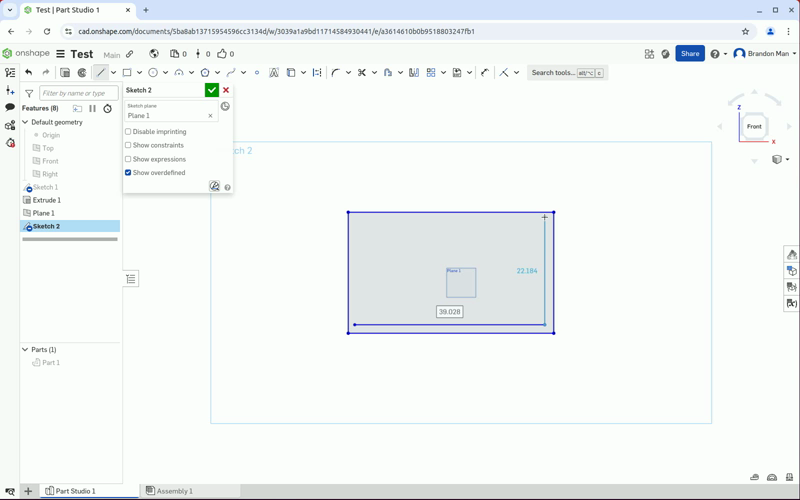
key_down(shift)
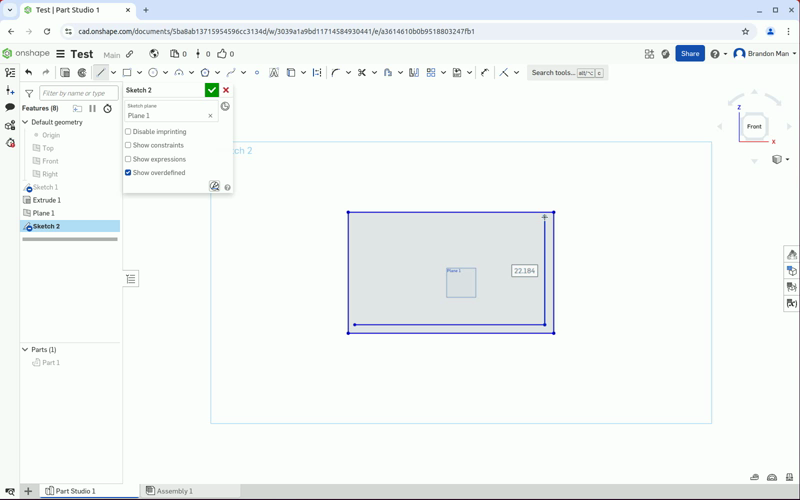
mouse_move(354, 216)
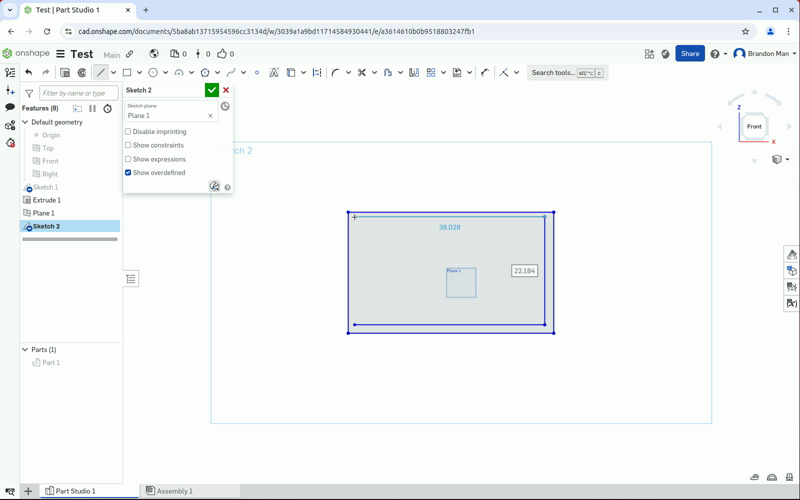
click(354, 216)
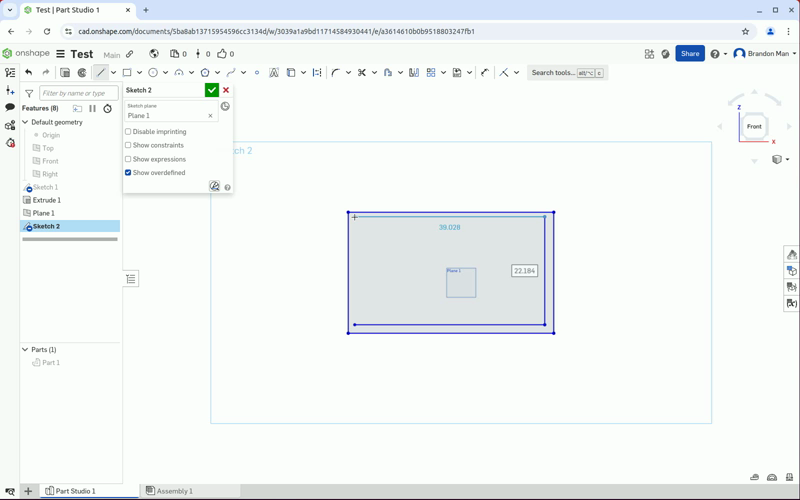
key_up(shift)
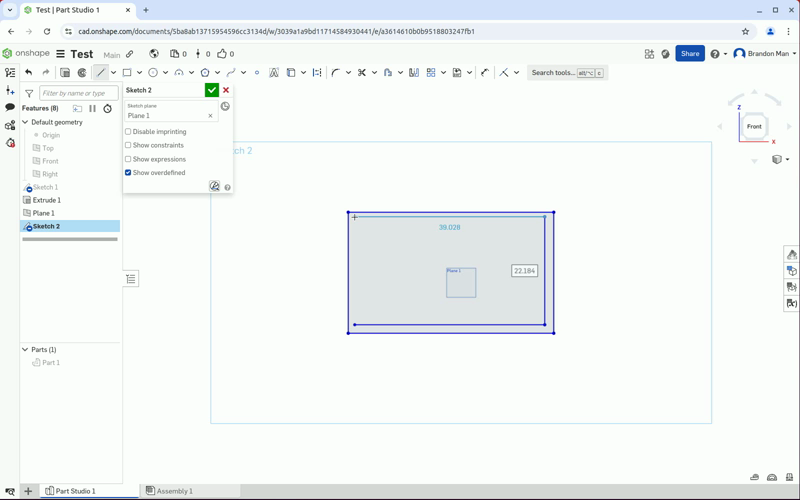
key_down(shift)
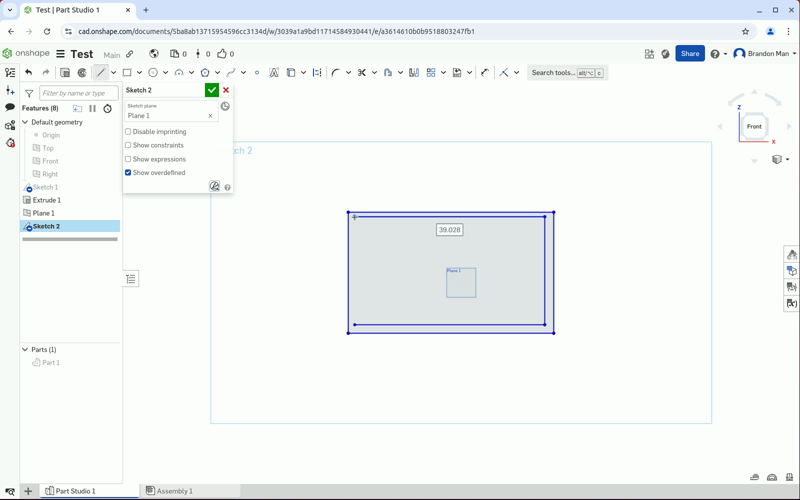
mouse_move(354, 324)
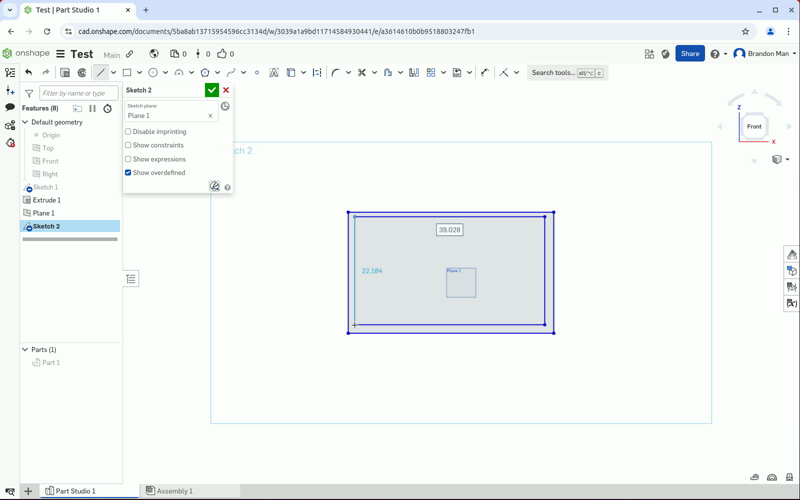
key_up(shift)
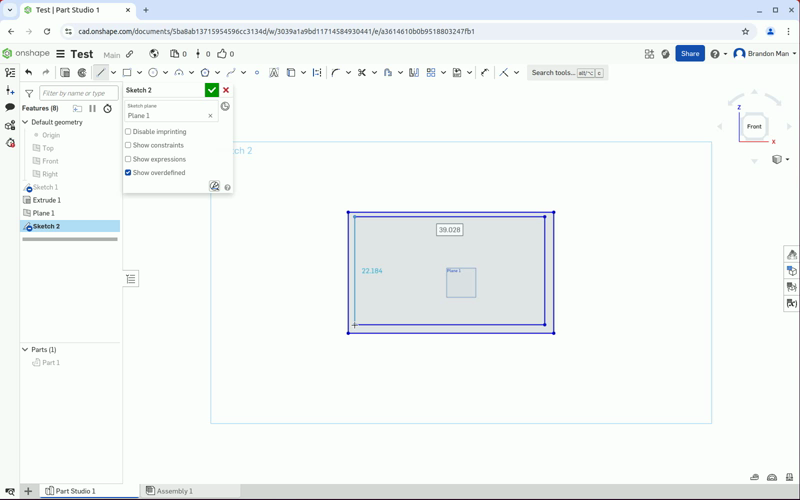
click(354, 324)
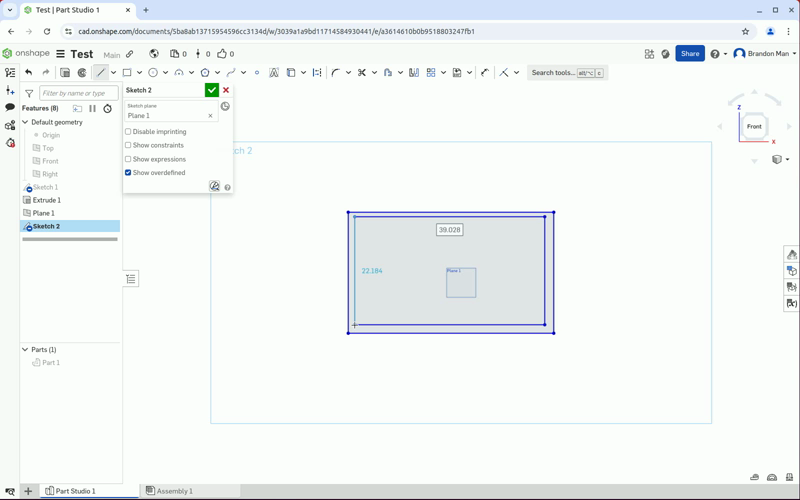
key(esc)
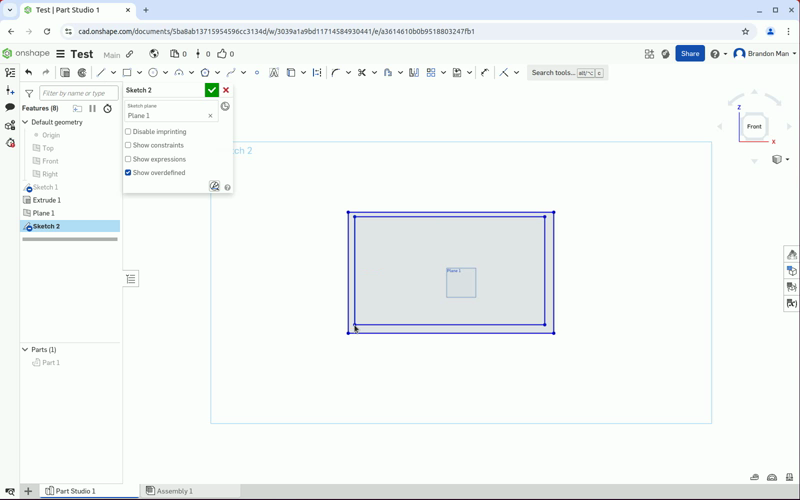
mouse_move(428, 328)
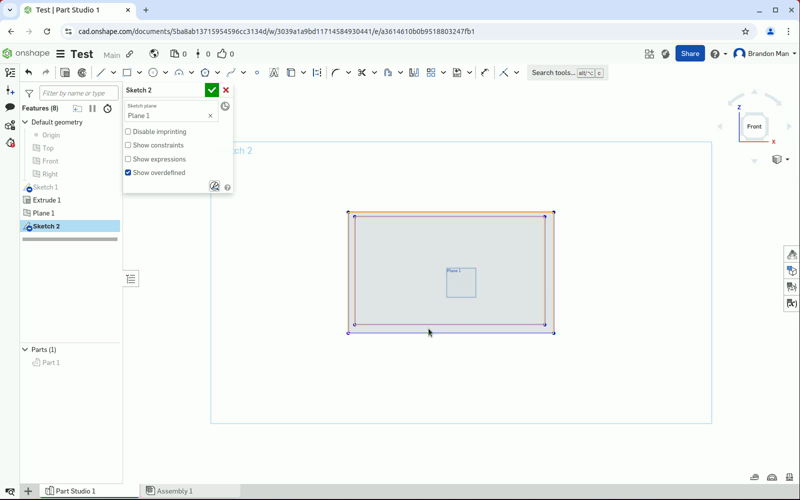
click(428, 328)
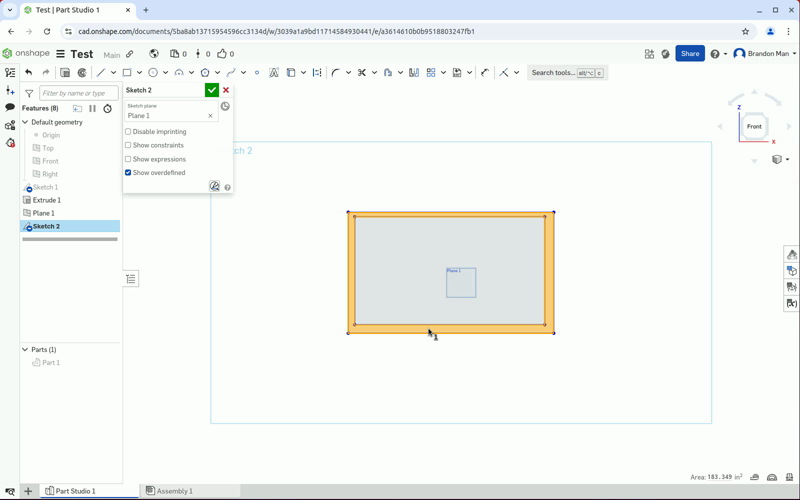
mouse_move(73, 352)
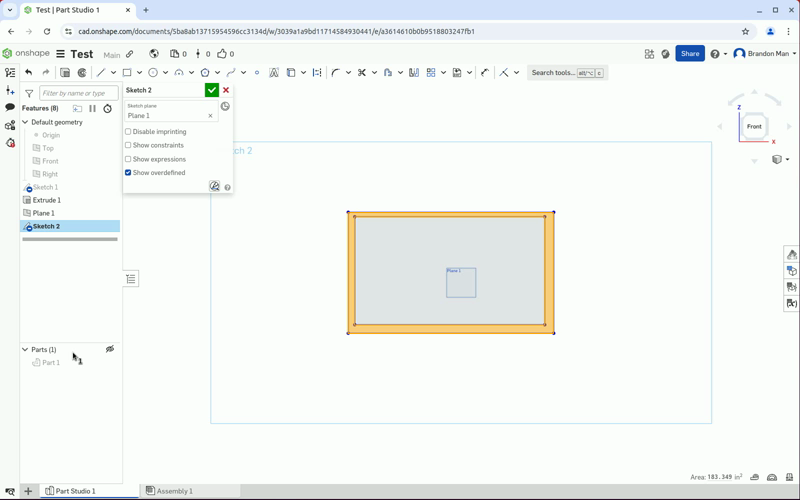
key(shift+y)
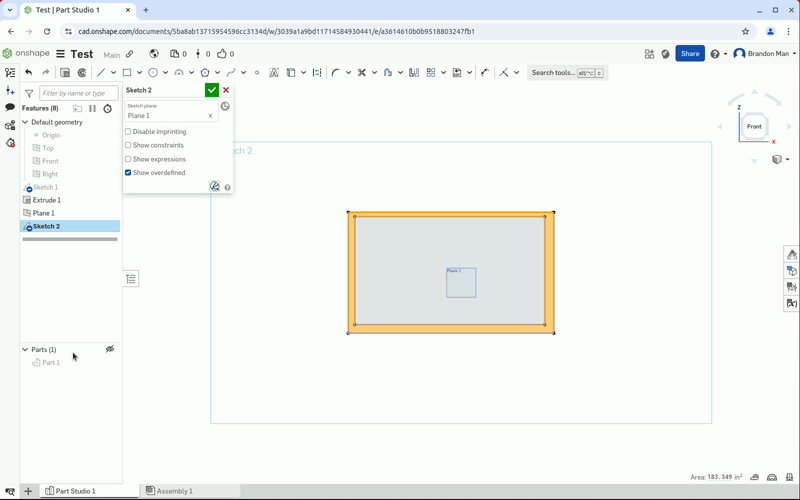
key(shift+e)
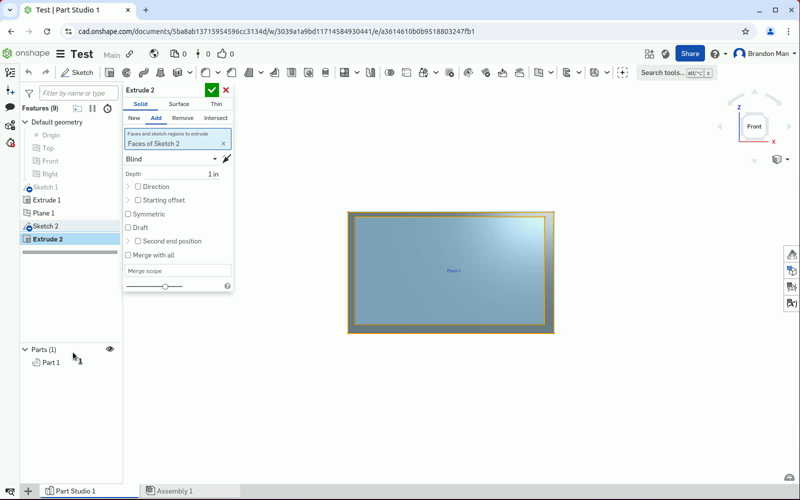
mouse_move(143, 106)
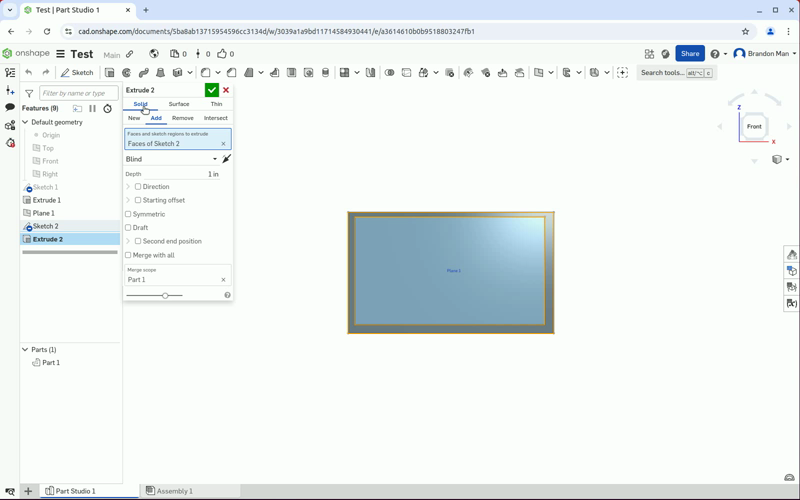
click(143, 106)
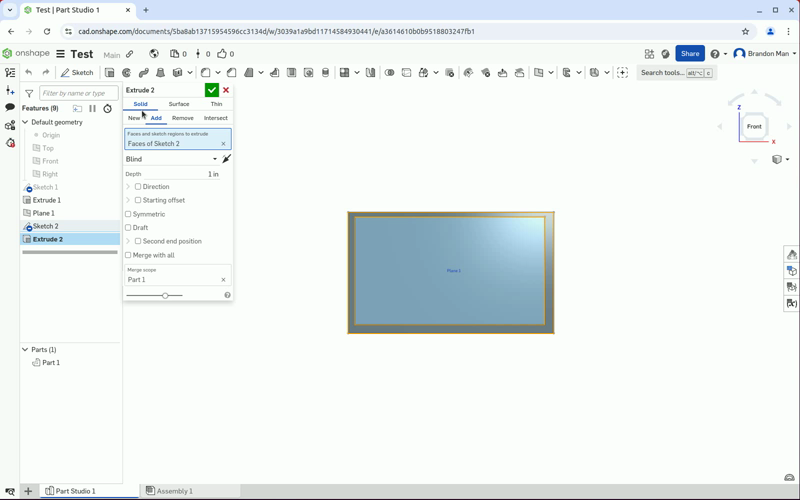
mouse_move(137, 120)
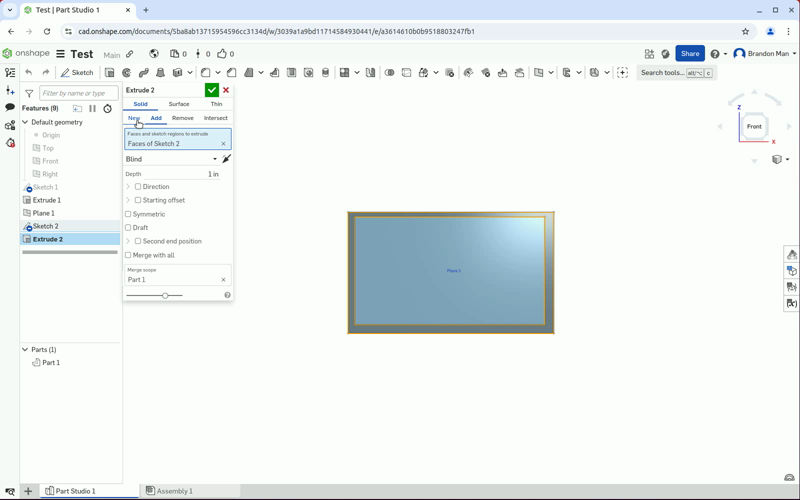
click(137, 120)
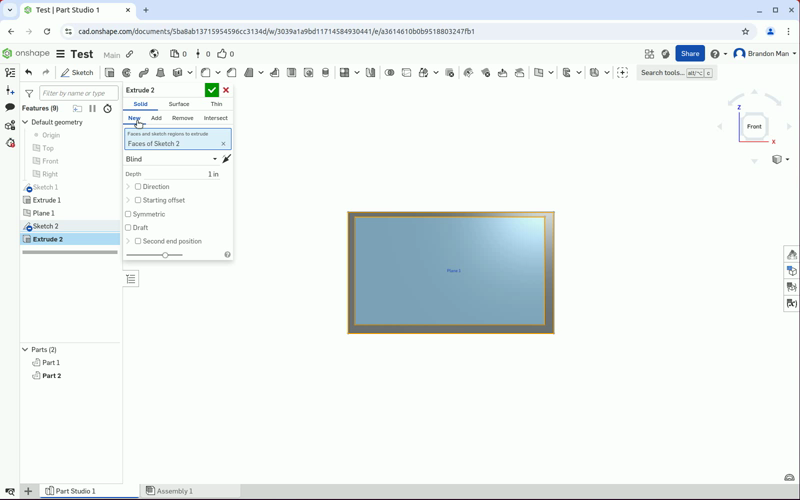
key(tab, 4)
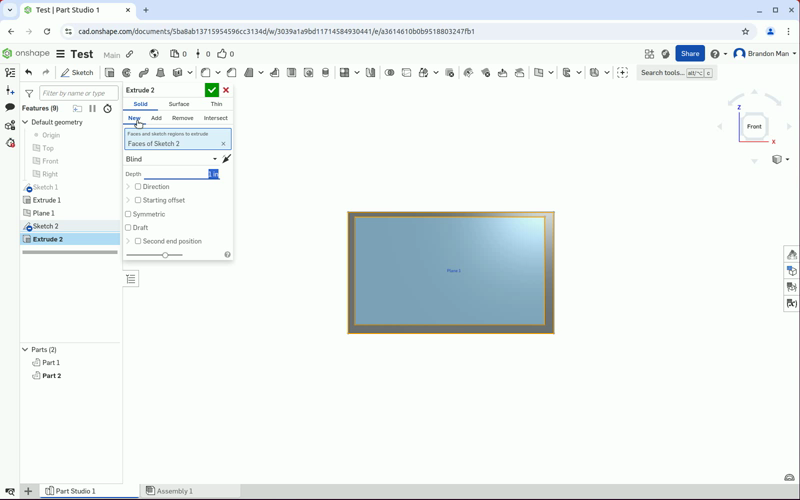
text(3.851)
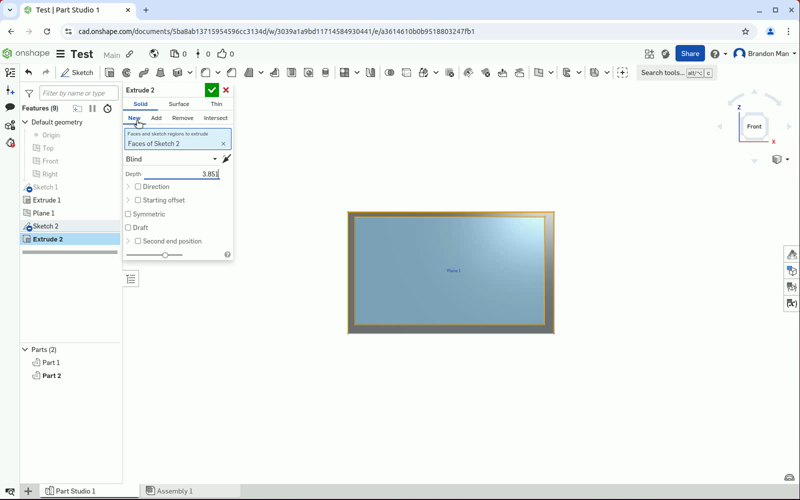
key(enter)
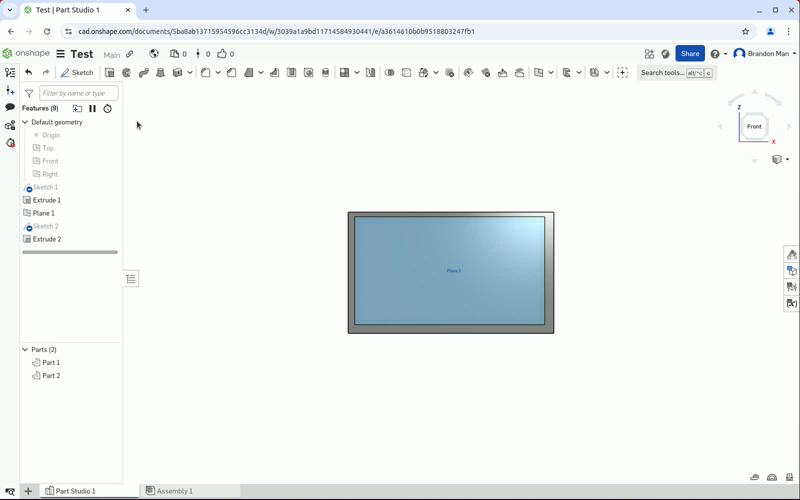
key(shift+h)
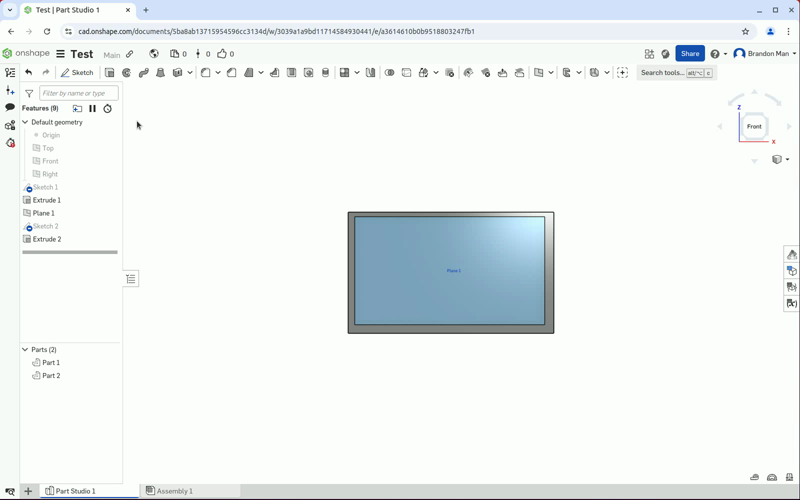
key(shift+h)
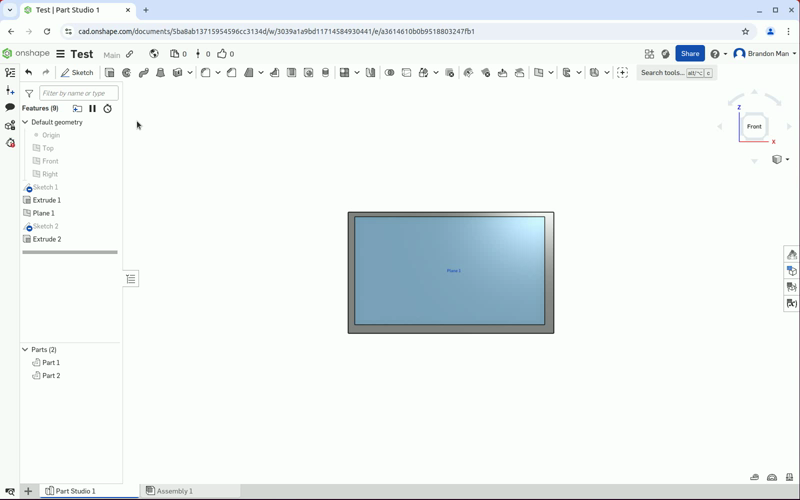
mouse_move(73, 189)
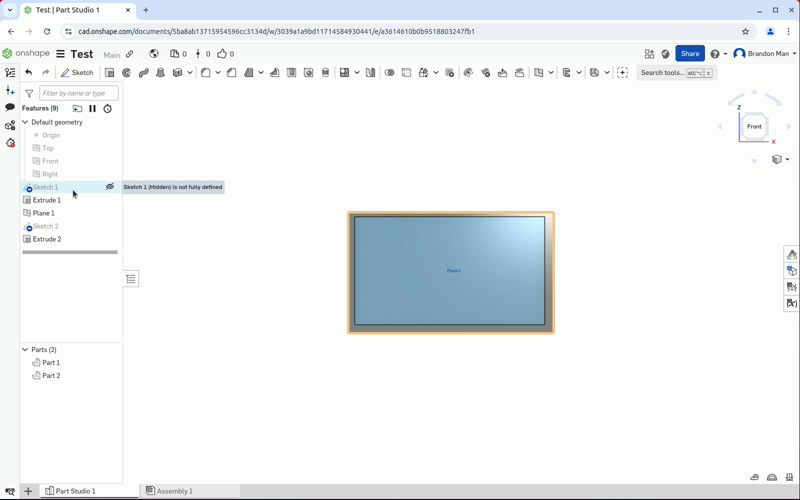
click(73, 189)
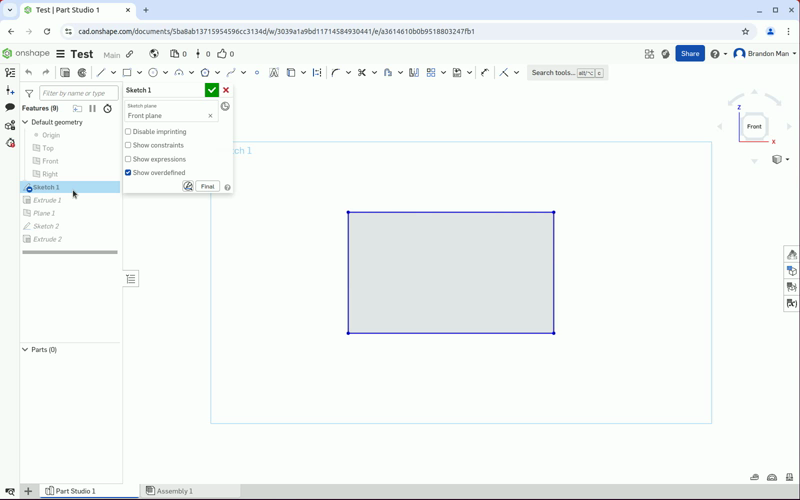
mouse_move(229, 92)
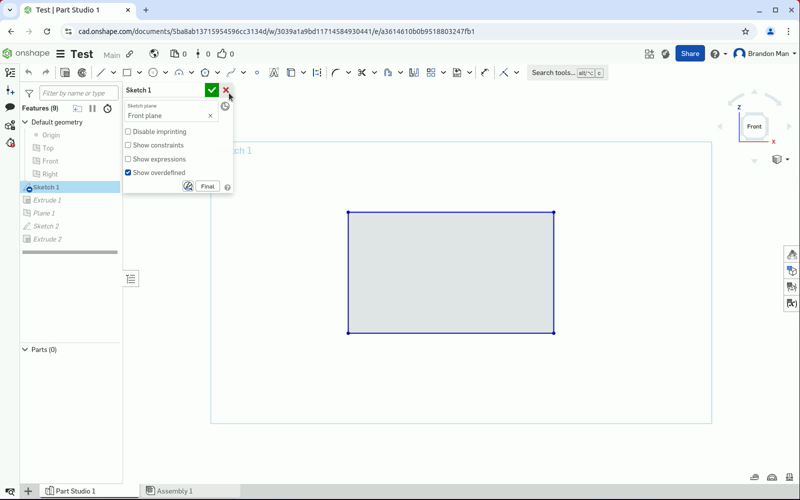
click(229, 92)
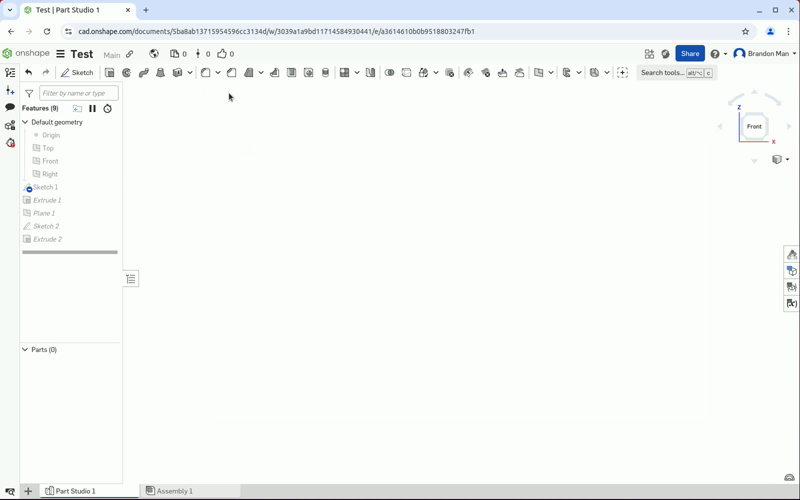
key(shift+s)
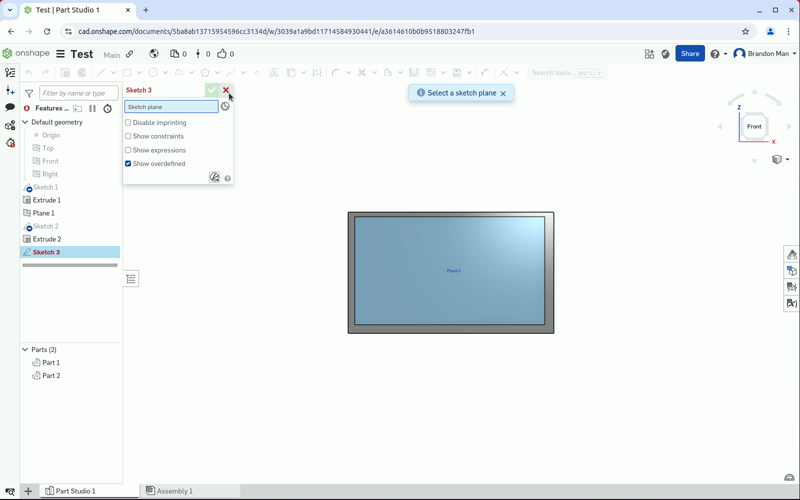
mouse_move(73, 215)
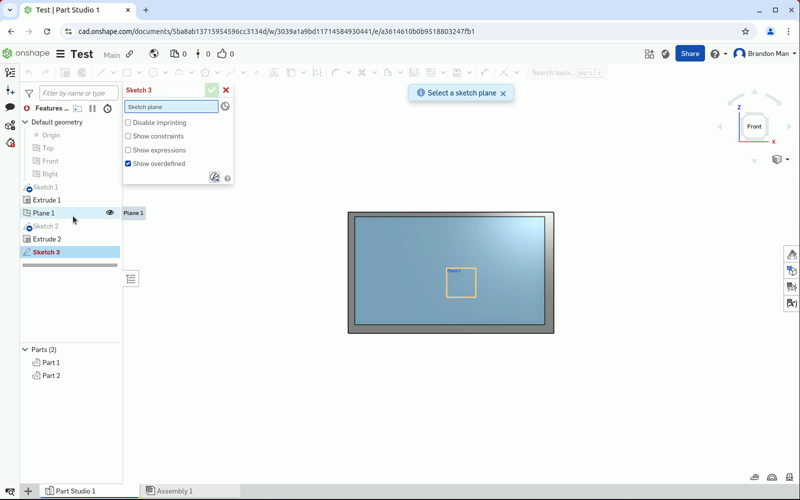
click(73, 215)
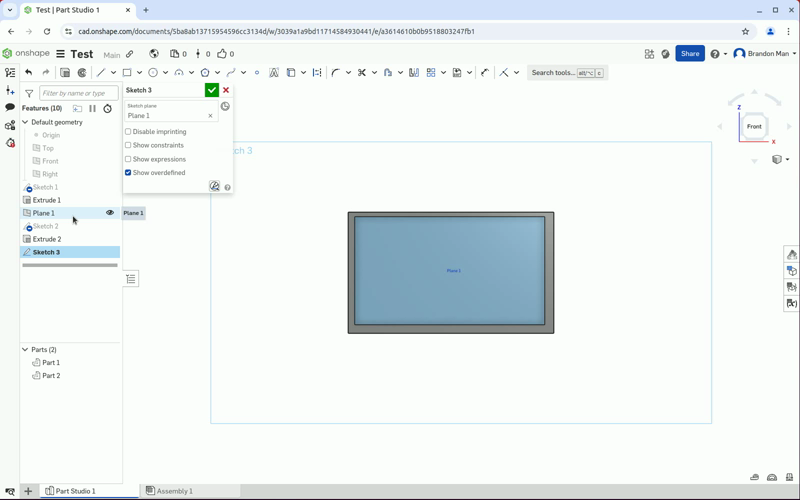
mouse_move(73, 352)
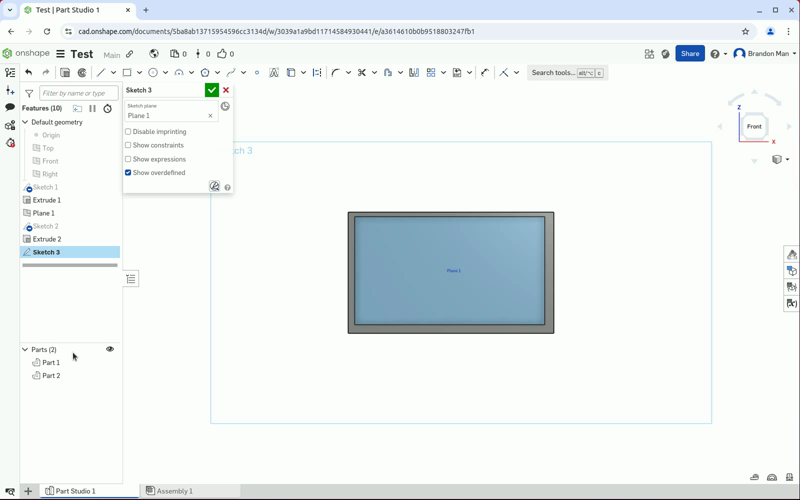
key(y)
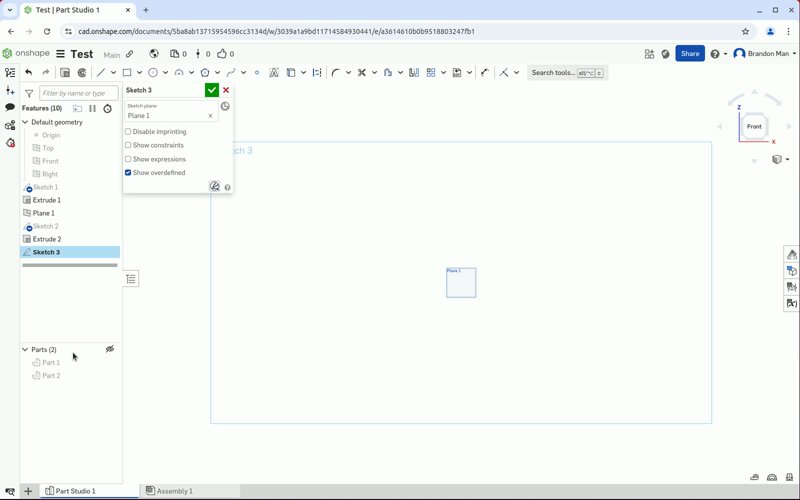
key(l)
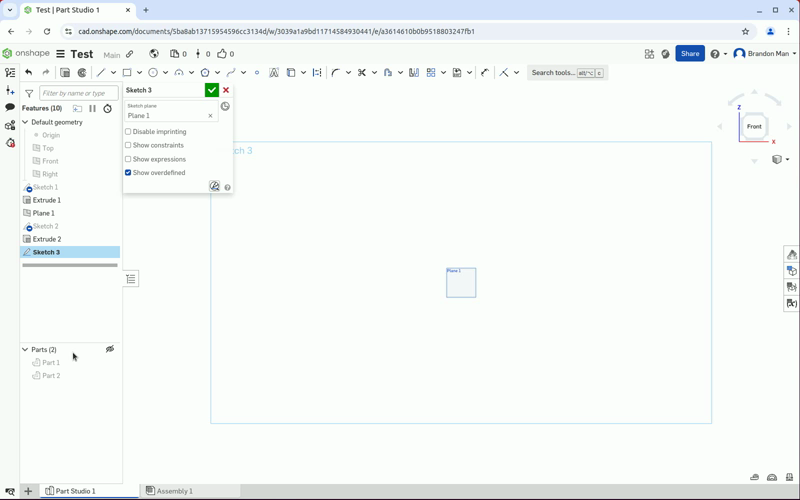
key_down(shift)
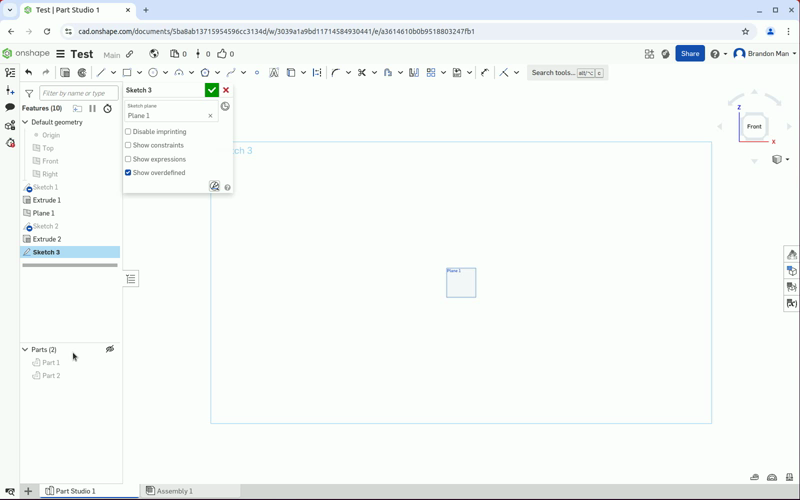
mouse_move(419, 299)
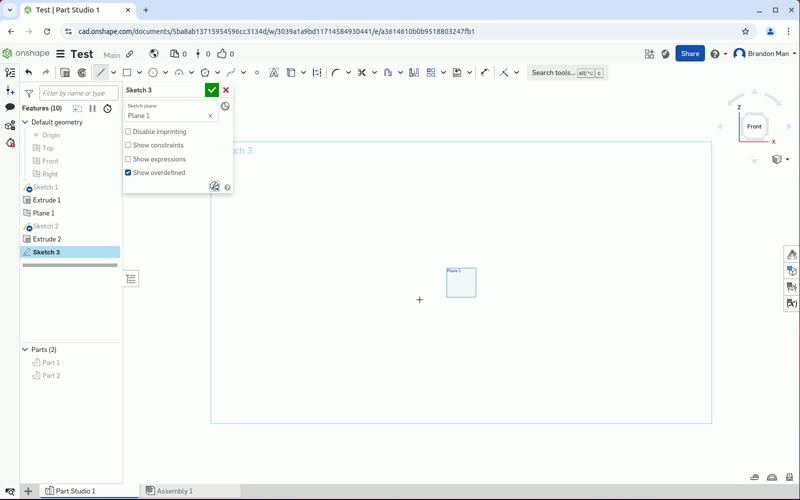
click(419, 299)
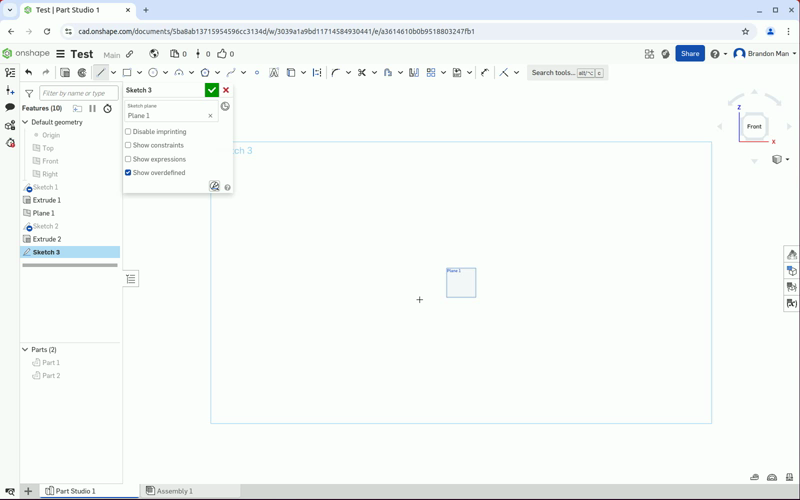
key_up(shift)
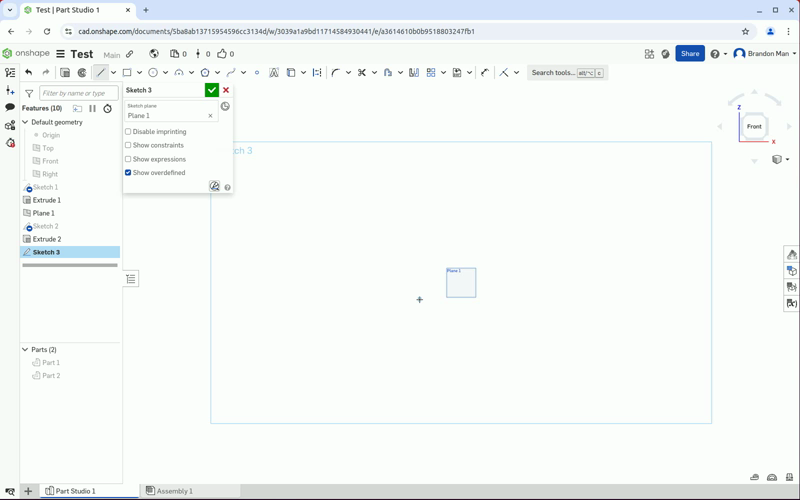
key_down(shift)
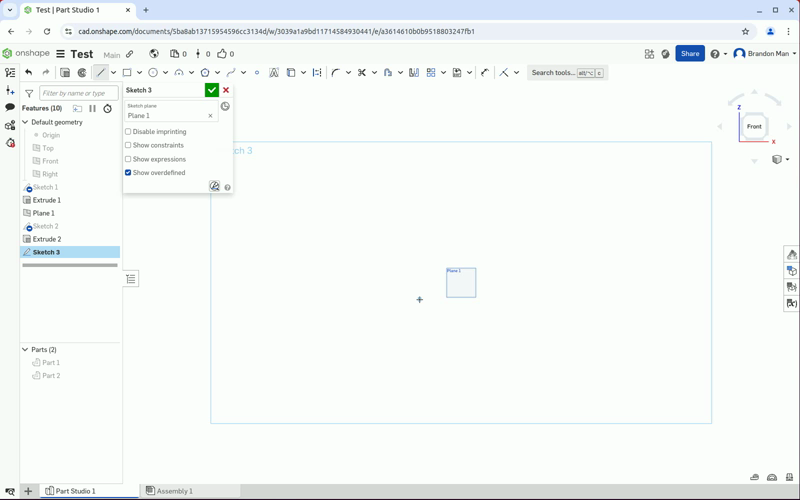
mouse_move(484, 299)
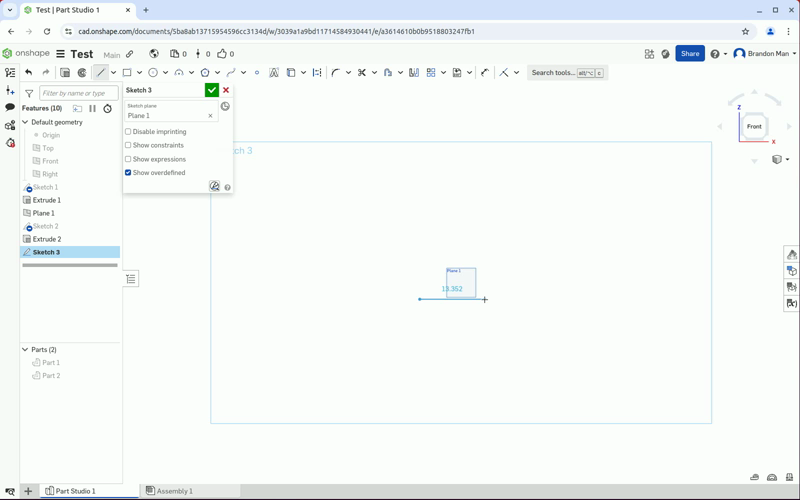
click(484, 299)
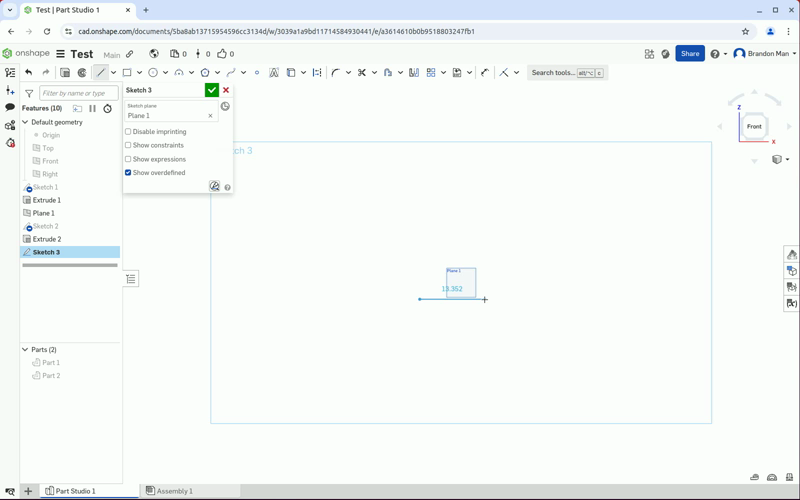
key_up(shift)
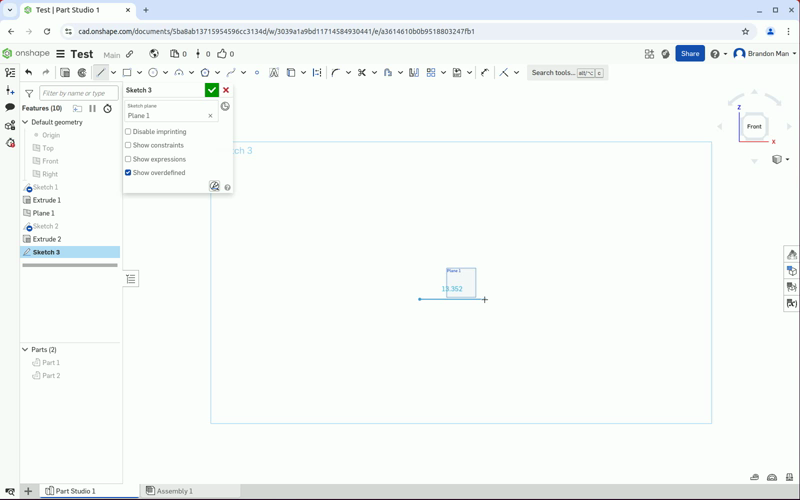
key_down(shift)
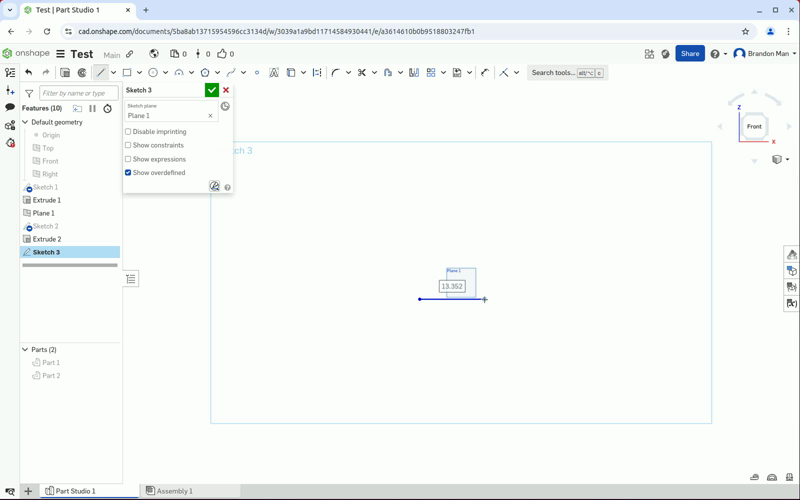
mouse_move(514, 299)
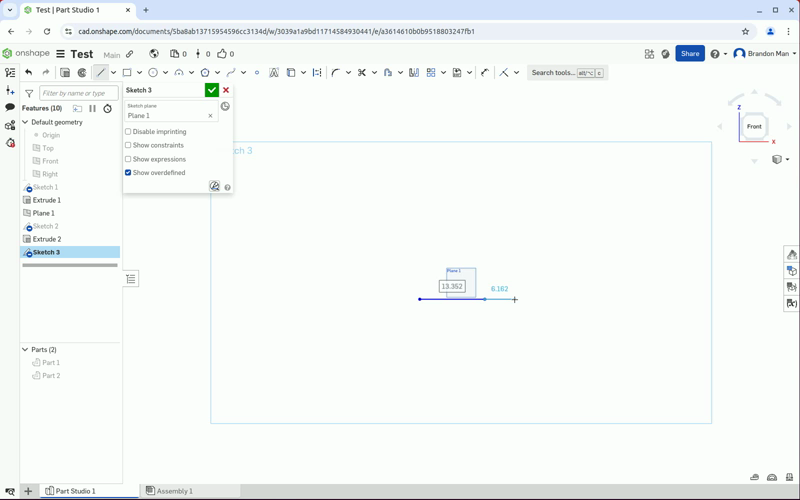
mouse_move(484, 252)
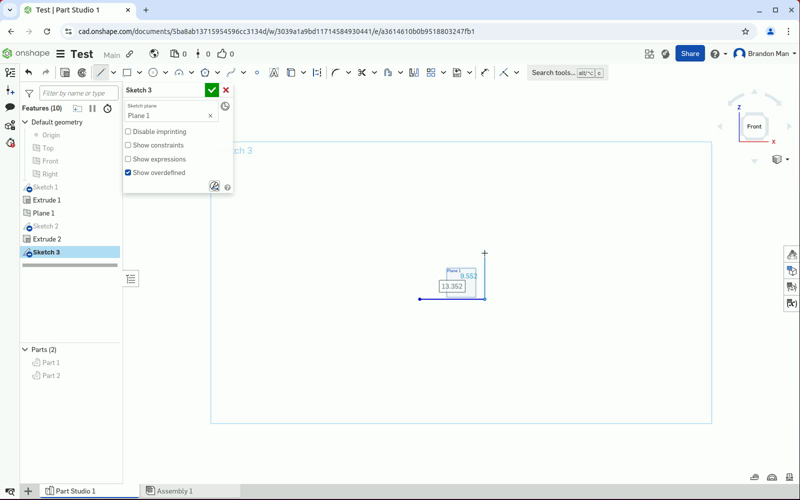
click(484, 252)
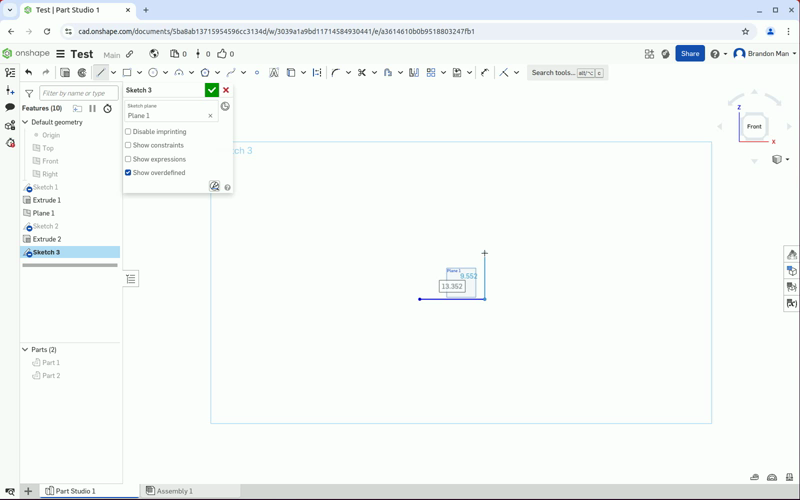
key_up(shift)
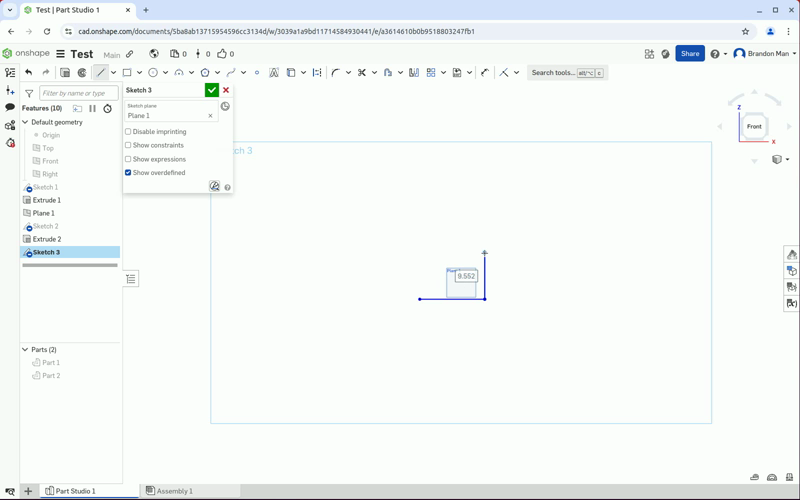
key_down(shift)
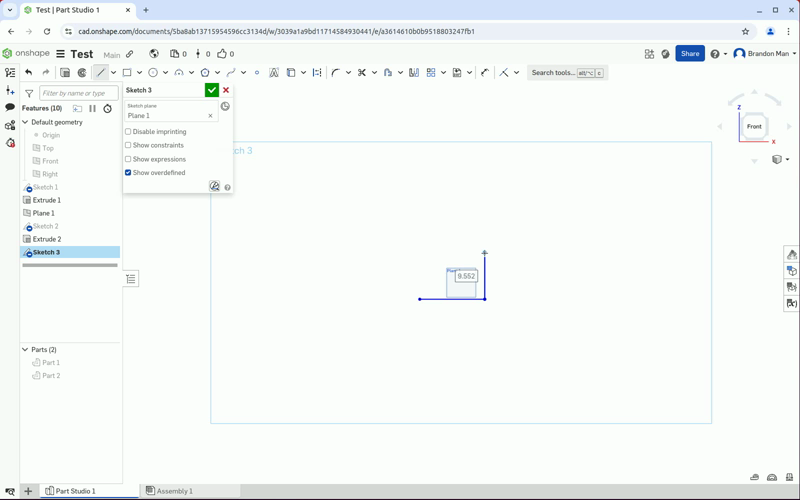
mouse_move(419, 252)
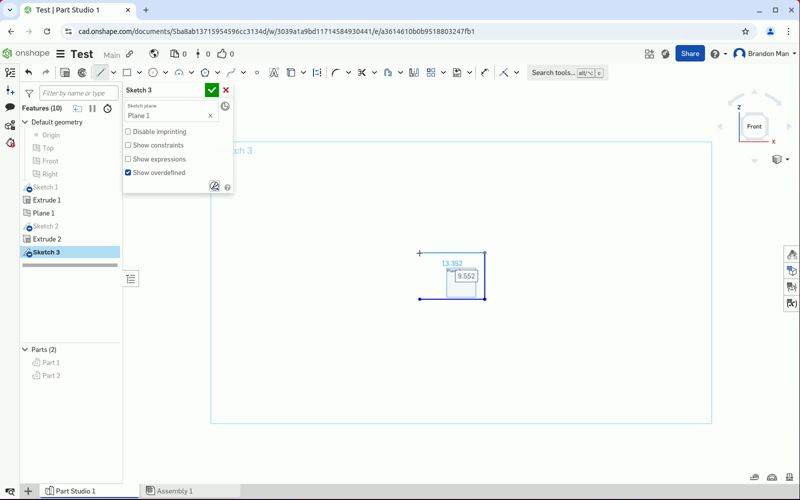
click(419, 252)
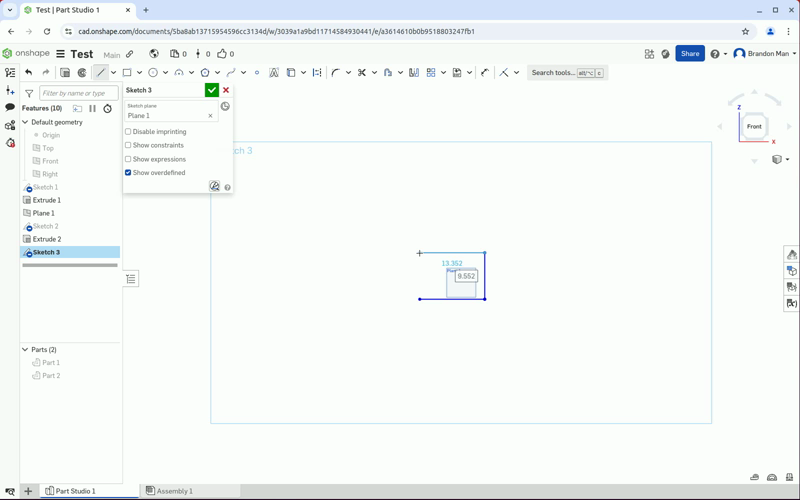
key_up(shift)
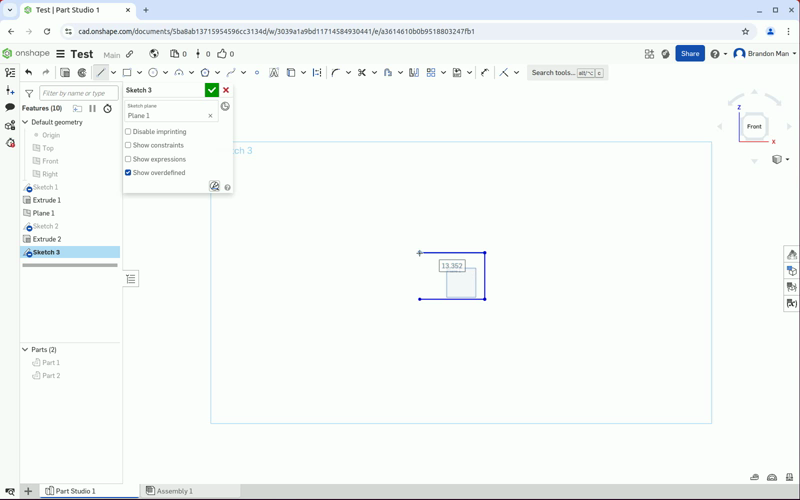
mouse_move(449, 252)
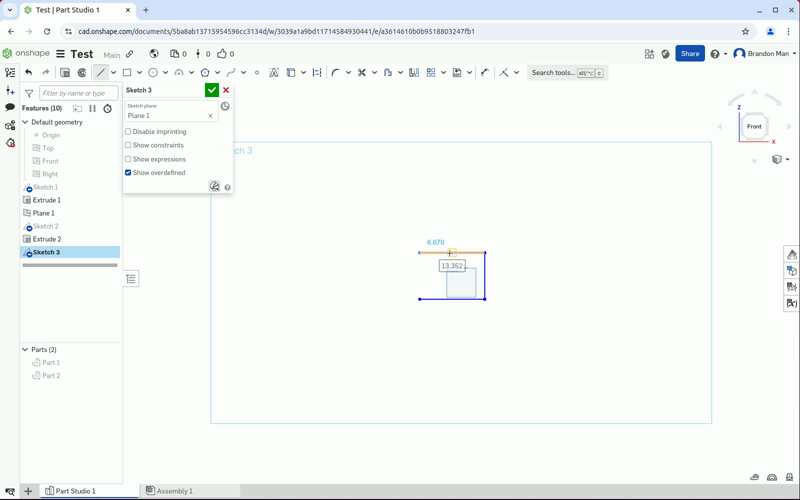
key_down(shift)
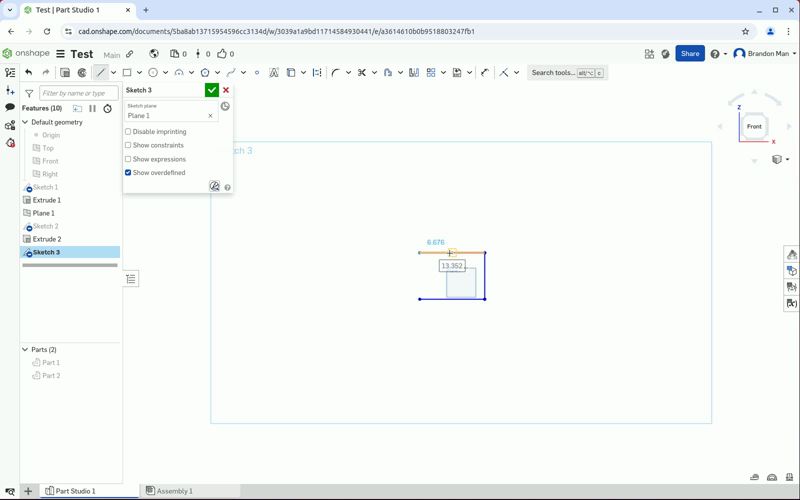
mouse_move(419, 299)
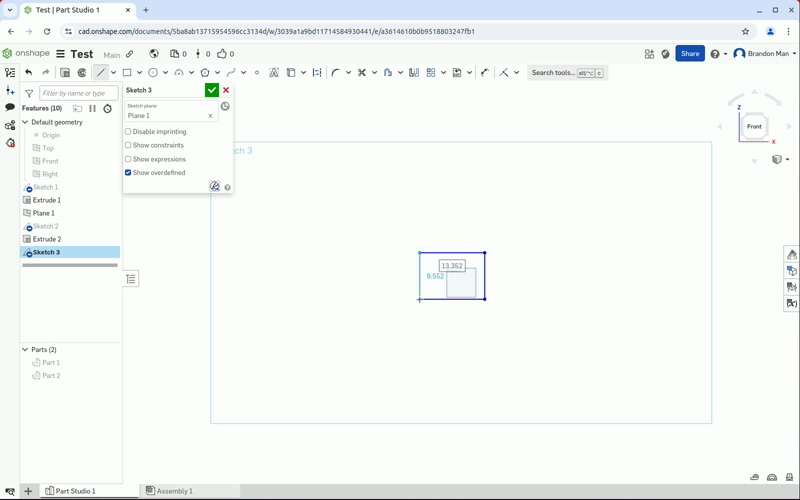
key_up(shift)
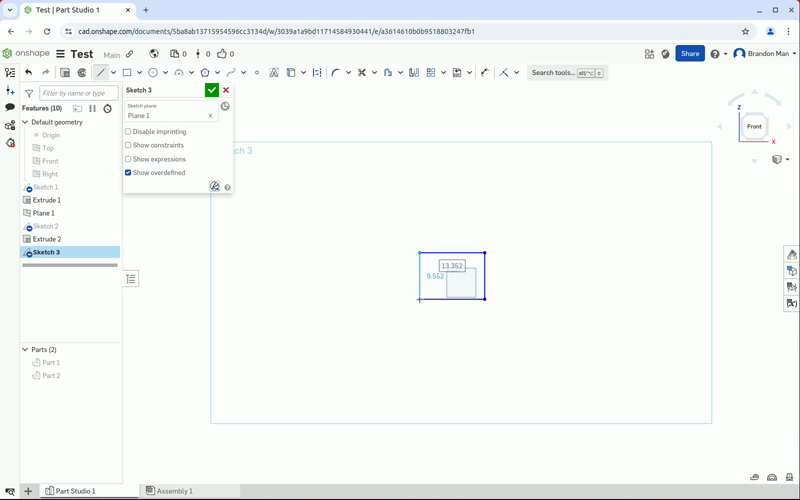
click(419, 299)
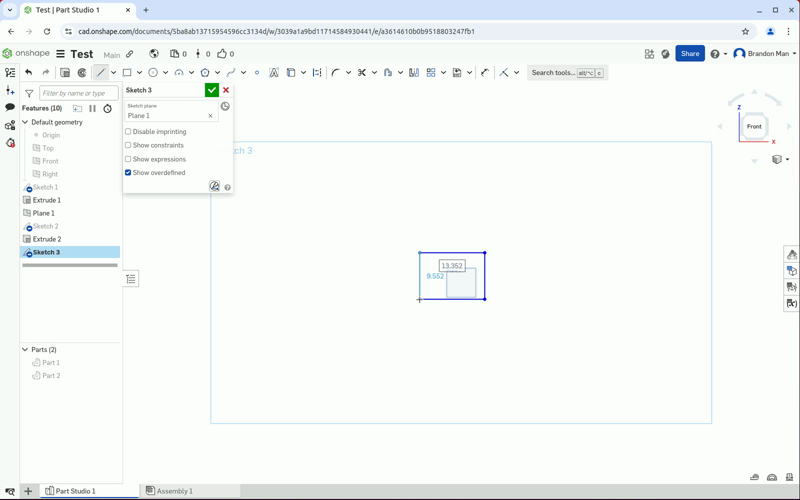
key(esc)
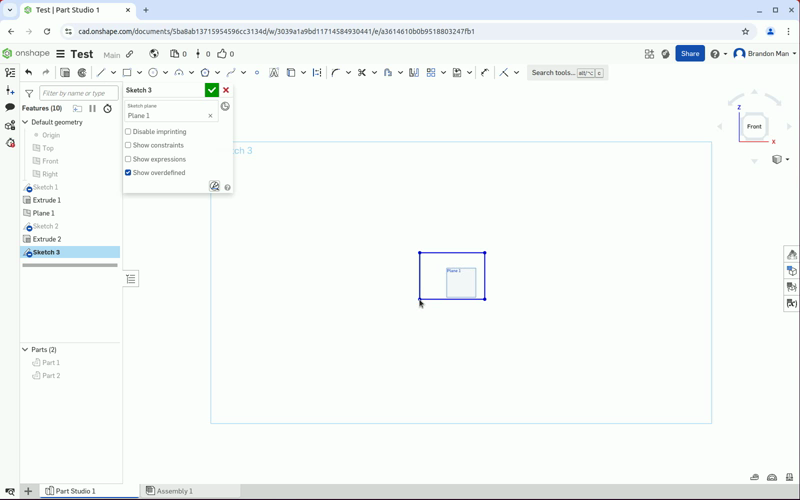
key(l)
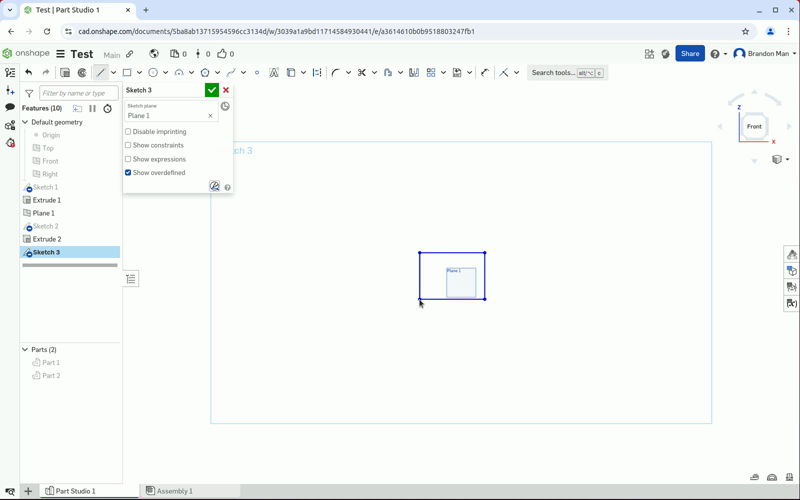
key_down(shift)
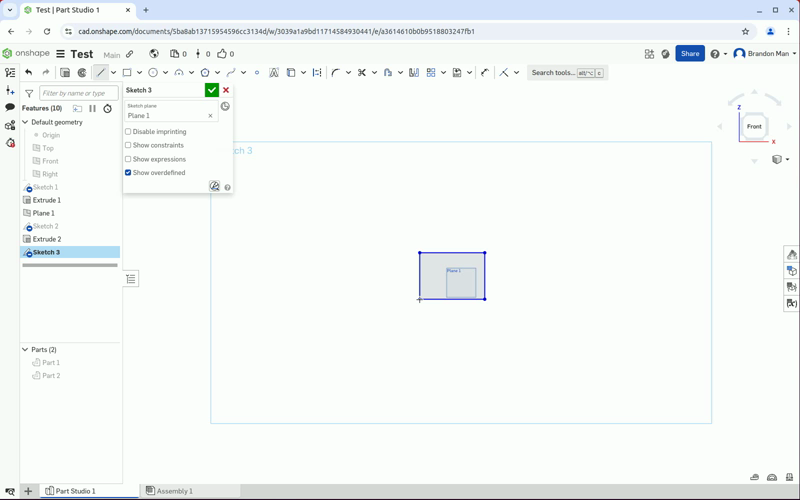
mouse_move(423, 295)
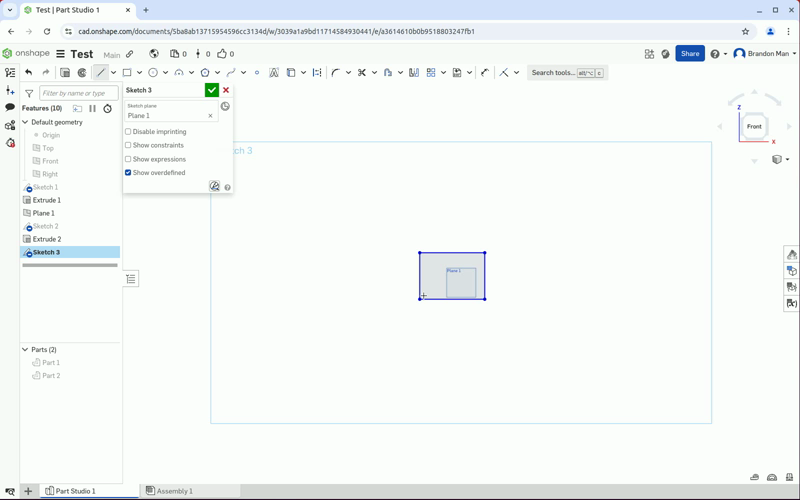
click(423, 295)
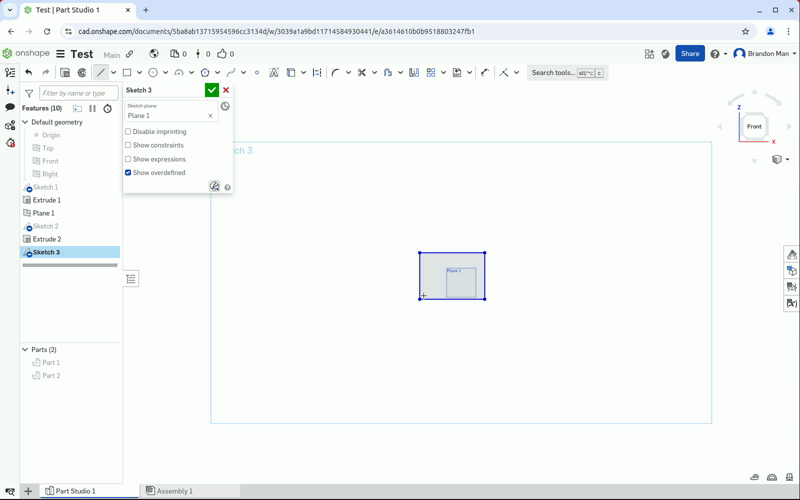
key_up(shift)
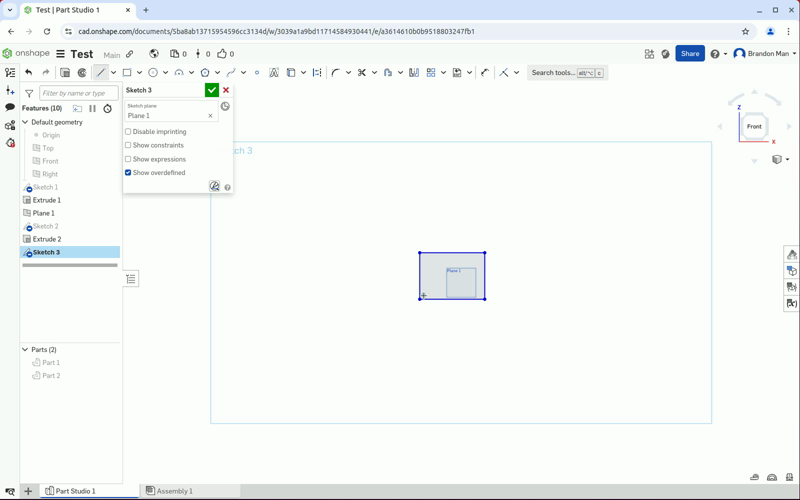
key_down(shift)
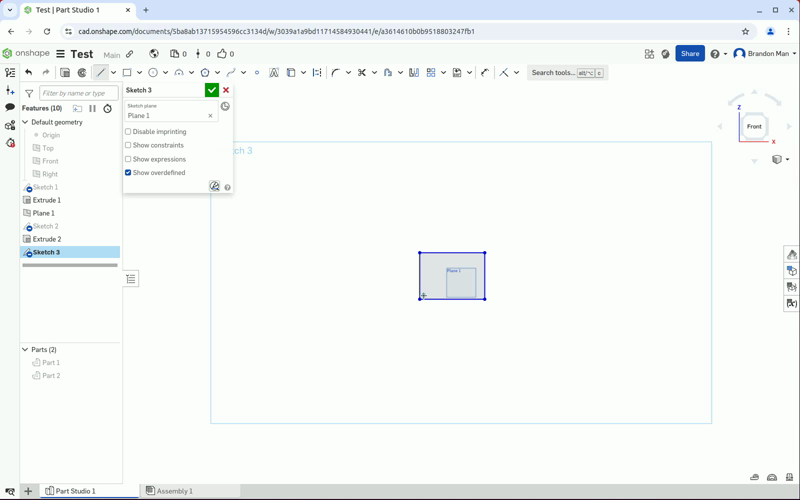
mouse_move(453, 295)
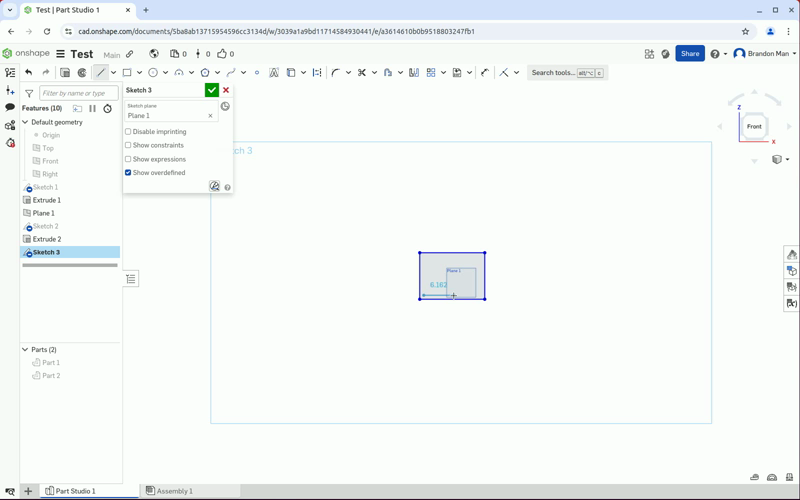
mouse_move(480, 295)
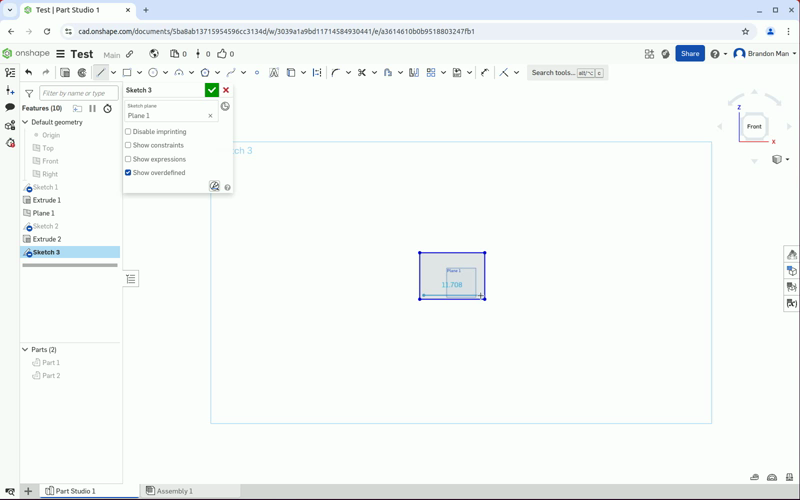
click(480, 295)
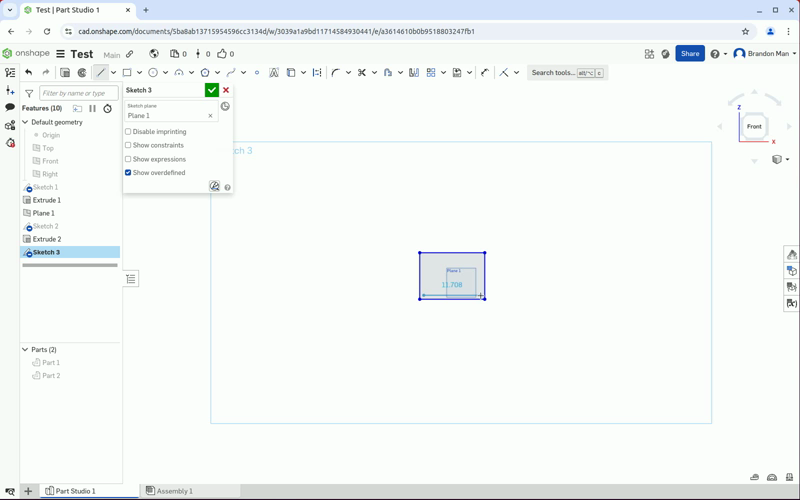
key_up(shift)
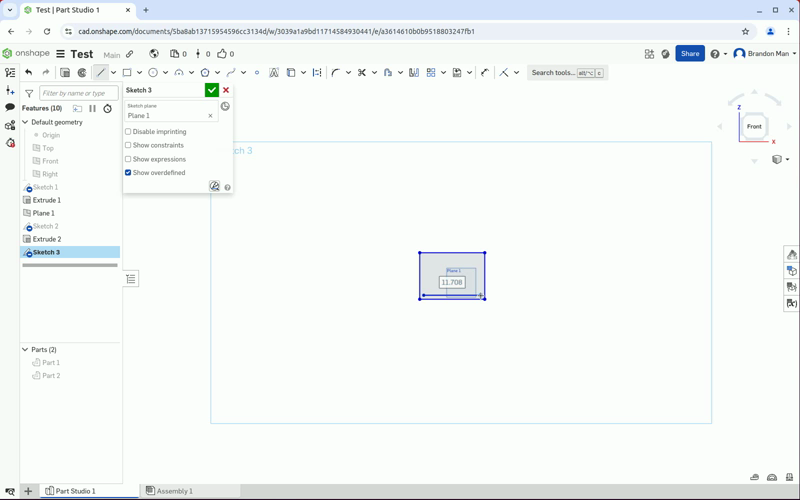
key_down(shift)
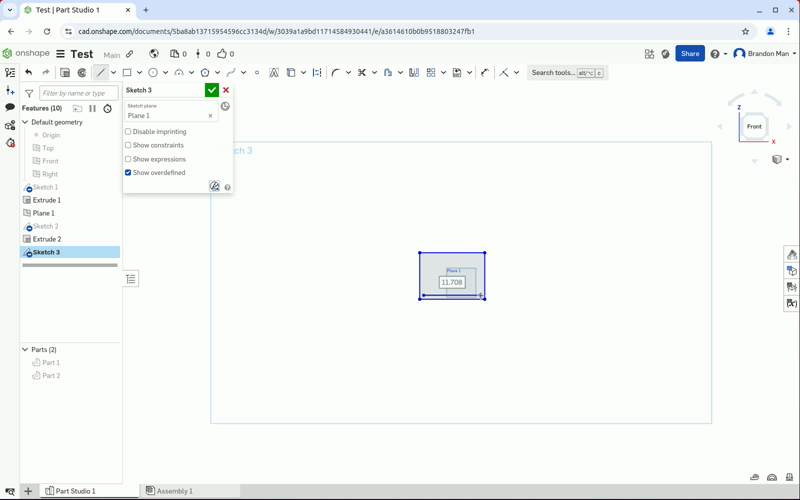
mouse_move(510, 295)
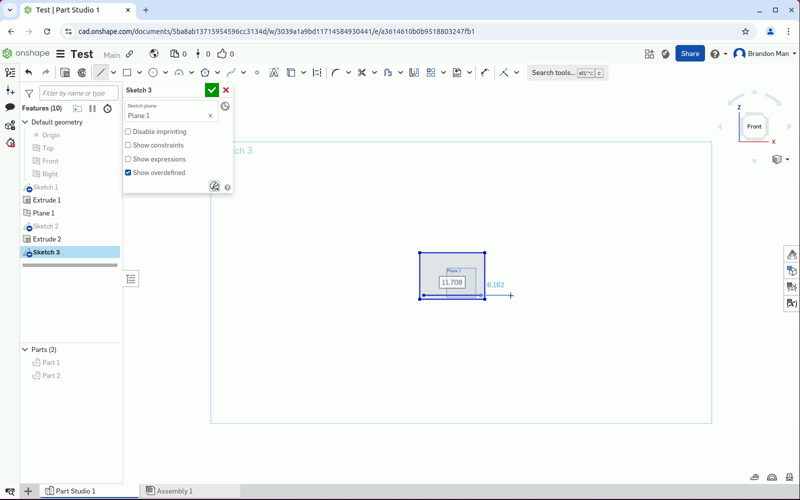
mouse_move(480, 257)
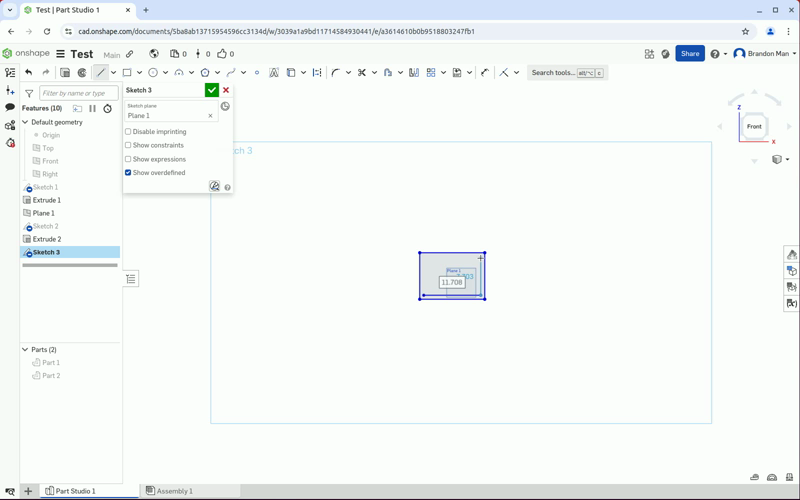
click(480, 257)
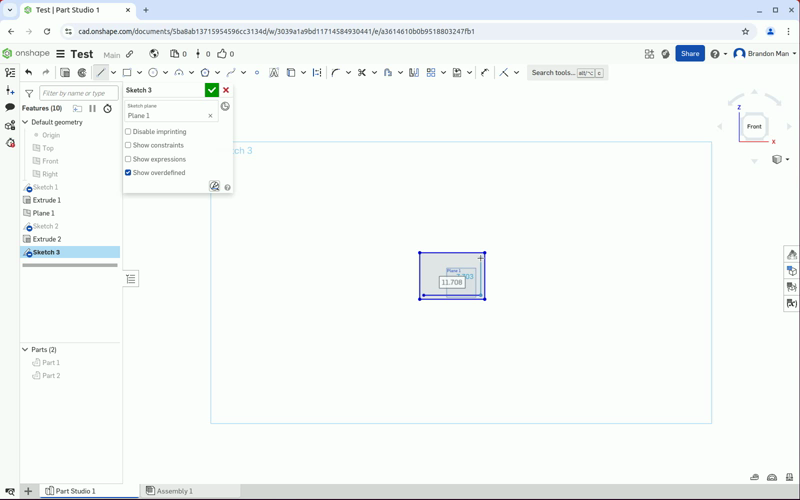
key_up(shift)
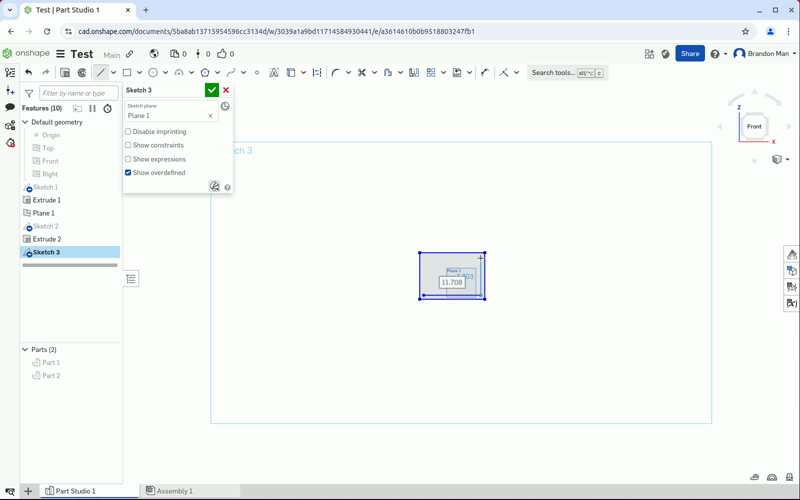
key_down(shift)
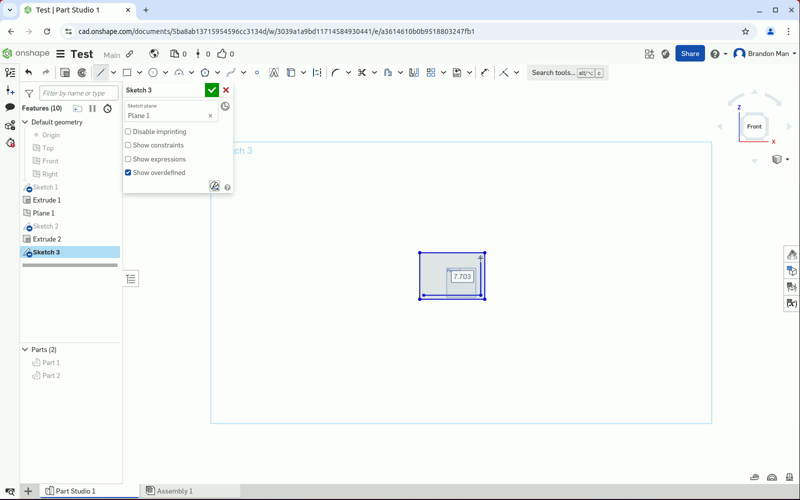
mouse_move(510, 257)
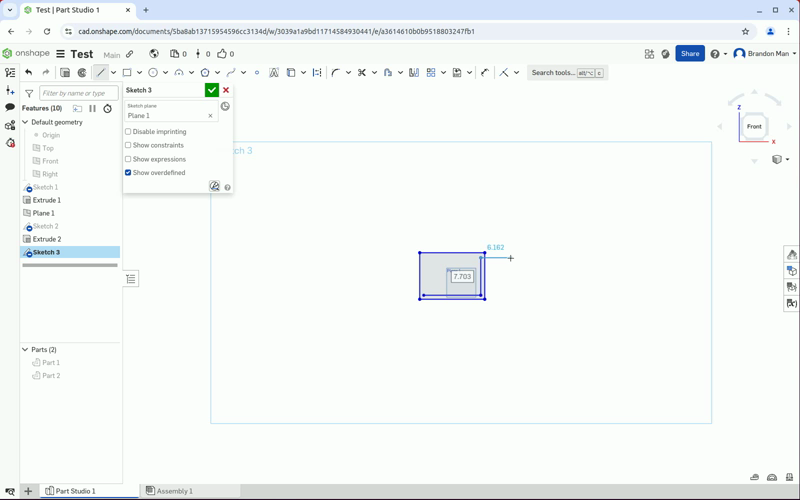
mouse_move(423, 257)
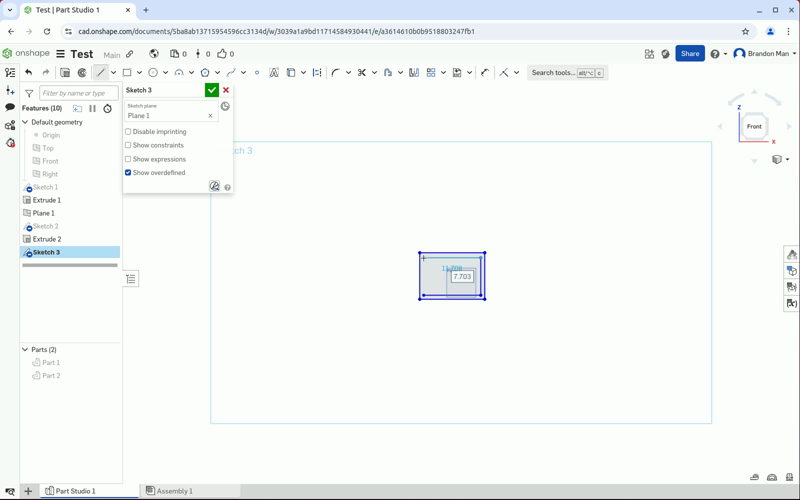
click(423, 257)
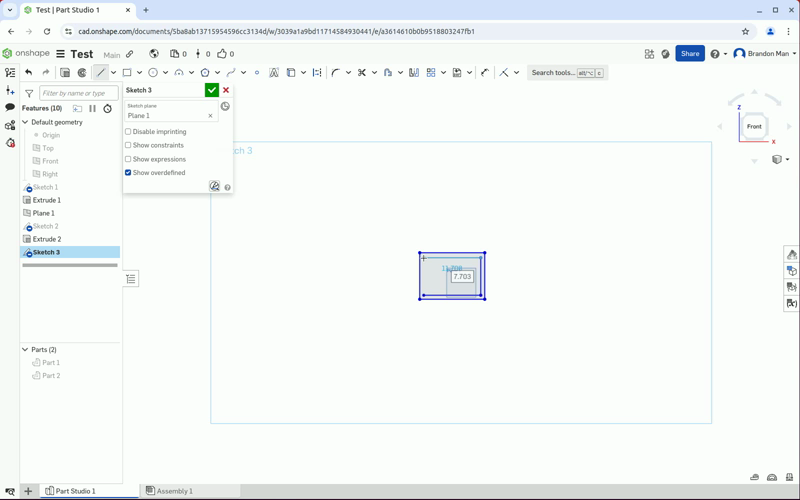
key_up(shift)
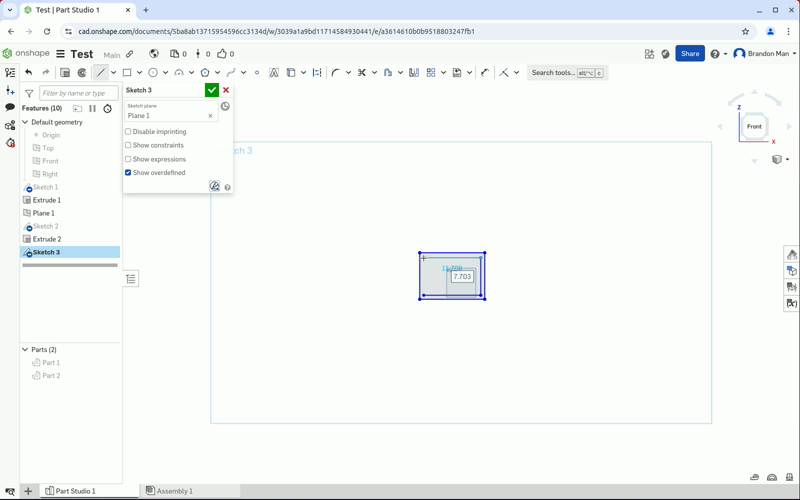
mouse_move(453, 257)
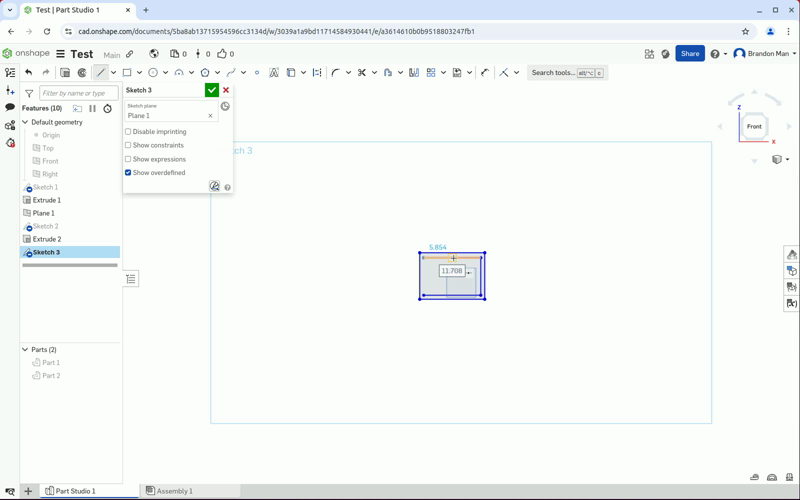
key_down(shift)
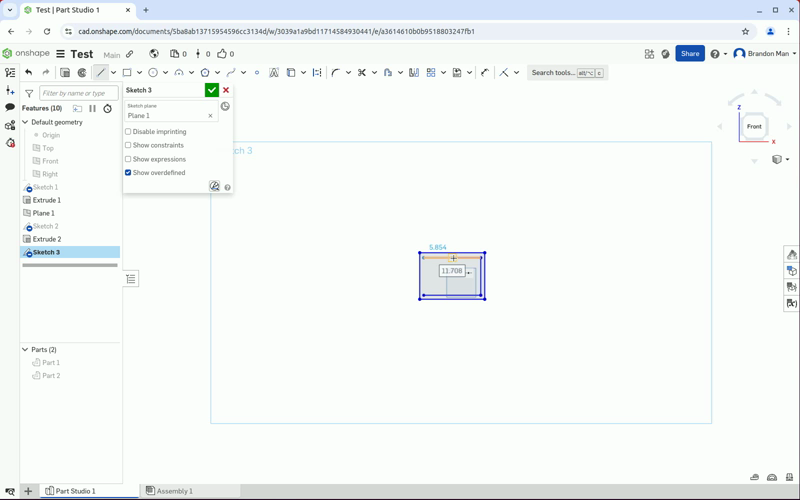
mouse_move(423, 295)
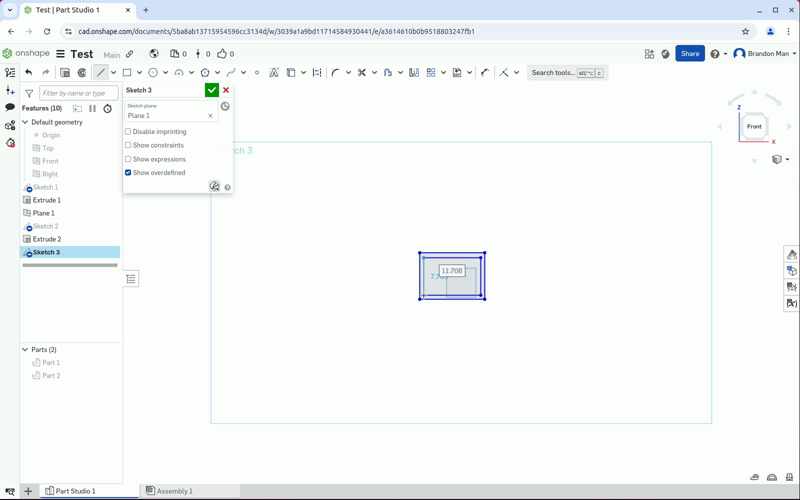
key_up(shift)
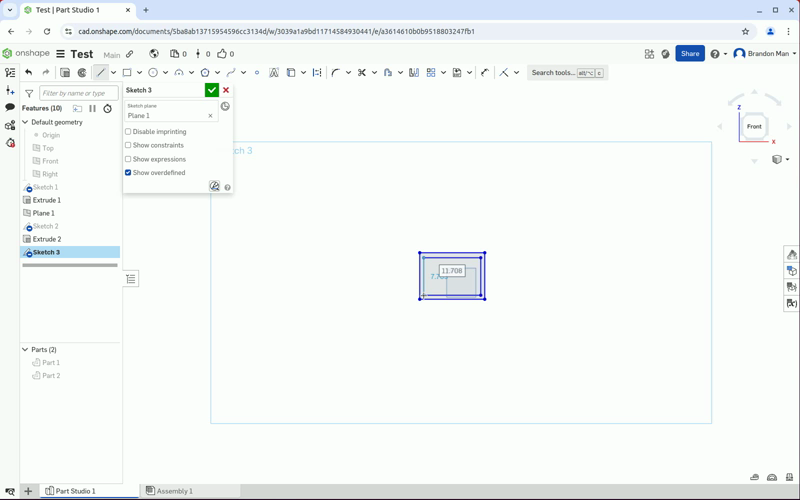
click(423, 295)
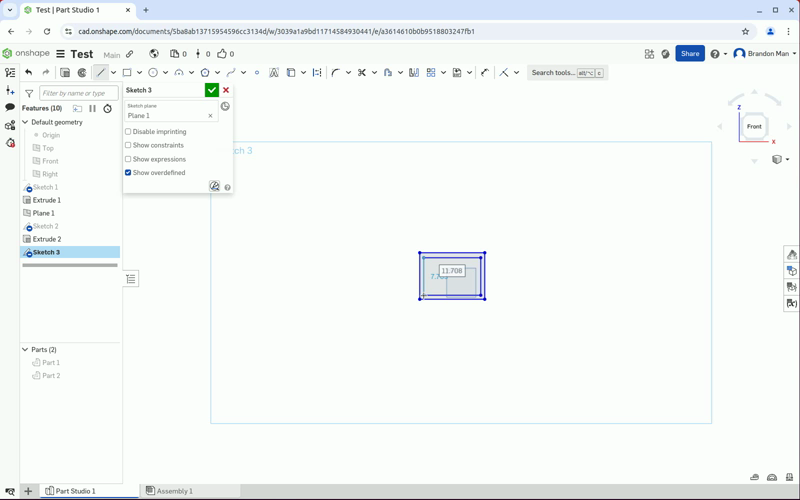
key(esc)
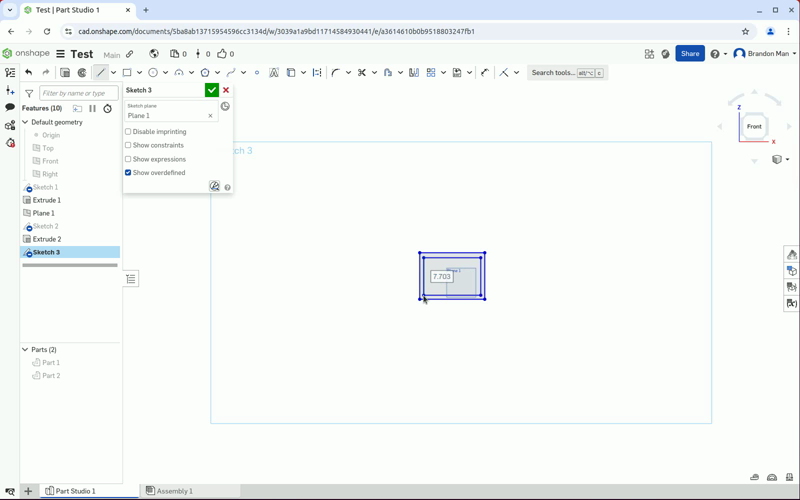
mouse_move(463, 296)
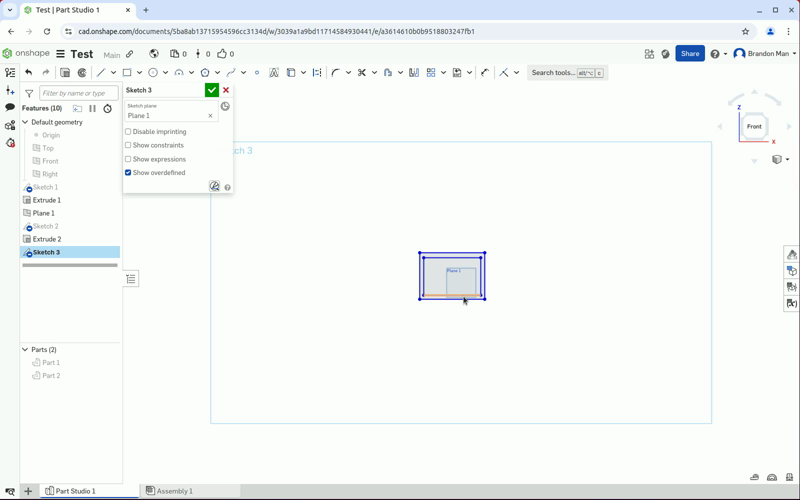
scroll(6)
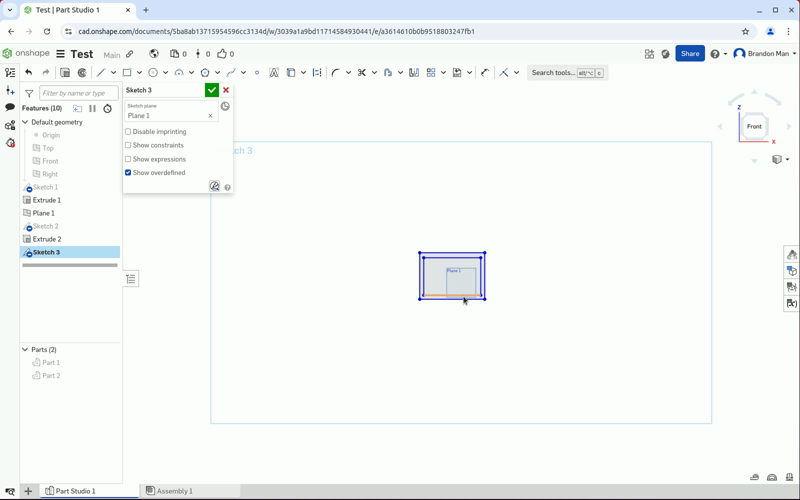
scroll(6)
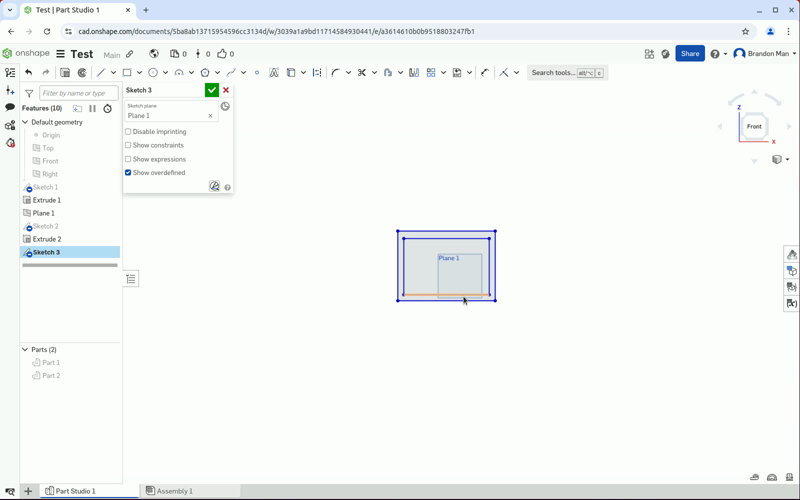
scroll(6)
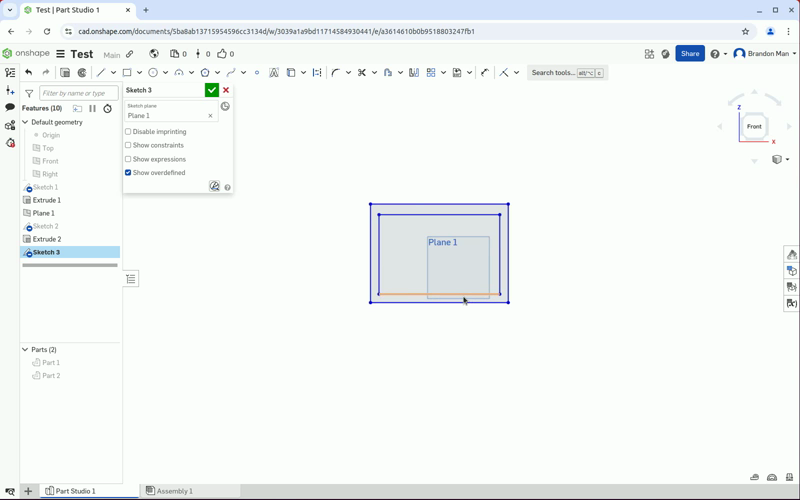
scroll(6)
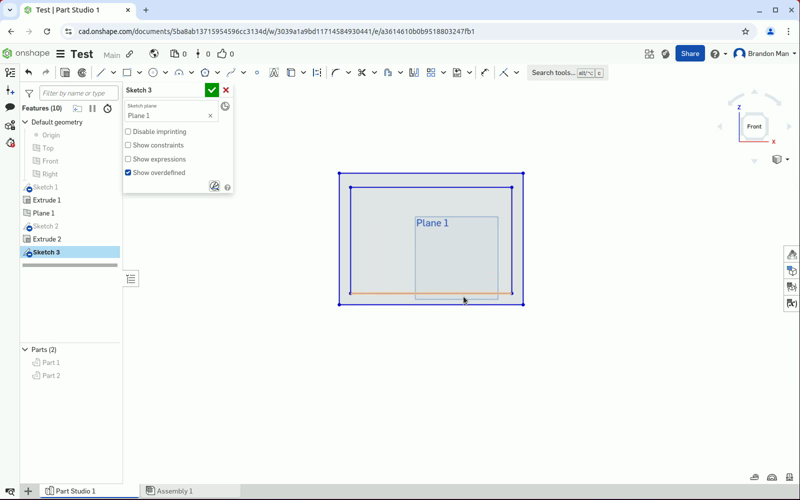
scroll(6)
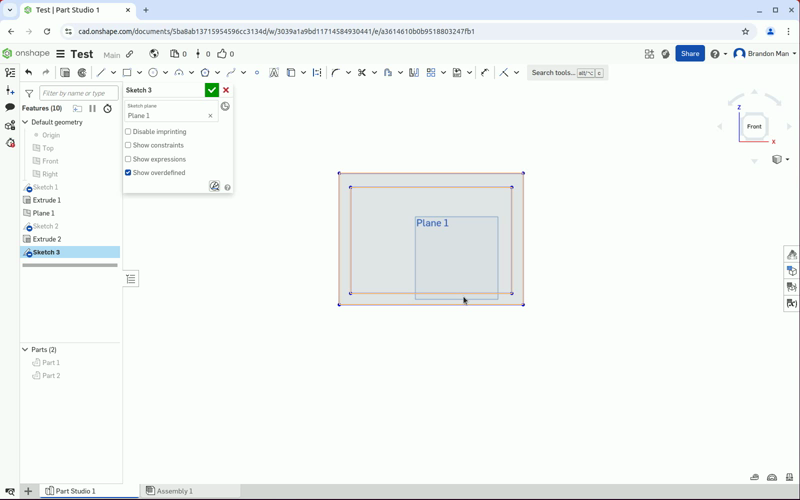
scroll(6)
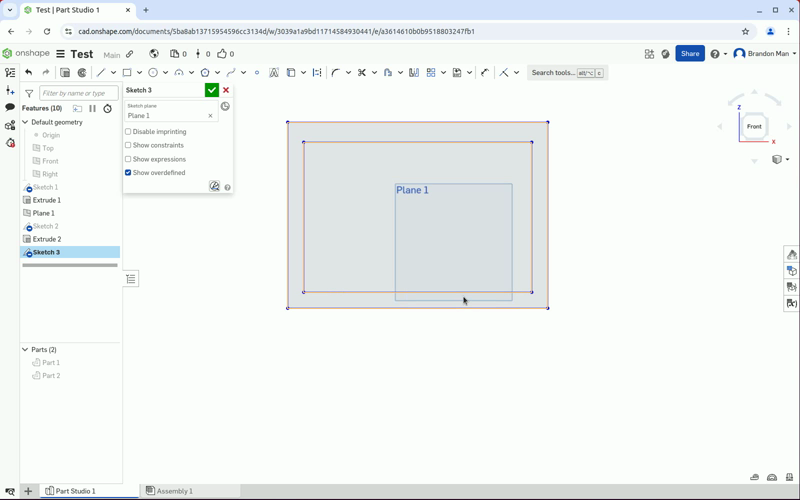
scroll(6)
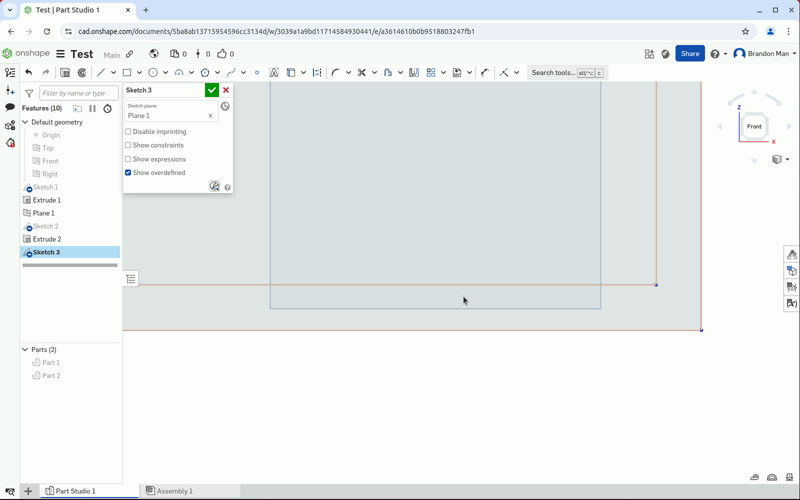
click(463, 296)
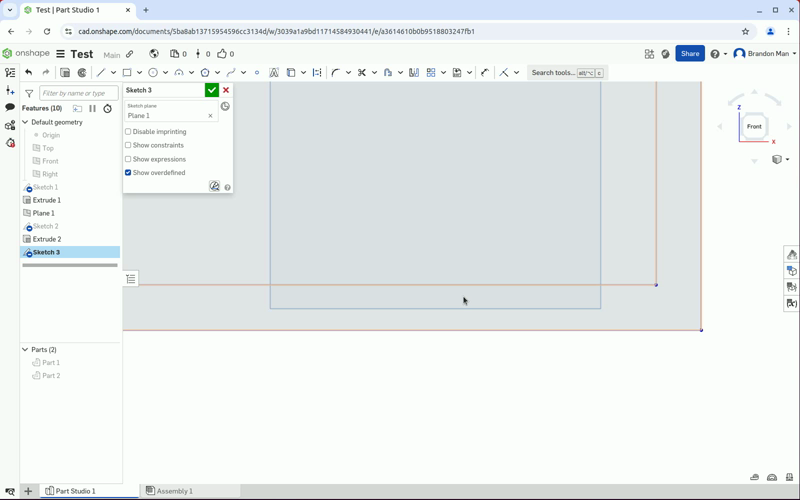
scroll(-6)
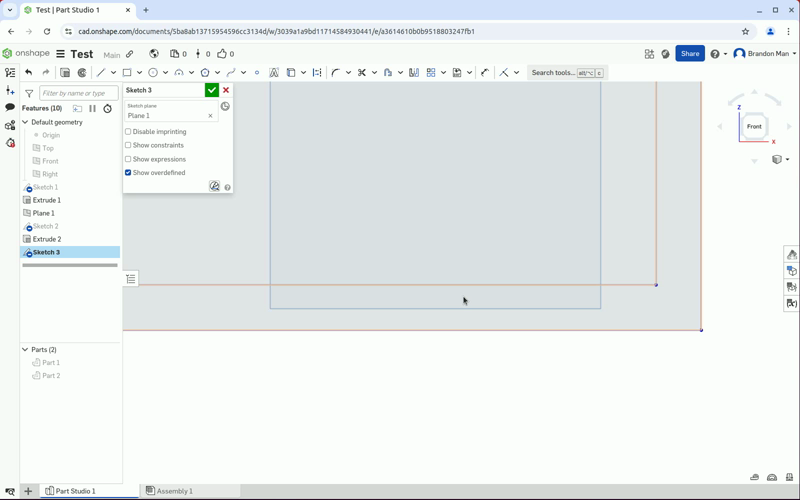
scroll(-6)
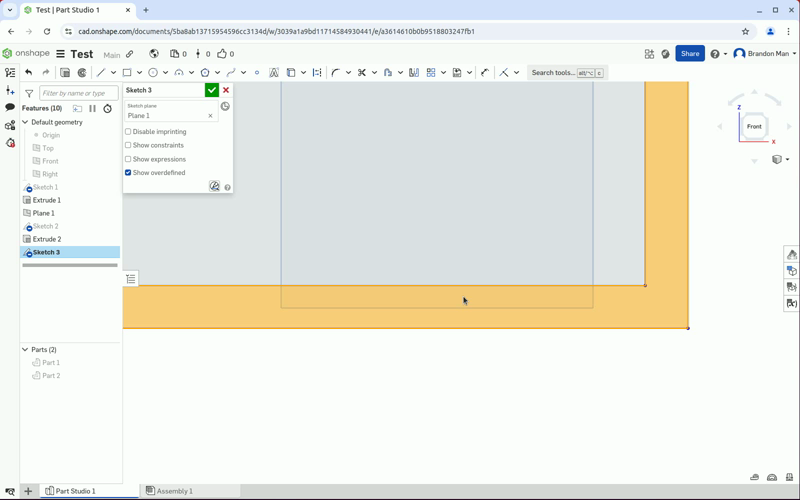
scroll(-6)
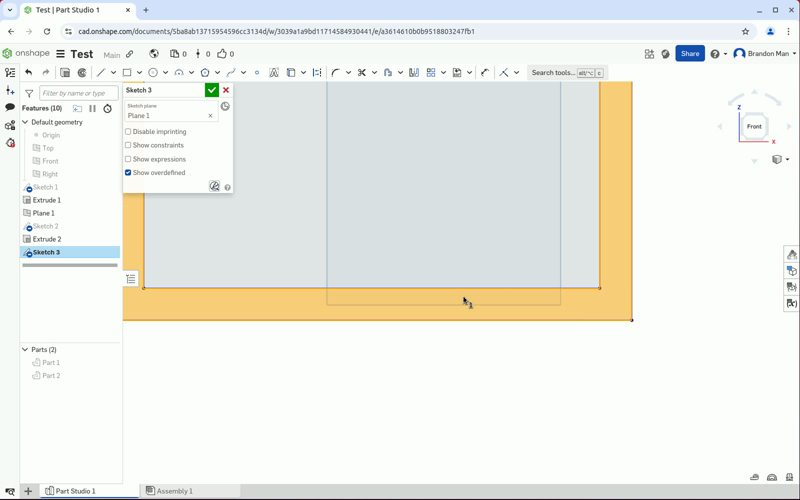
scroll(-6)
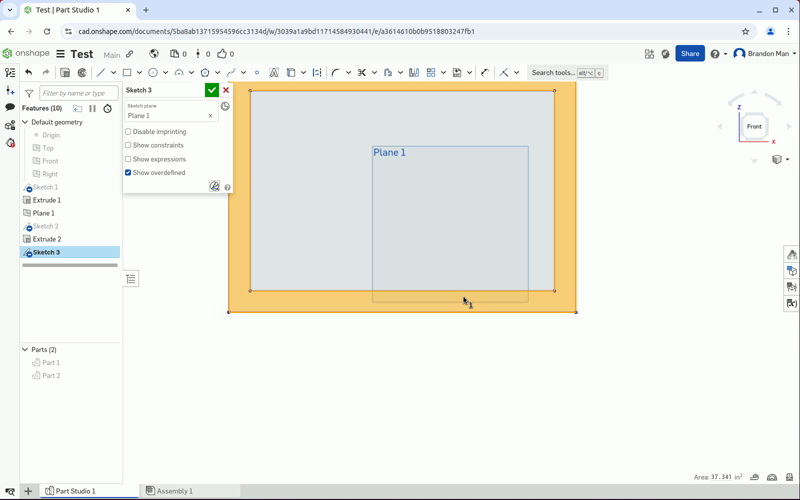
scroll(-6)
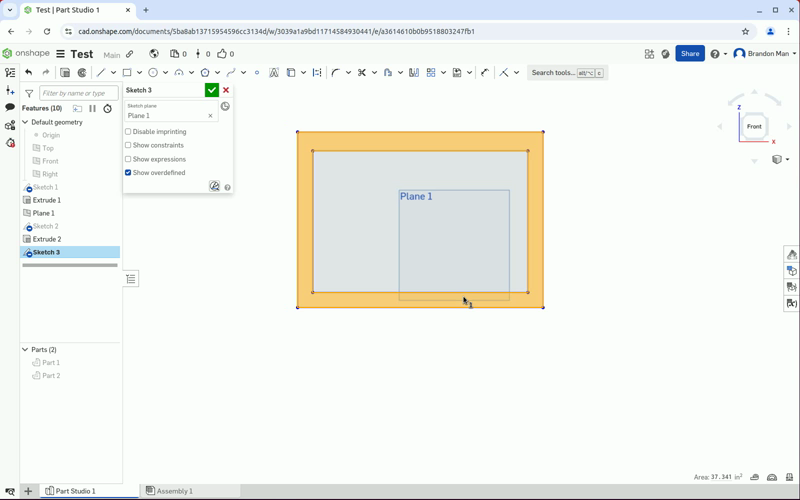
scroll(-6)
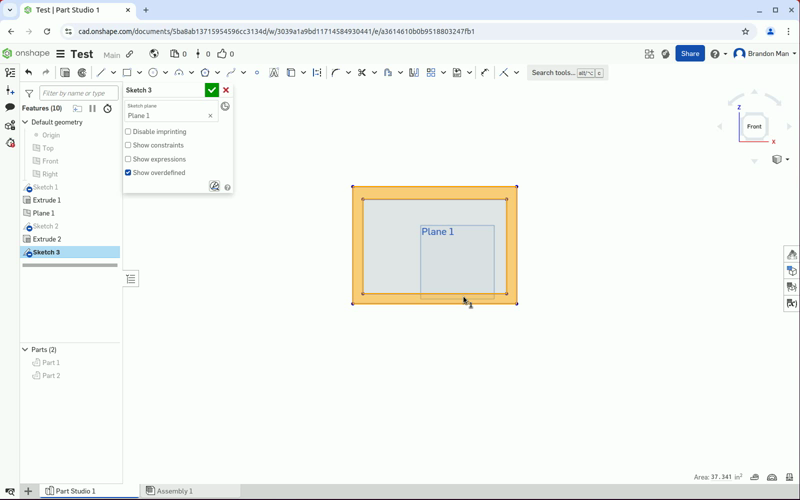
scroll(-6)
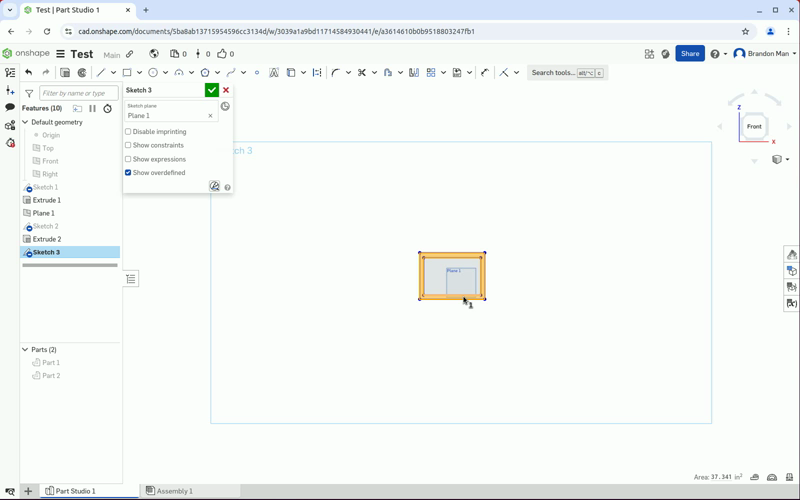
mouse_move(73, 352)
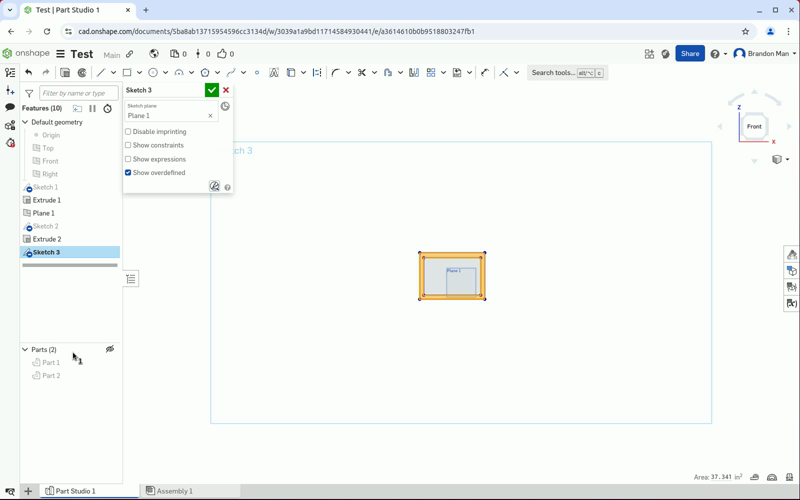
key(shift+y)
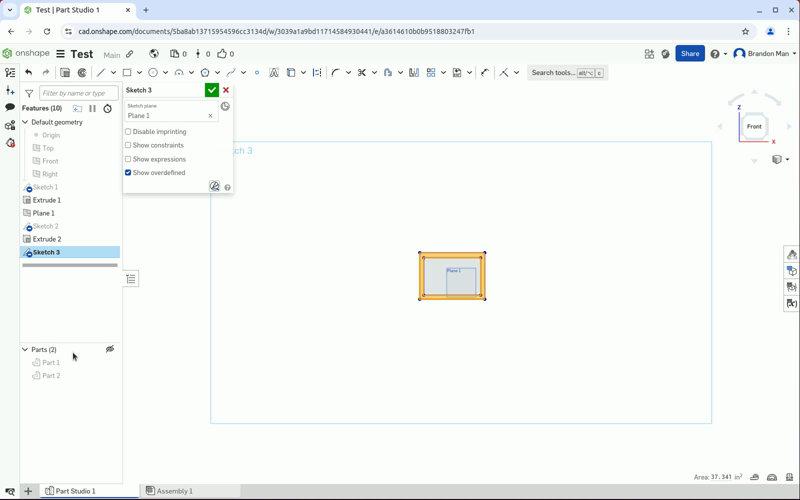
key(shift+e)
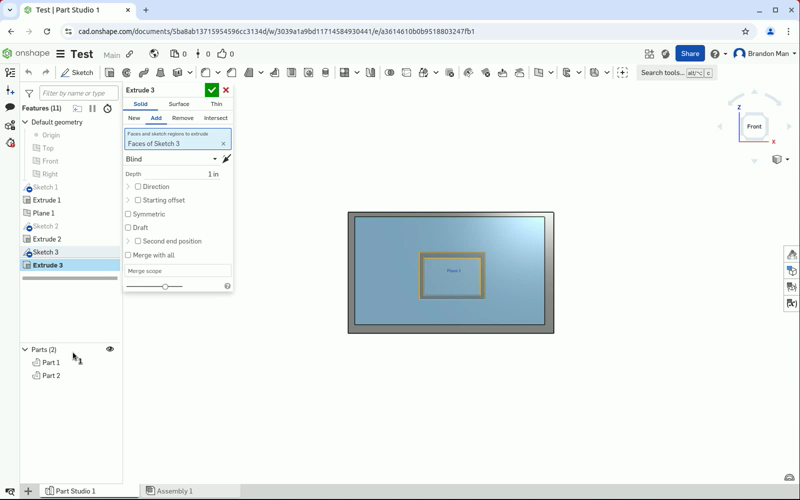
mouse_move(143, 106)
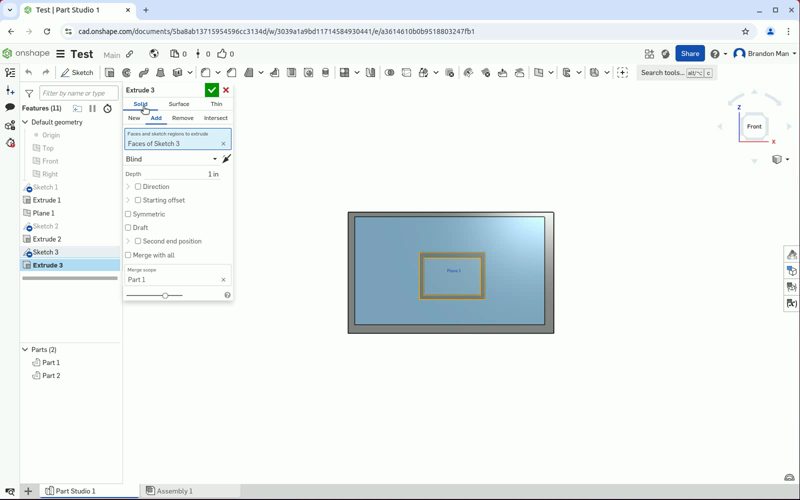
click(143, 106)
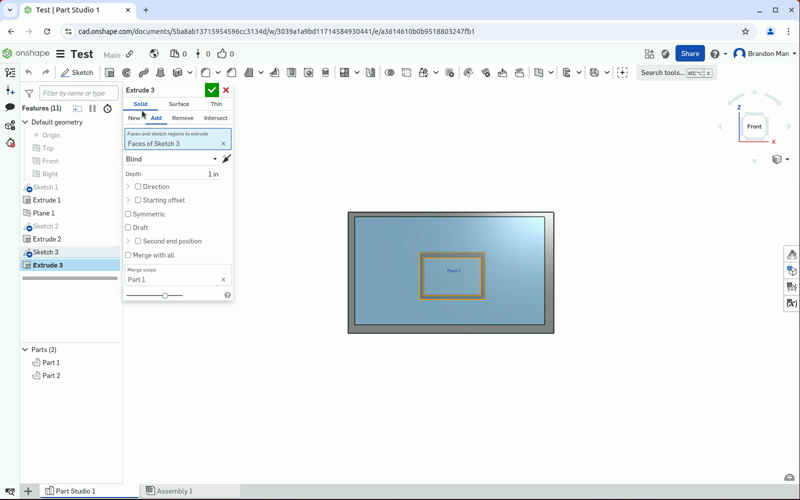
mouse_move(137, 120)
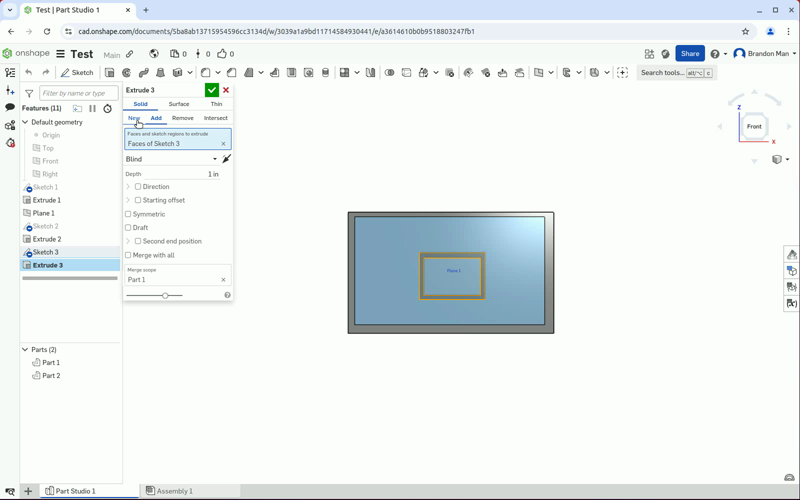
click(137, 120)
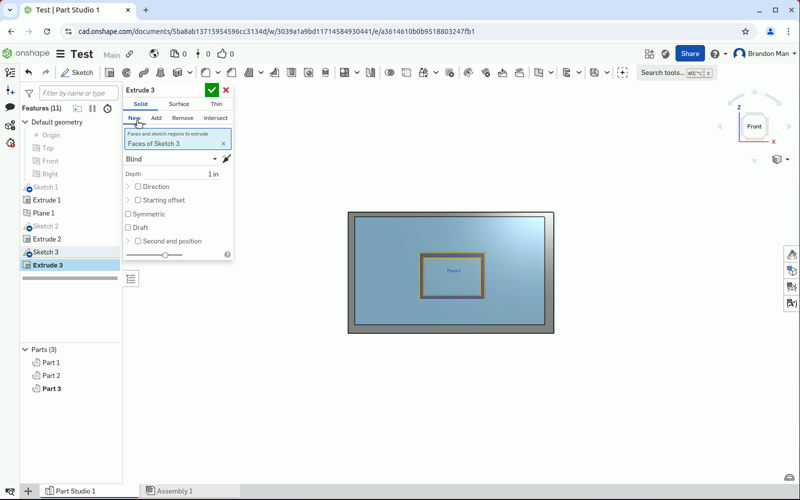
key(tab, 4)
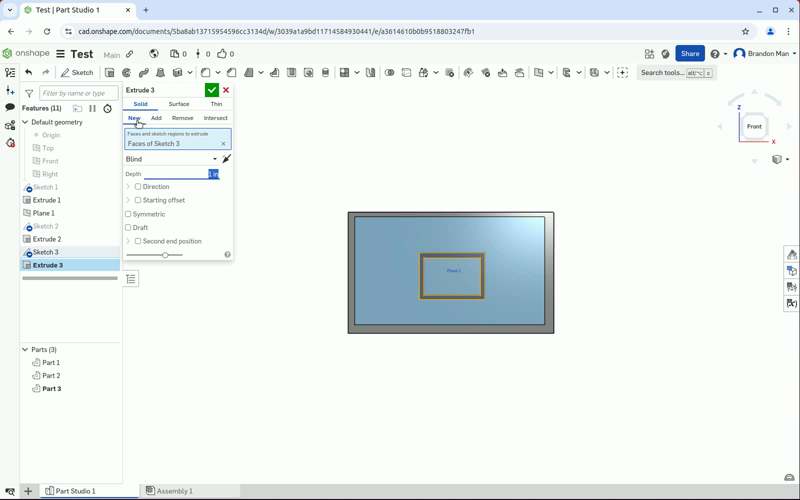
text(8.425)
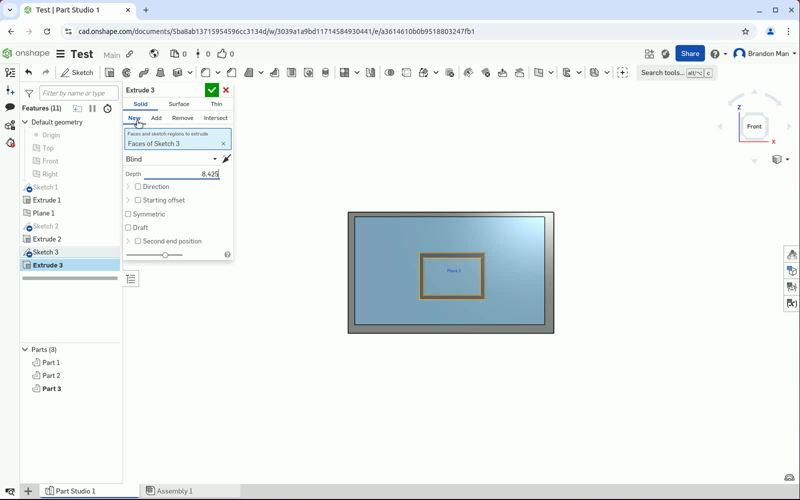
key(enter)
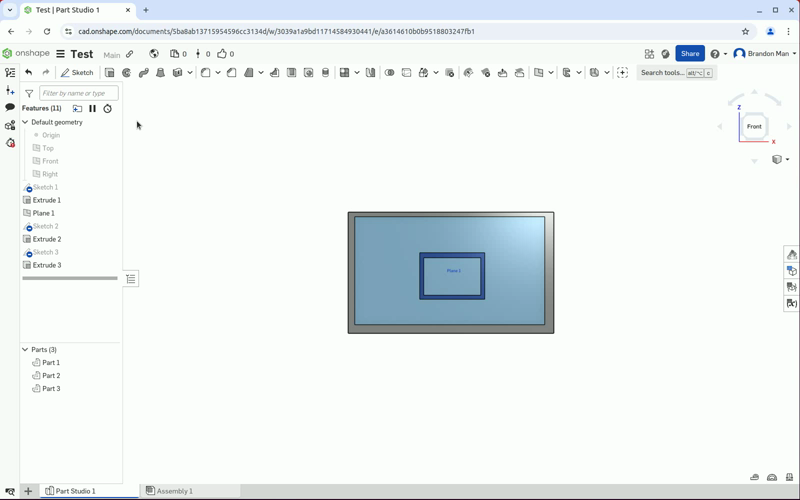
key(shift+h)
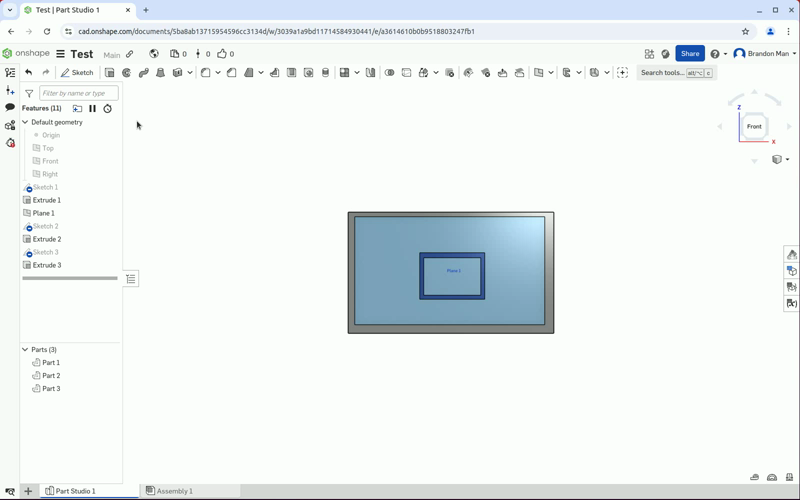
key(shift+h)
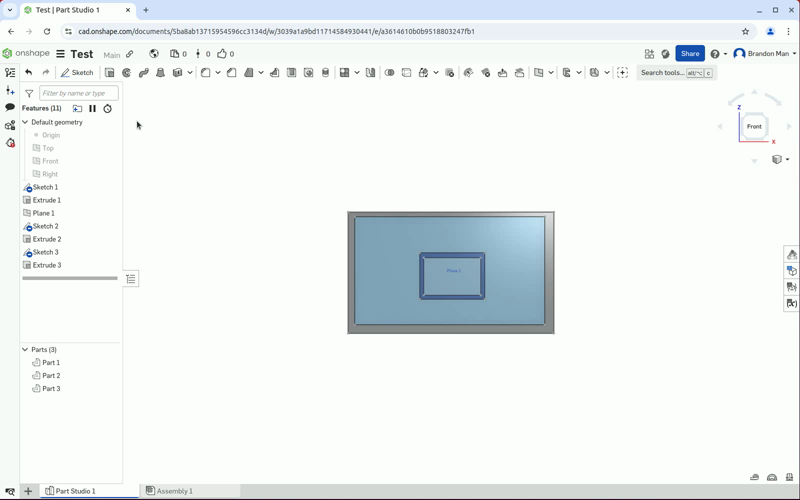
key(shift+7)
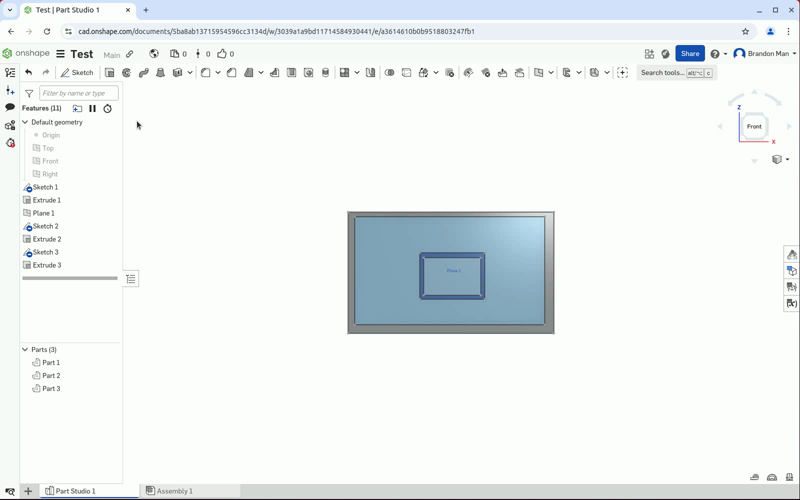
key(left, 2)
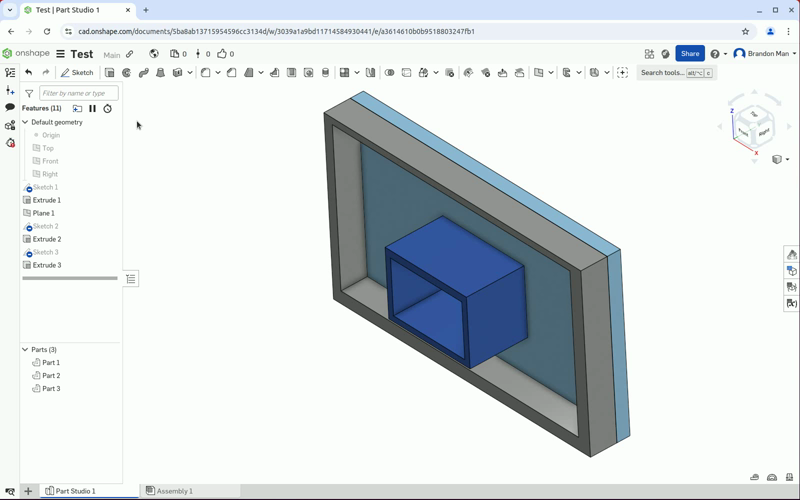
key(down, 2)
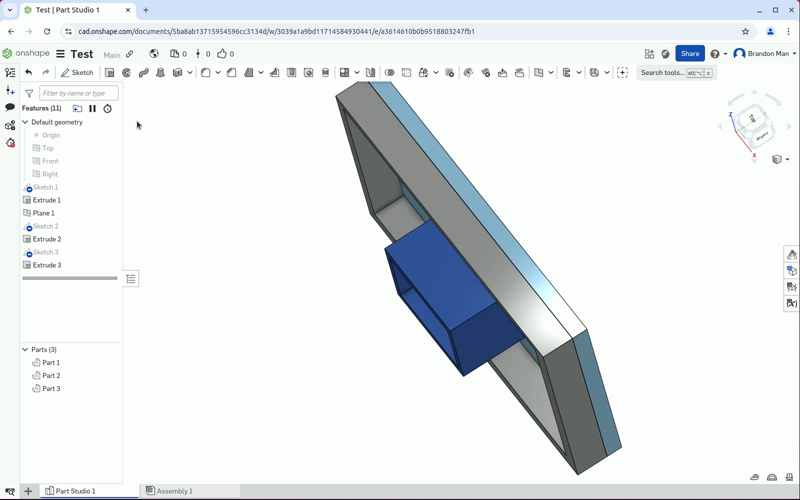
key(up, 2)
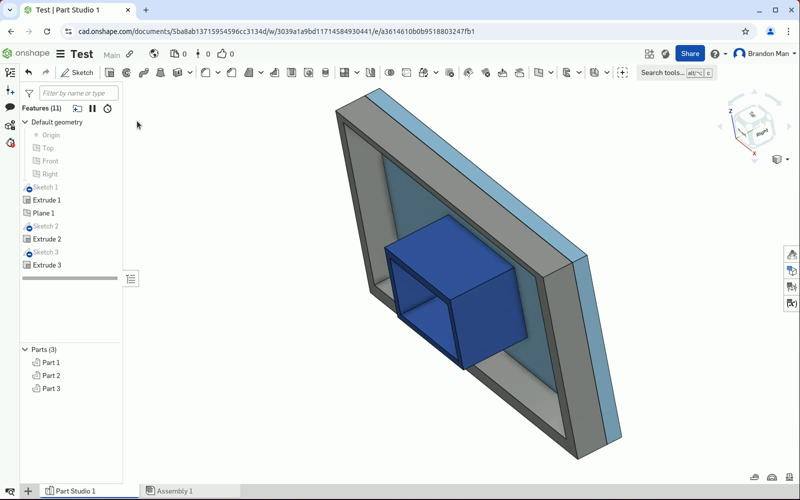
key(right, 2)
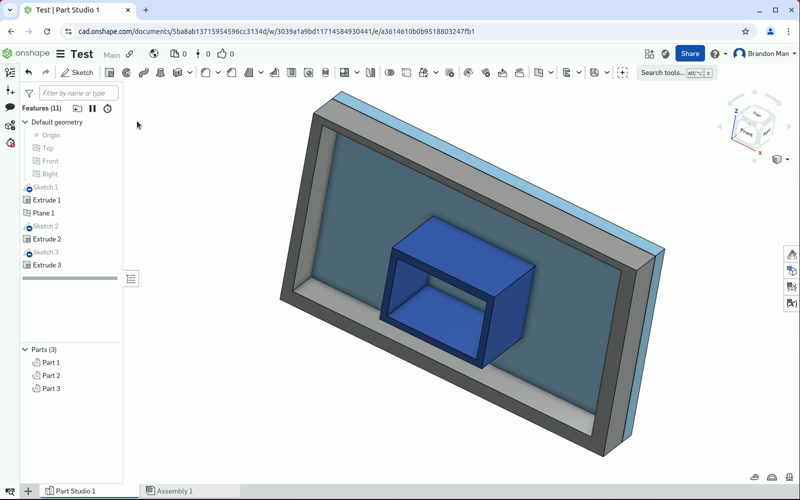
mouse_move(73, 189)
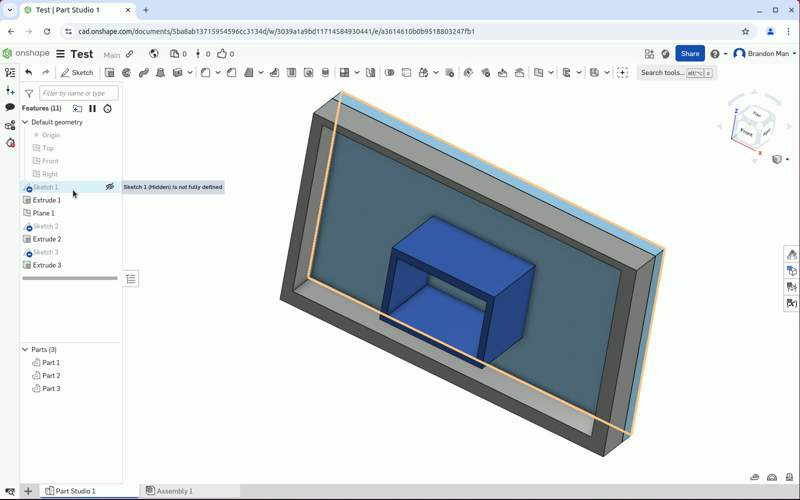
click(73, 189)